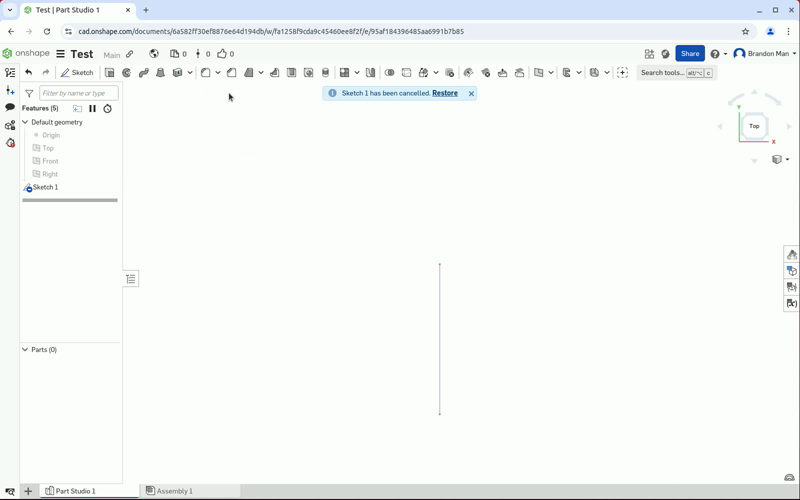
key(shift+h)
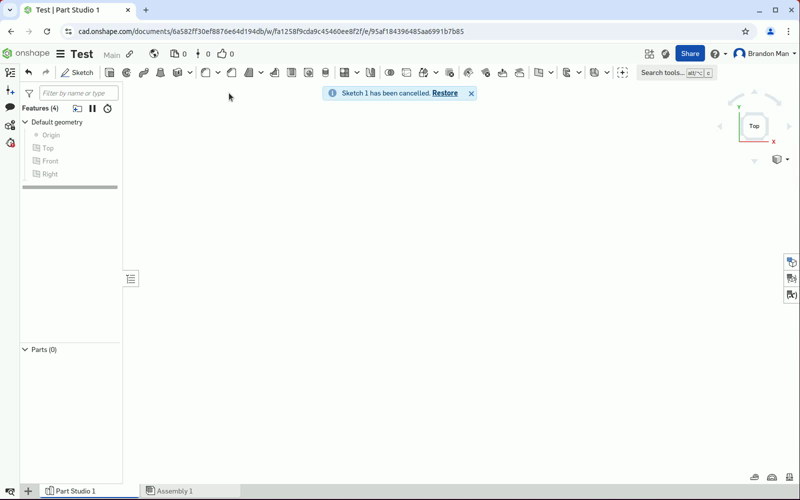
mouse_move(73, 352)
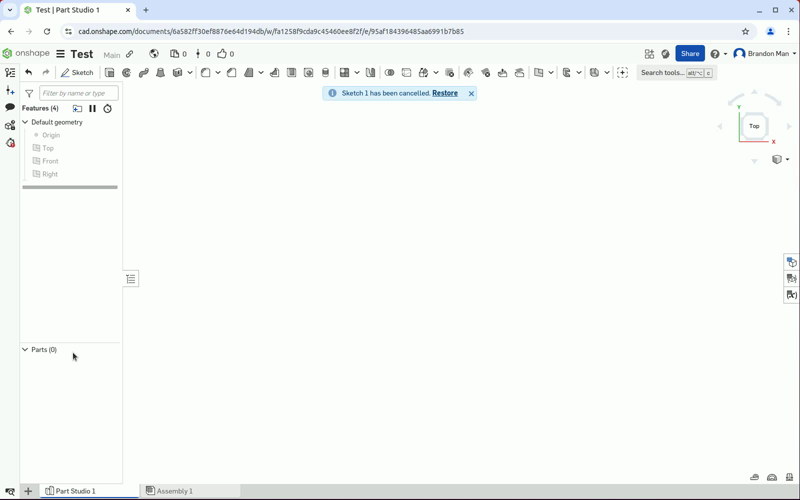
key(y)
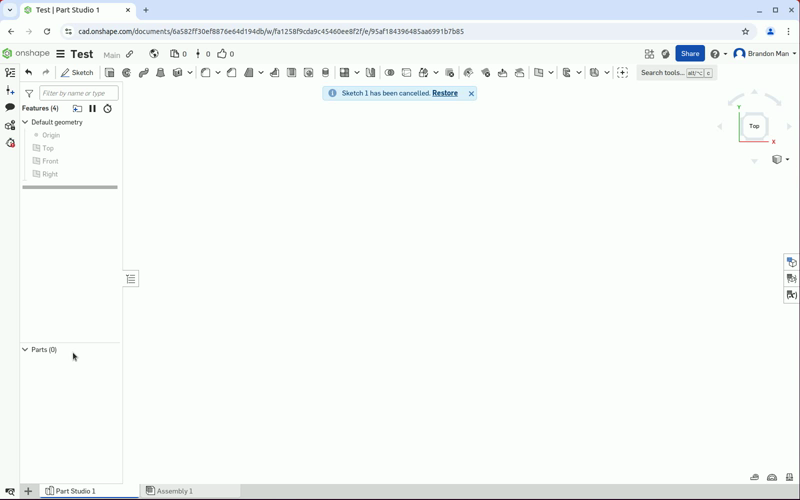
key(shift+p)
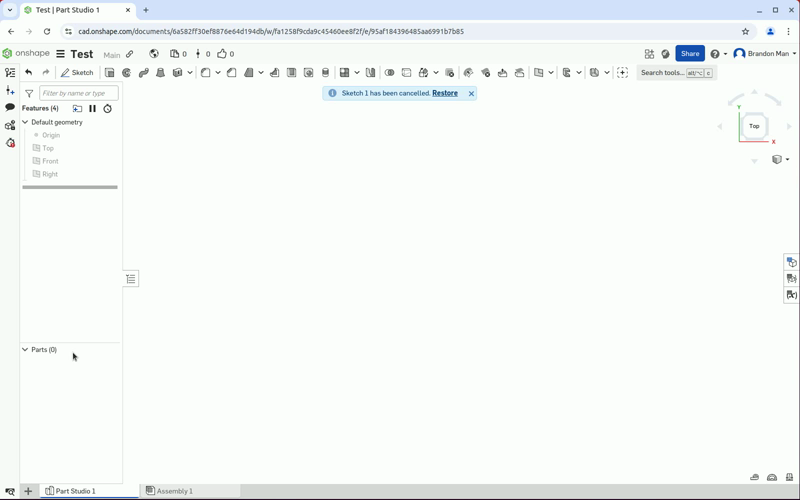
key(space)
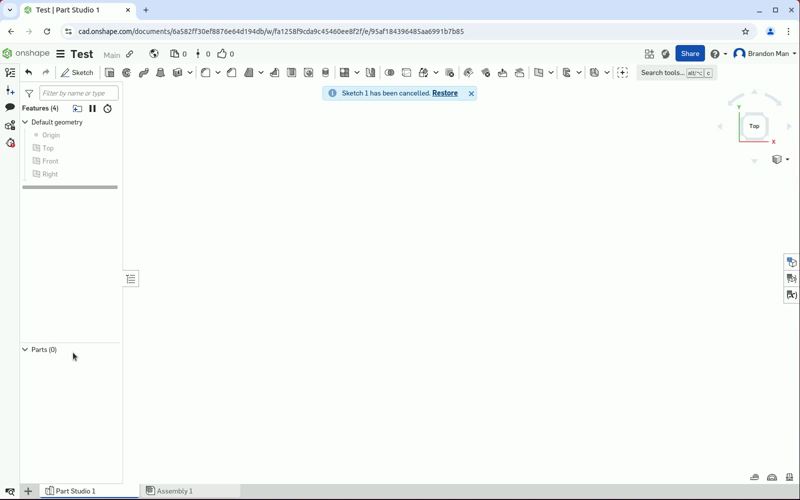
key_down(shift)
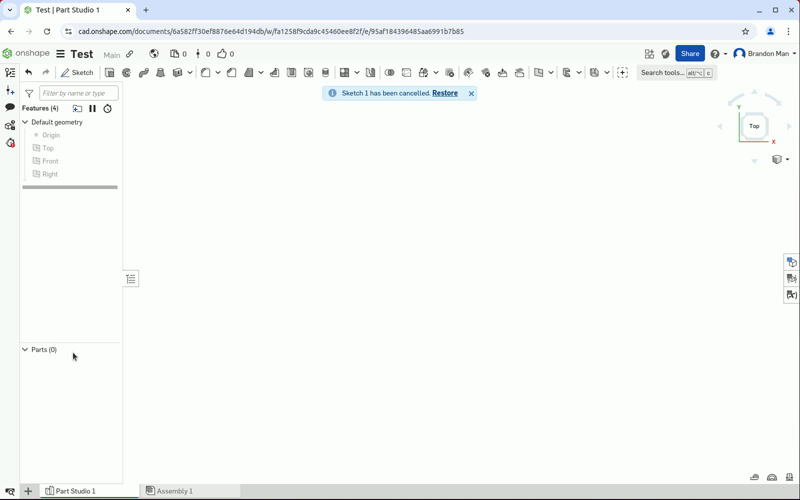
key(up)
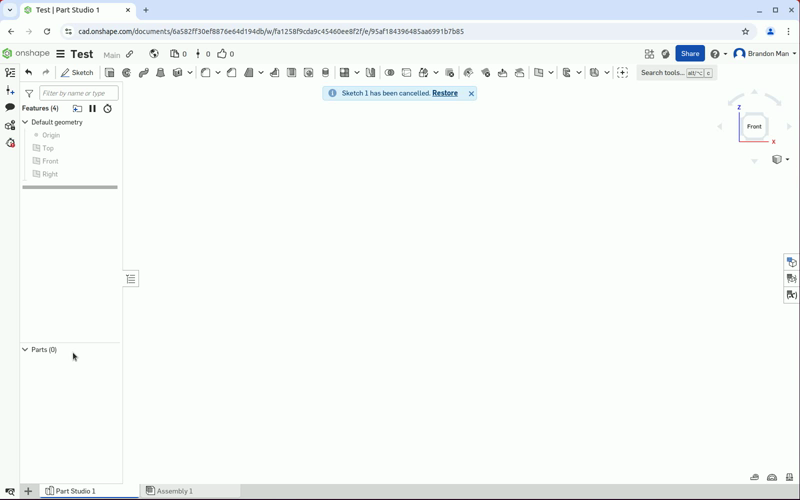
key_up(shift)
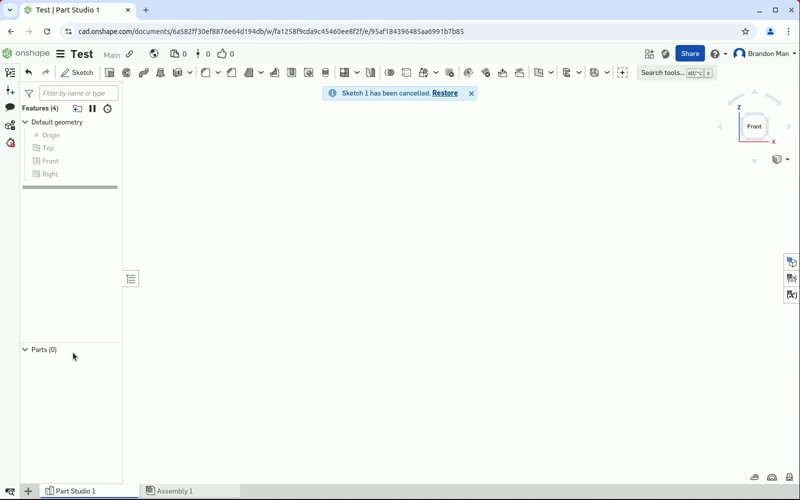
mouse_move(73, 352)
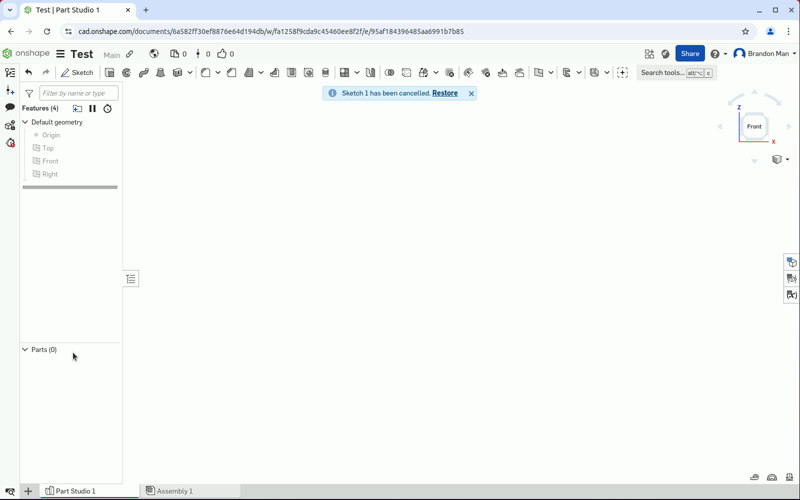
key(shift+y)
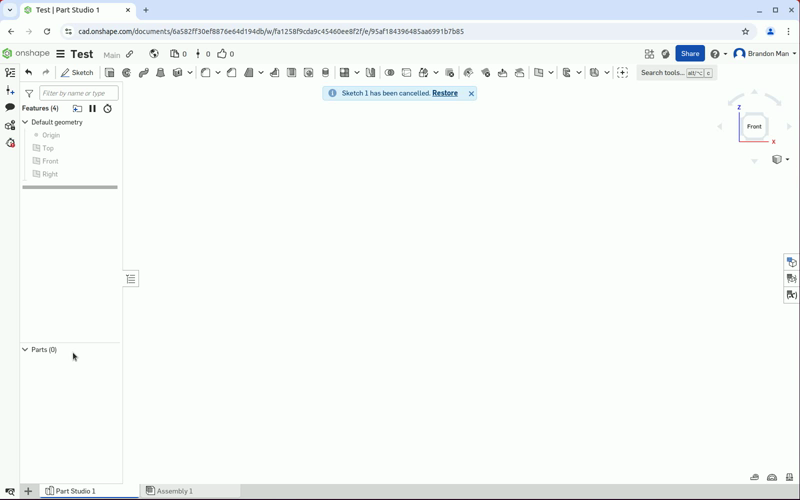
key(shift+s)
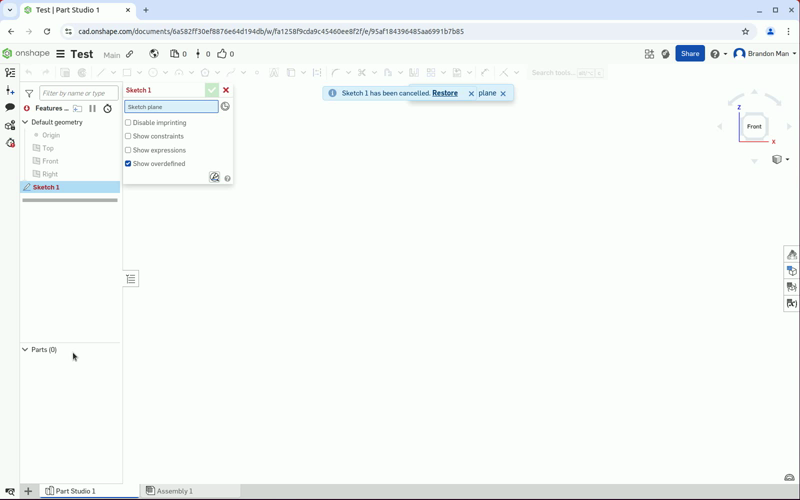
mouse_move(73, 163)
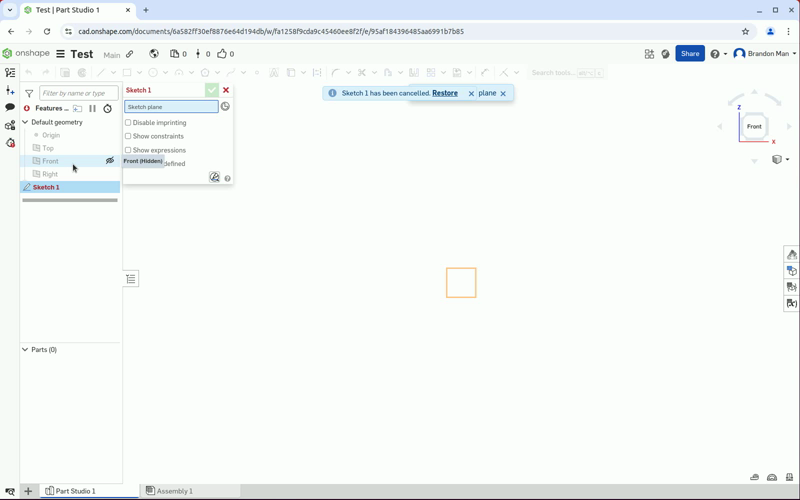
click(73, 163)
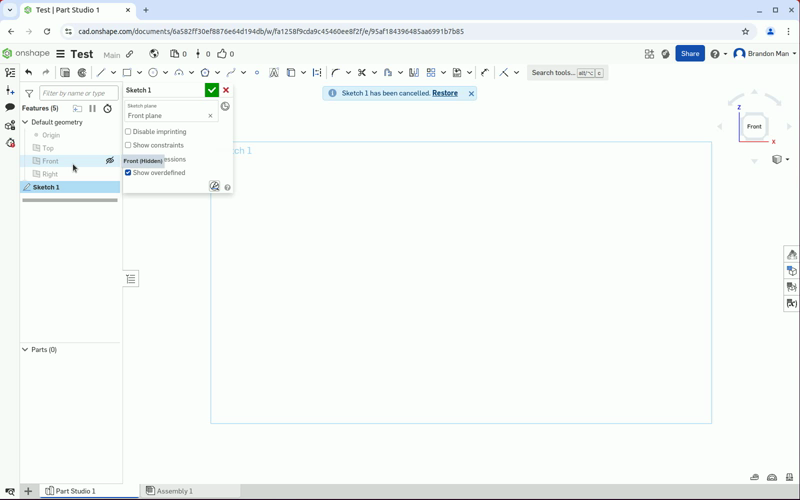
mouse_move(73, 352)
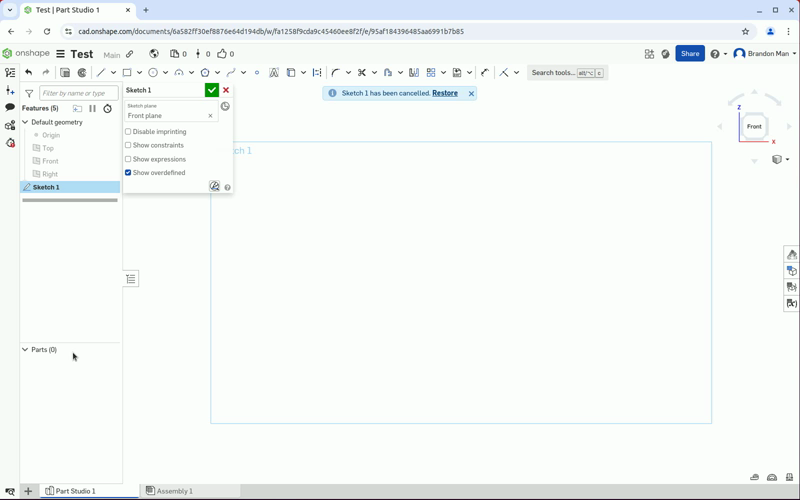
key(y)
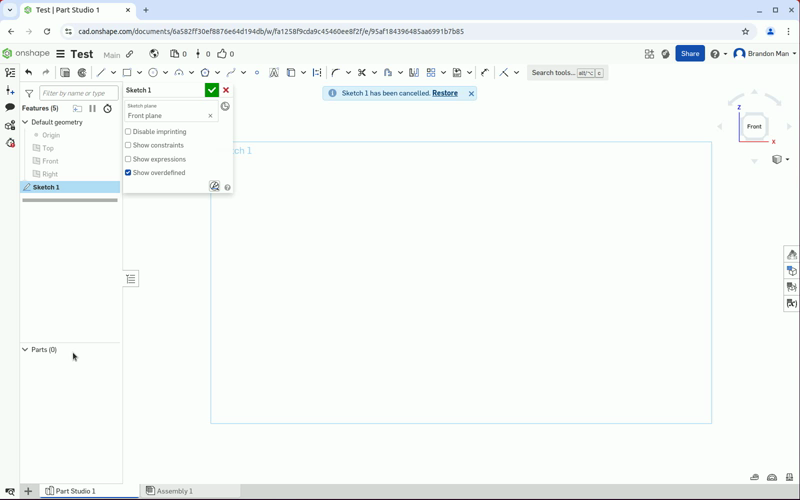
key(l)
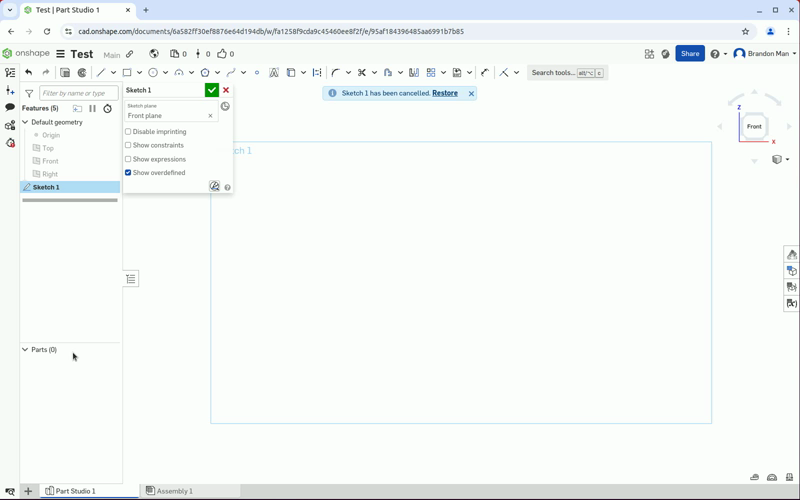
key_down(shift)
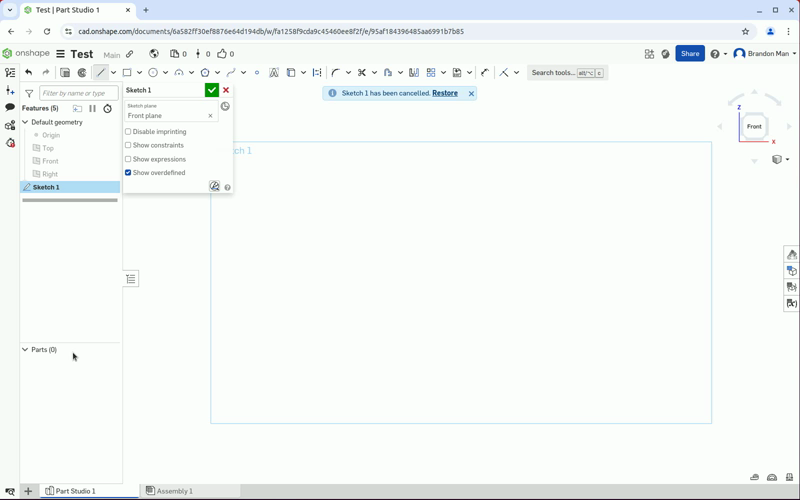
mouse_move(427, 207)
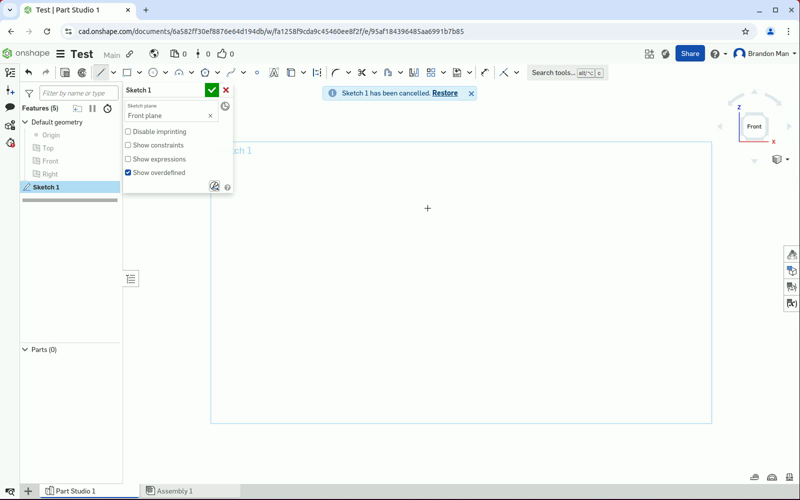
click(427, 207)
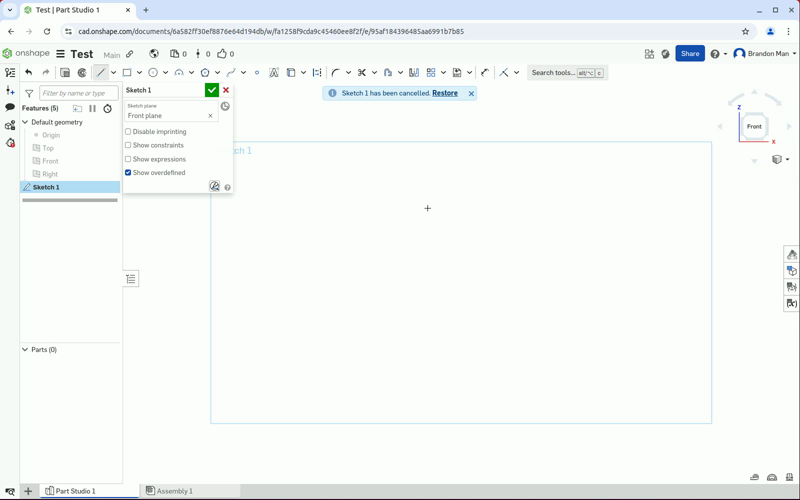
key_up(shift)
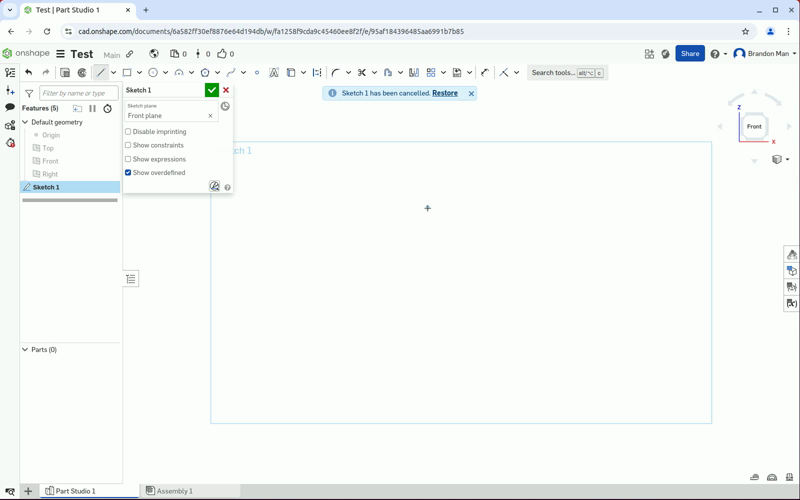
key_down(shift)
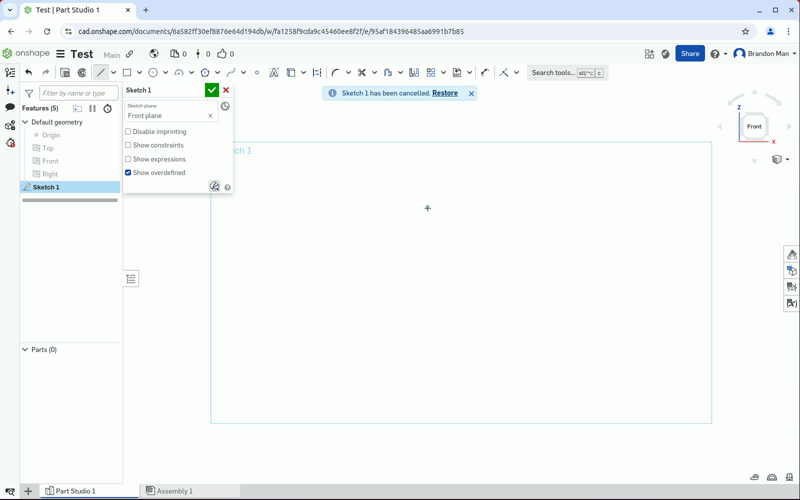
mouse_move(429, 359)
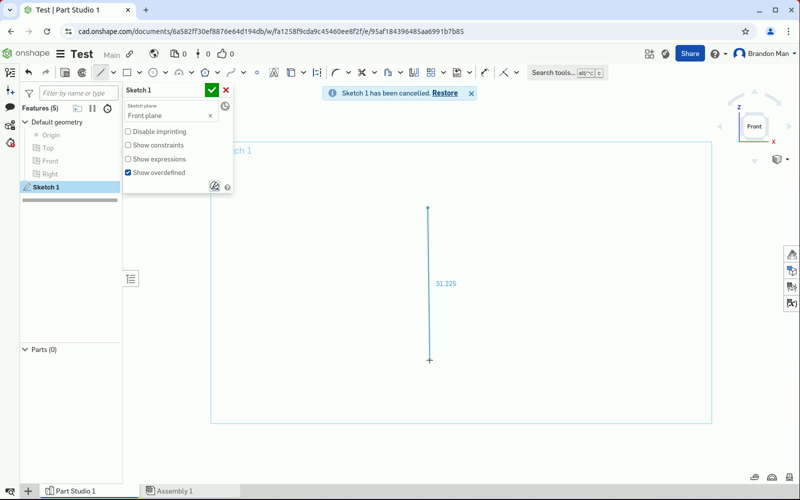
click(429, 359)
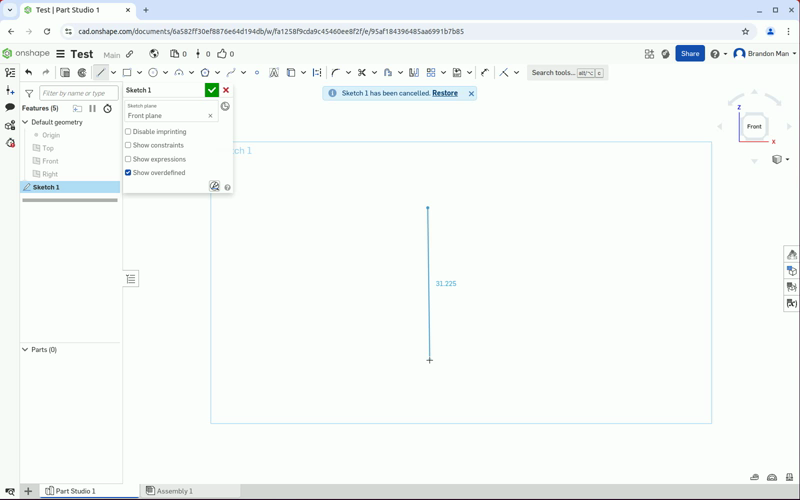
key_up(shift)
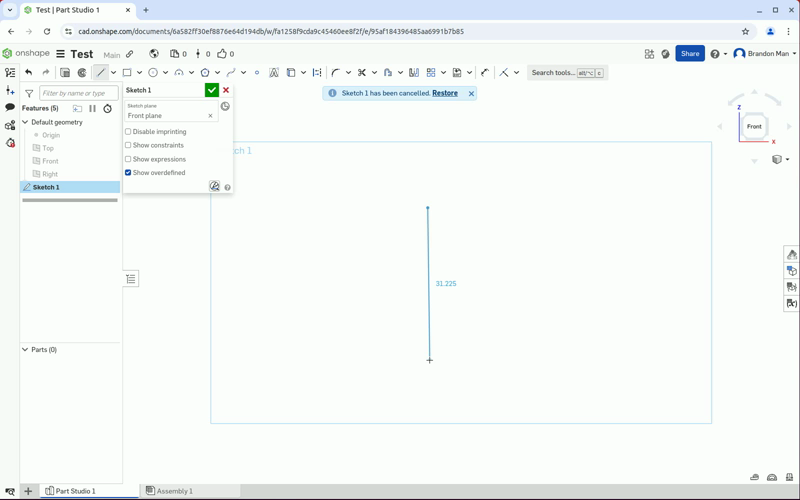
key(esc)
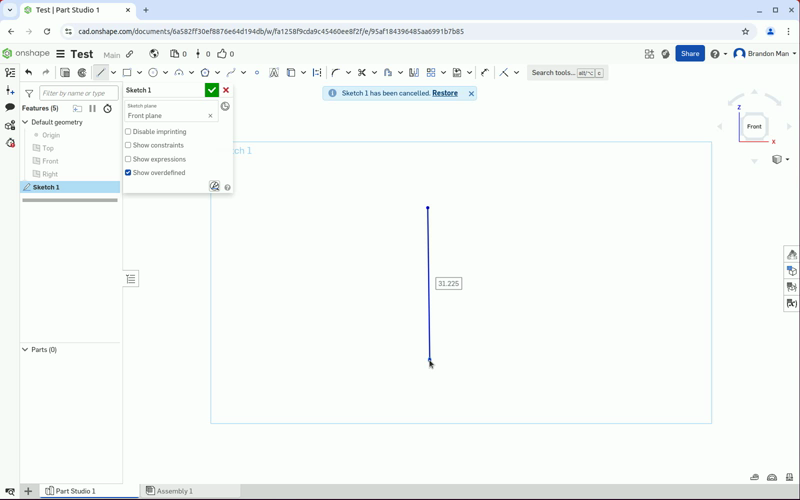
key(a)
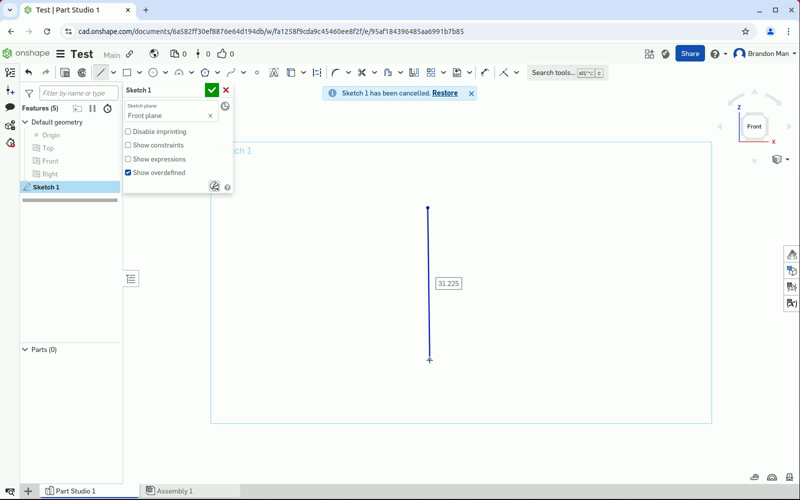
mouse_move(429, 359)
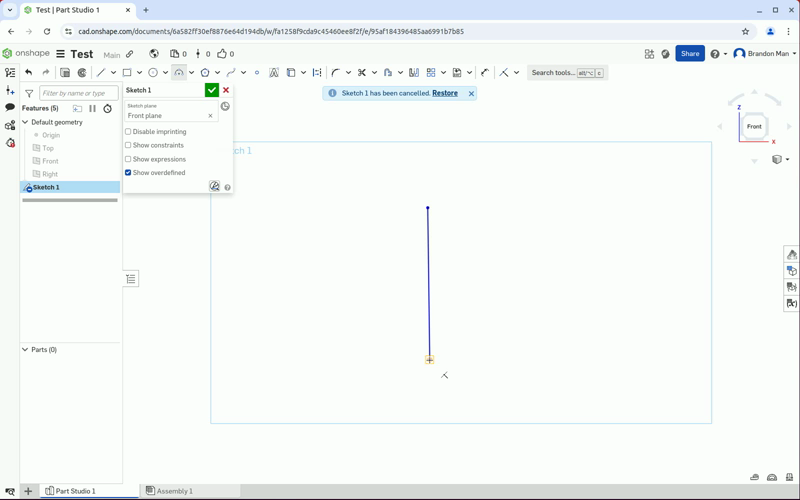
click(429, 359)
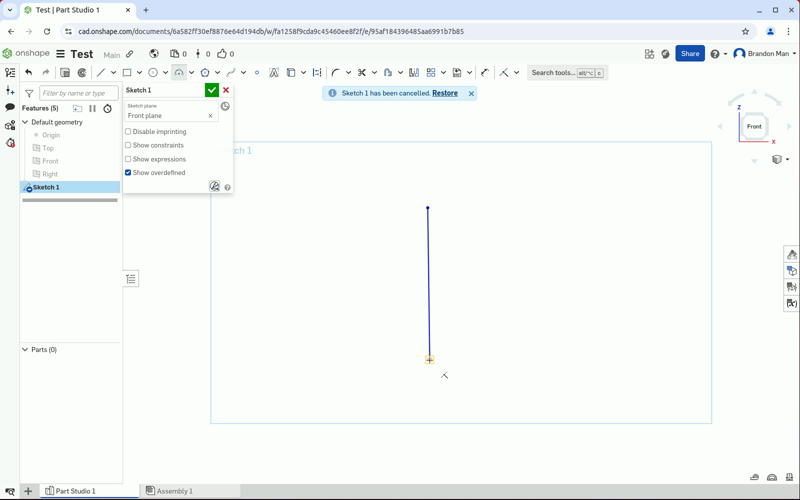
key_down(shift)
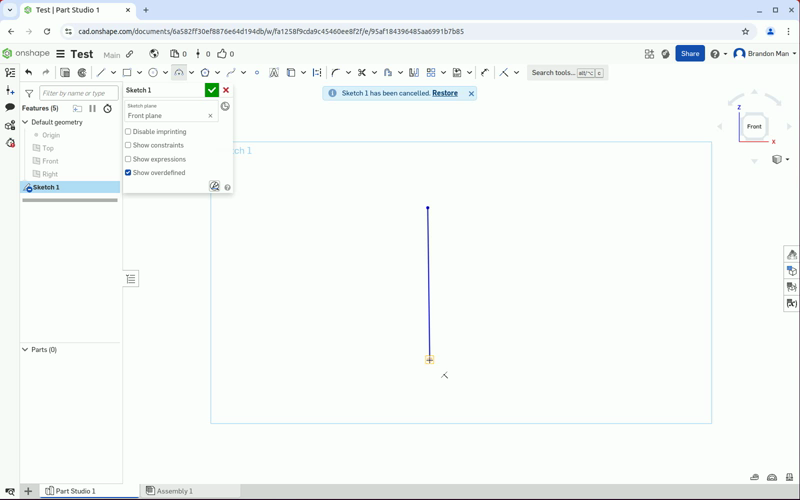
mouse_move(495, 358)
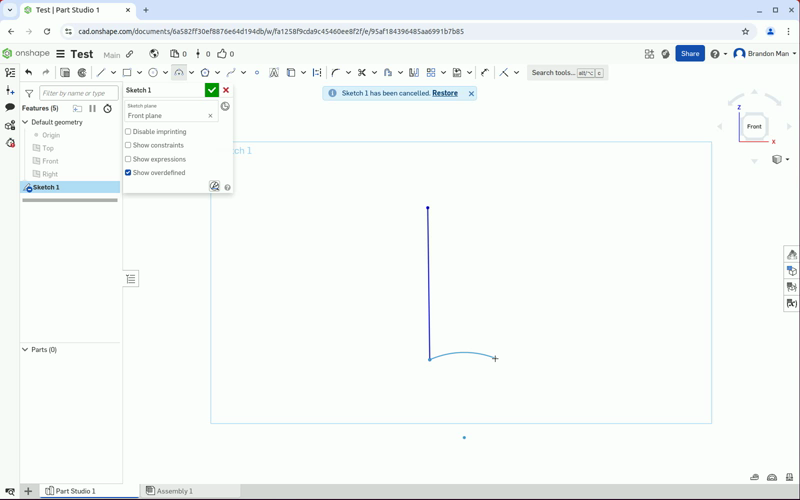
click(495, 358)
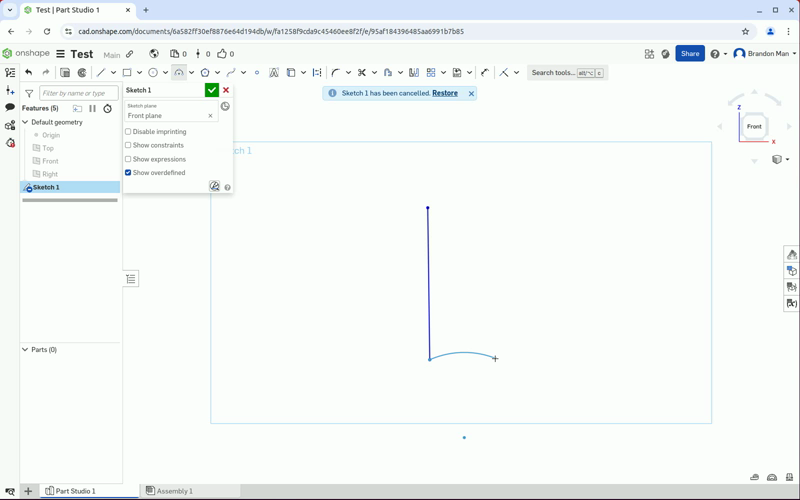
mouse_move(461, 326)
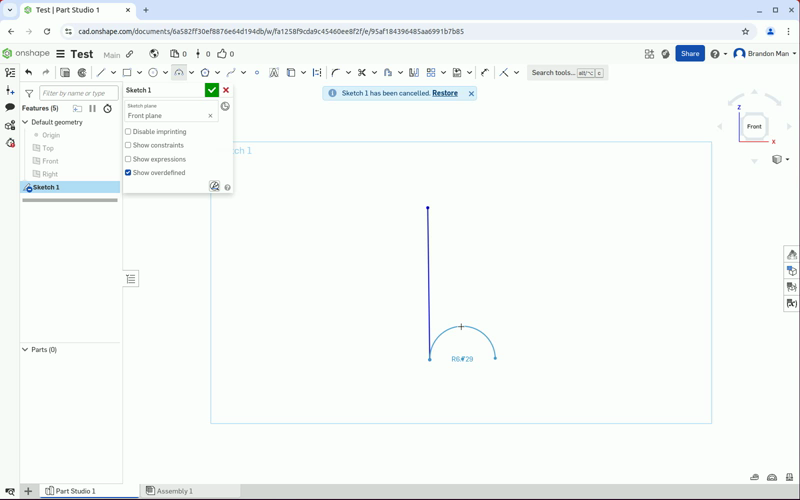
click(461, 326)
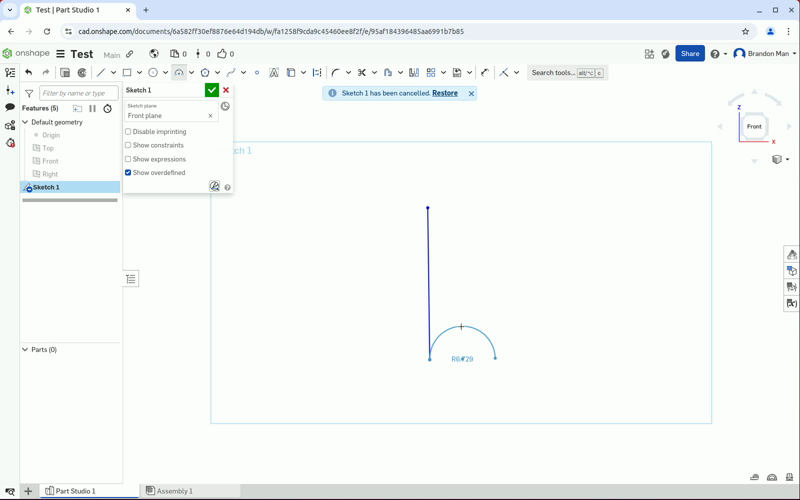
key_up(shift)
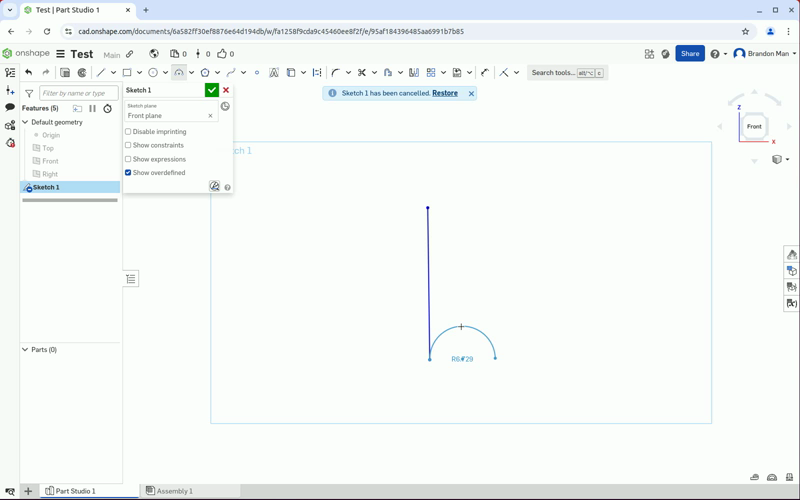
key(esc)
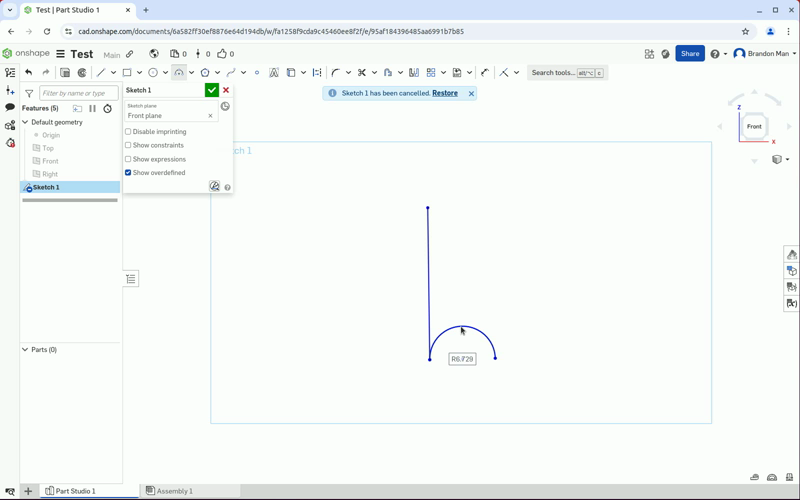
key(l)
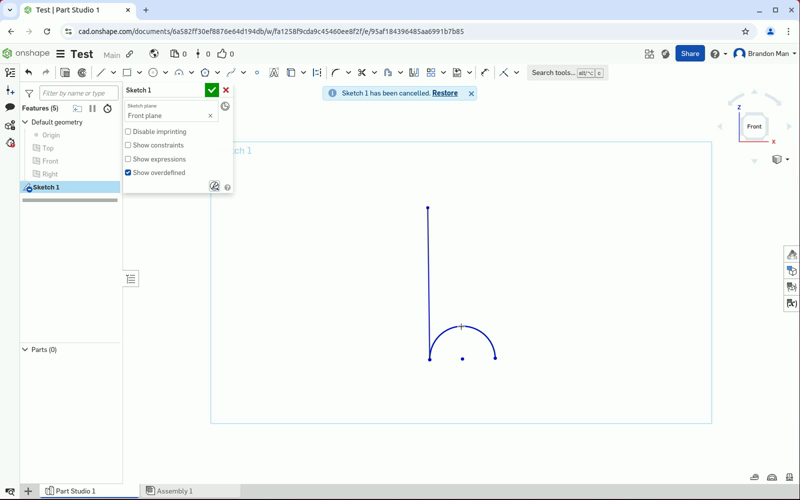
mouse_move(495, 358)
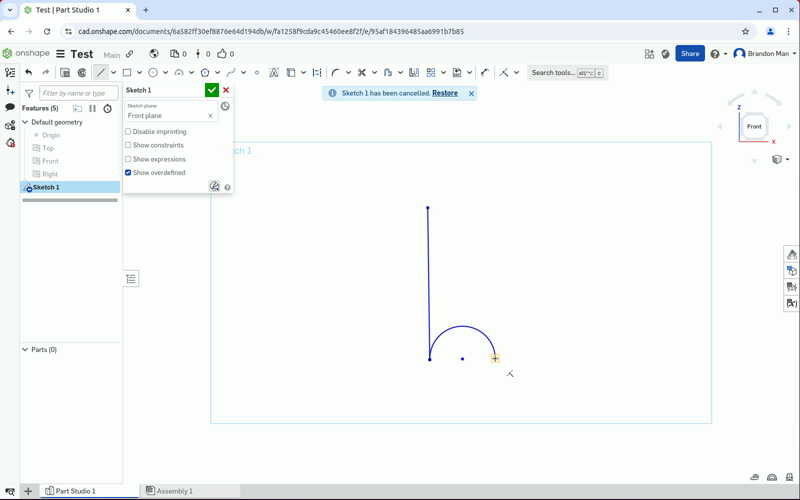
click(495, 358)
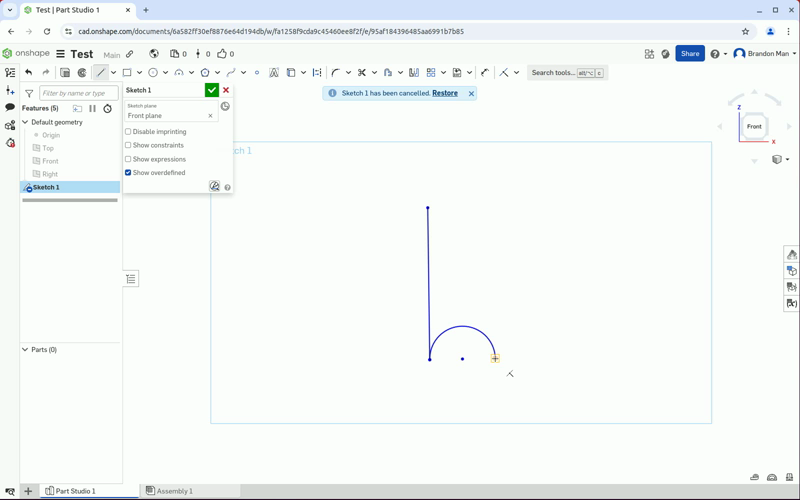
key_down(shift)
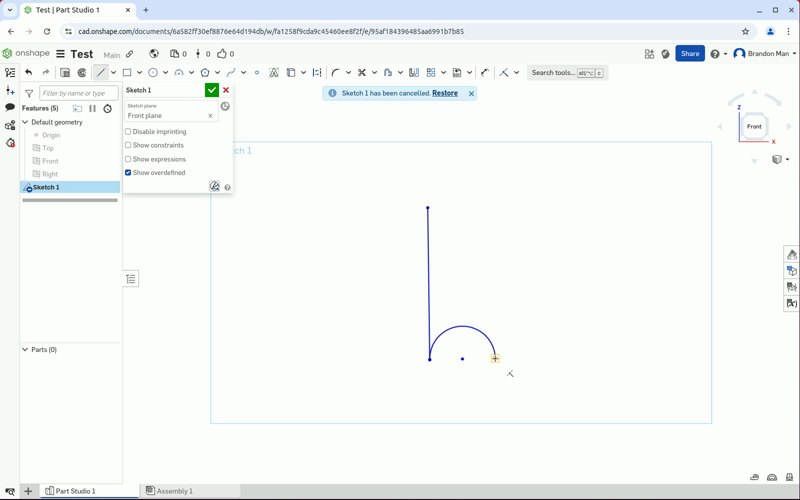
mouse_move(493, 206)
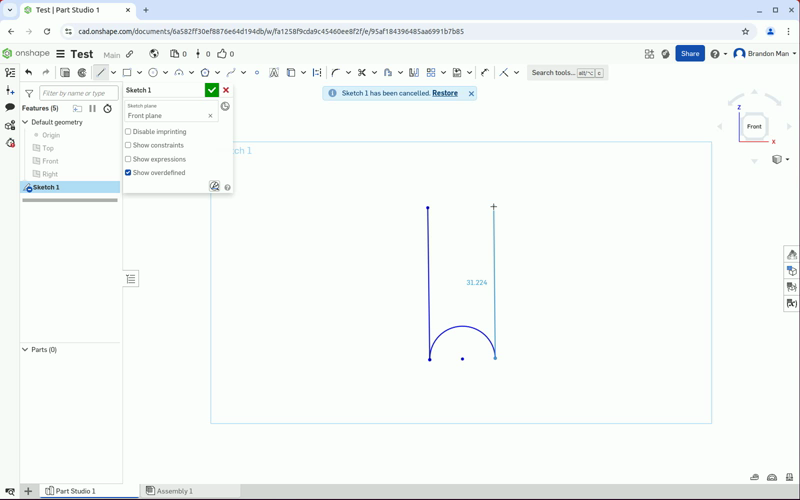
click(493, 206)
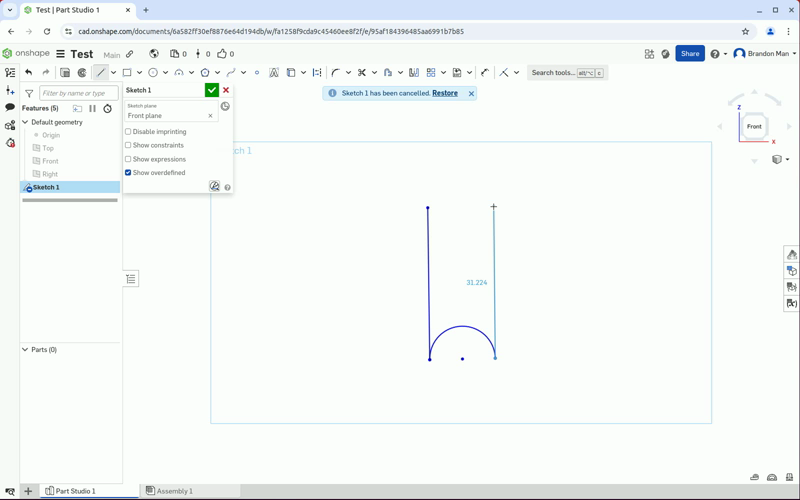
key_up(shift)
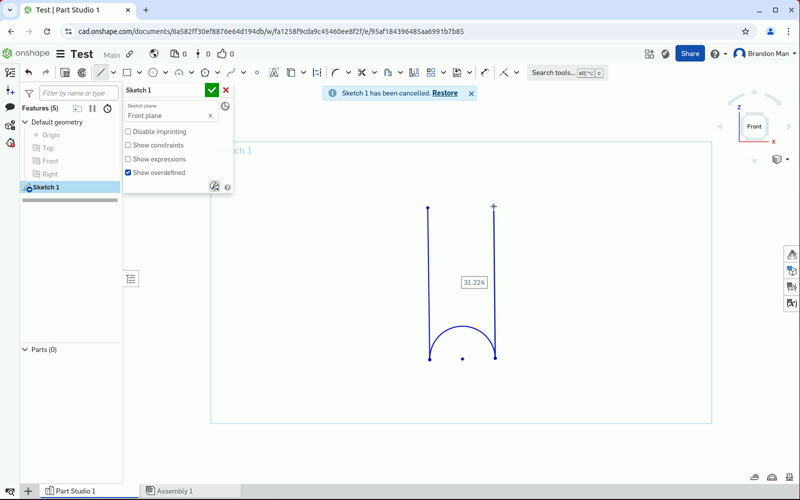
key(esc)
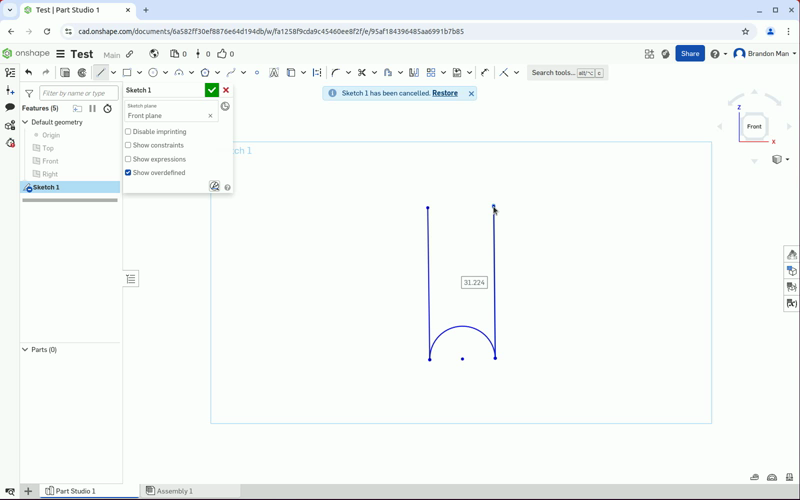
key(a)
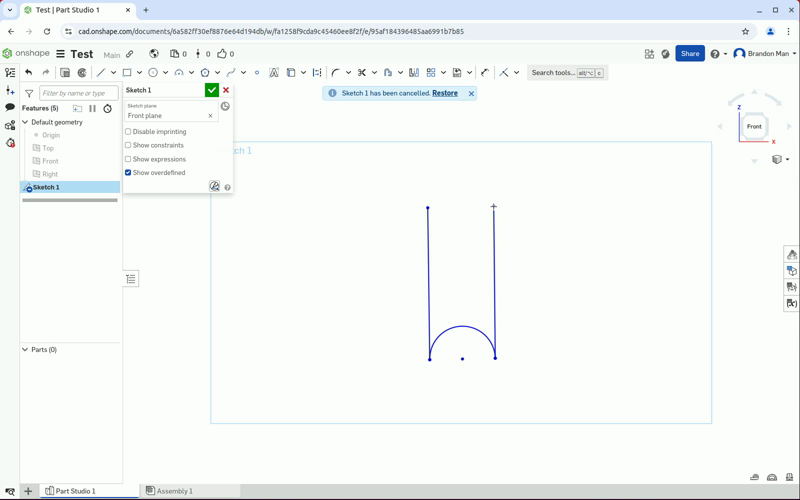
mouse_move(493, 206)
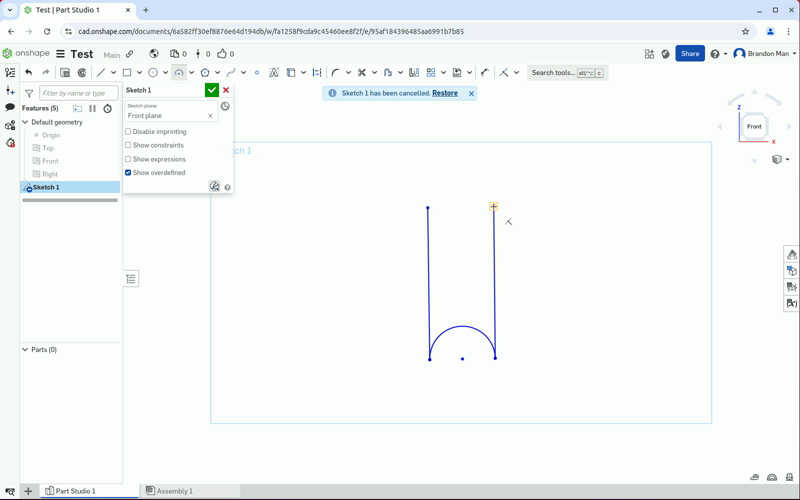
click(493, 206)
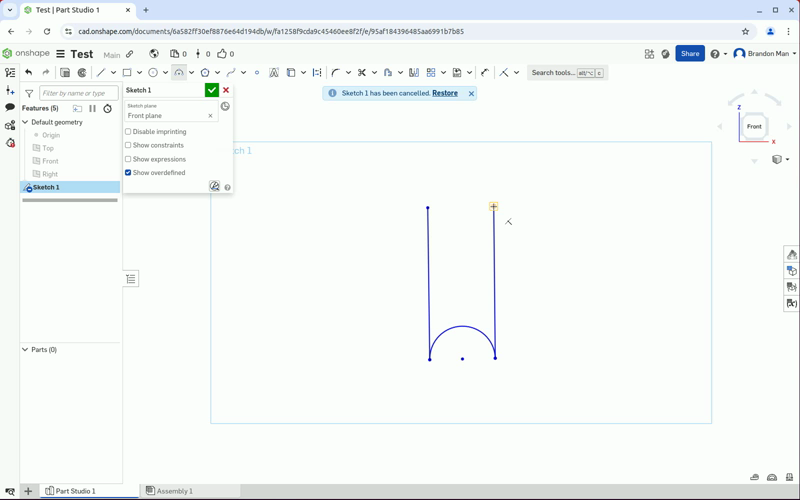
mouse_move(427, 207)
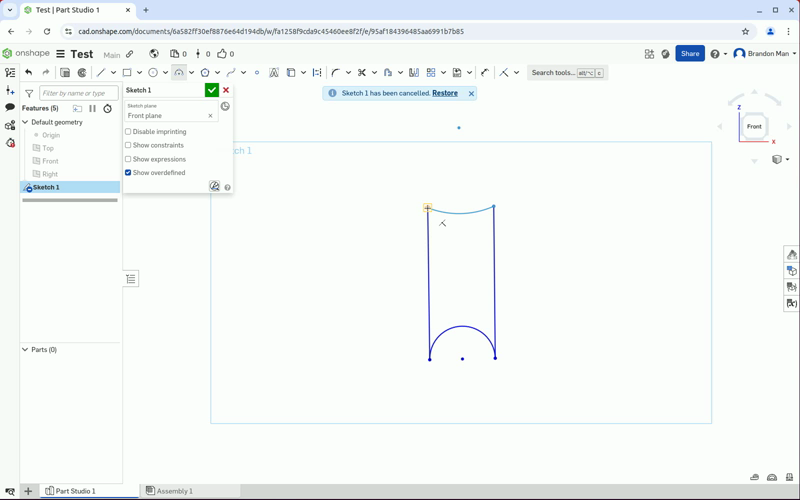
click(427, 207)
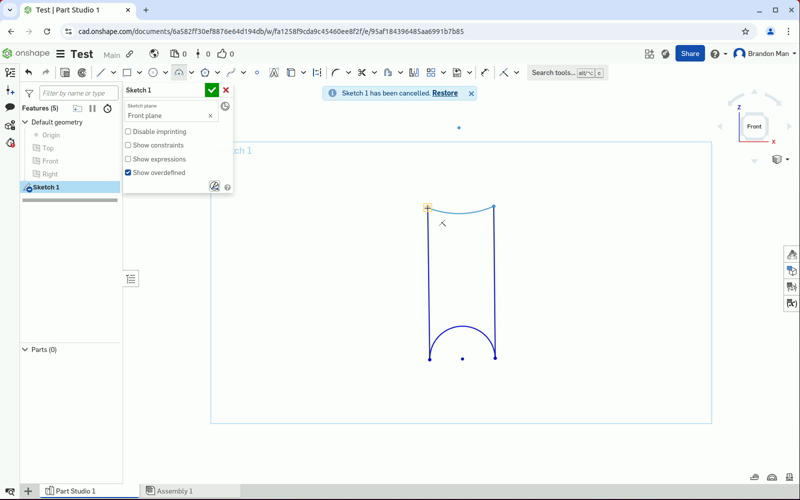
key_down(shift)
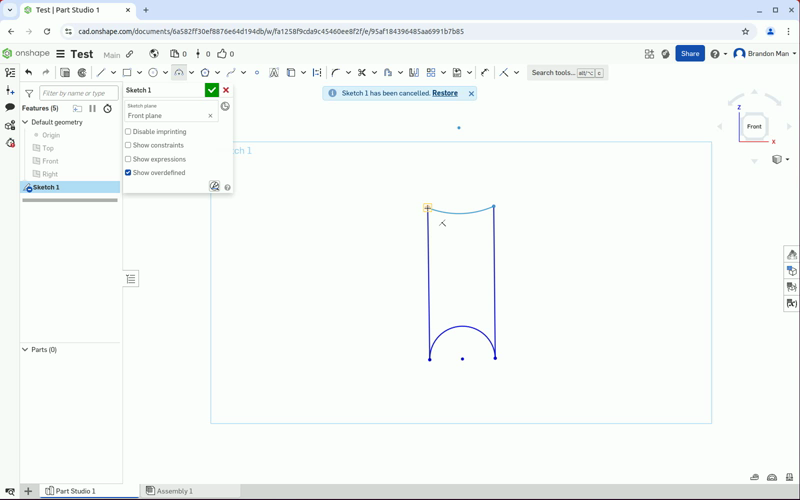
mouse_move(461, 240)
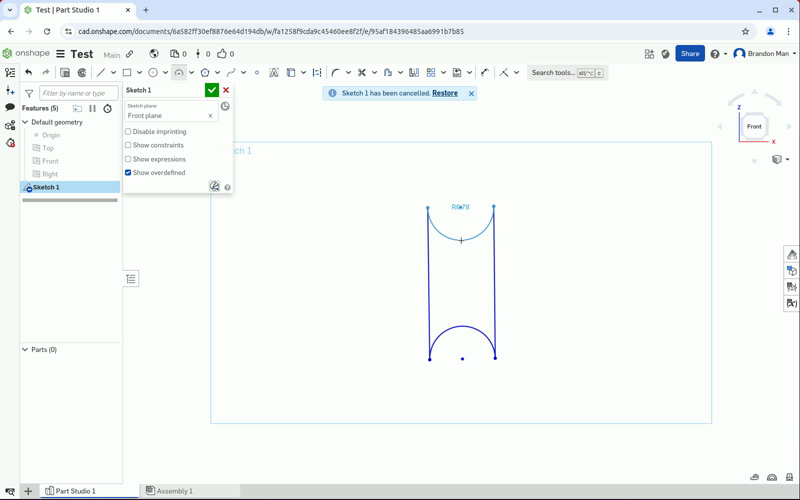
click(461, 240)
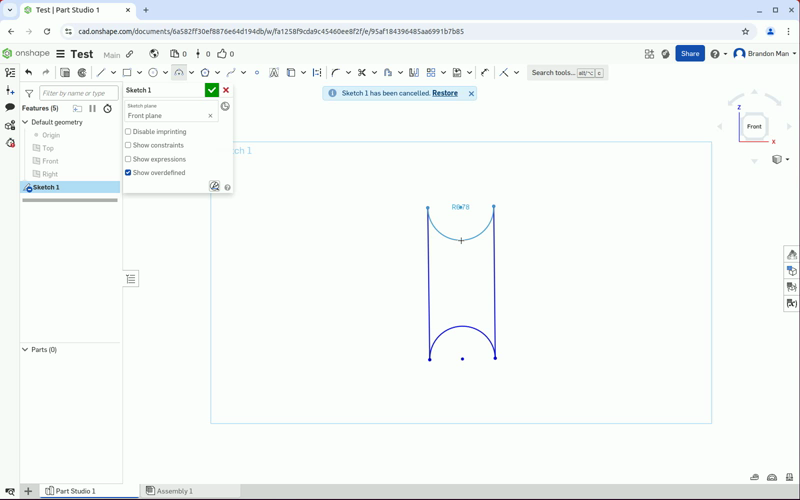
key_up(shift)
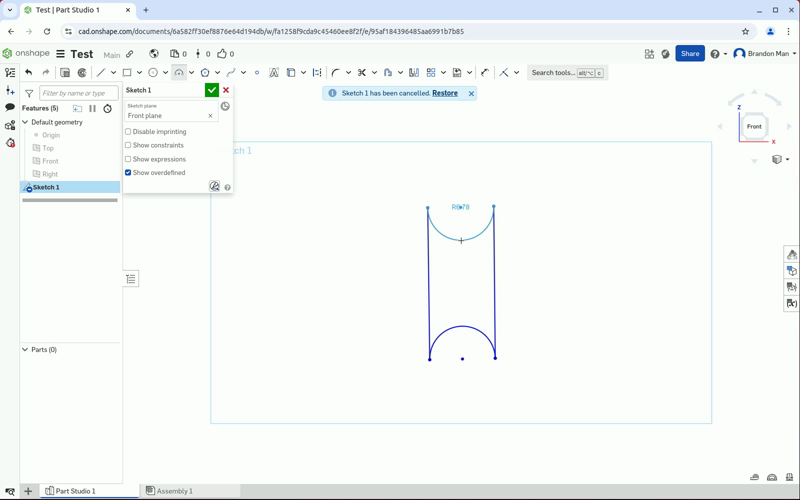
key(esc)
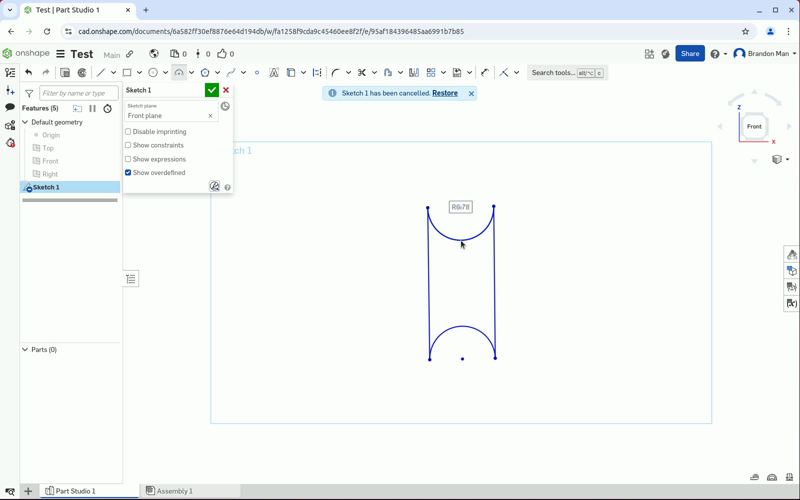
key(c)
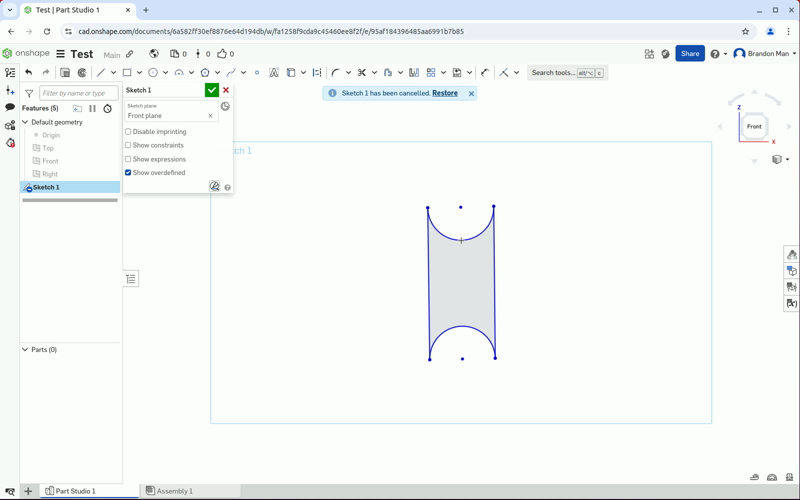
key_down(shift)
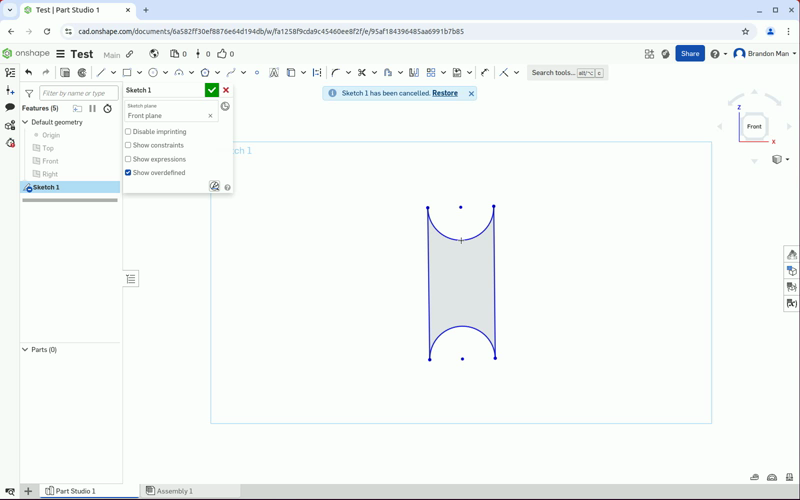
mouse_move(459, 207)
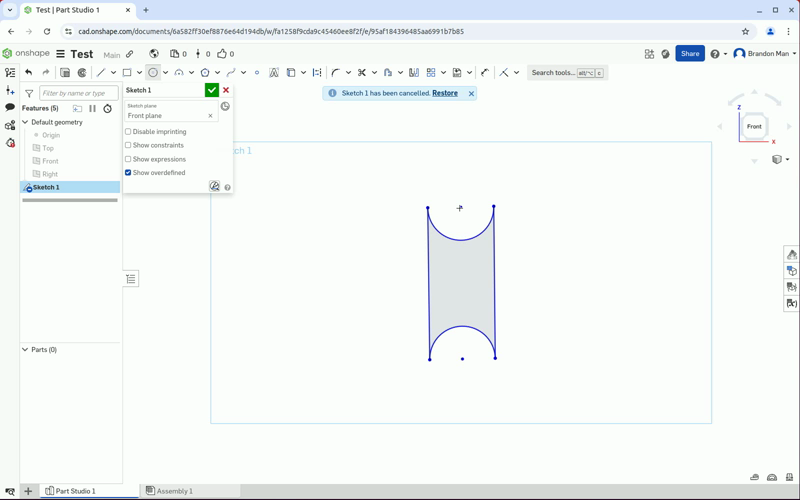
scroll(6)
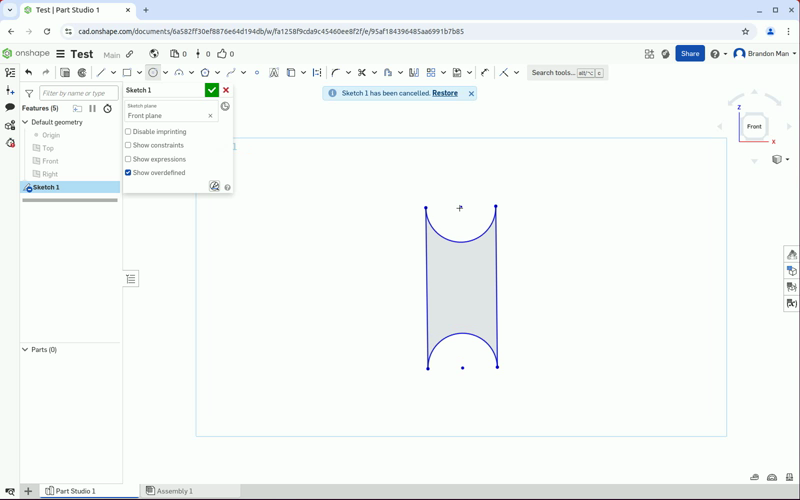
scroll(6)
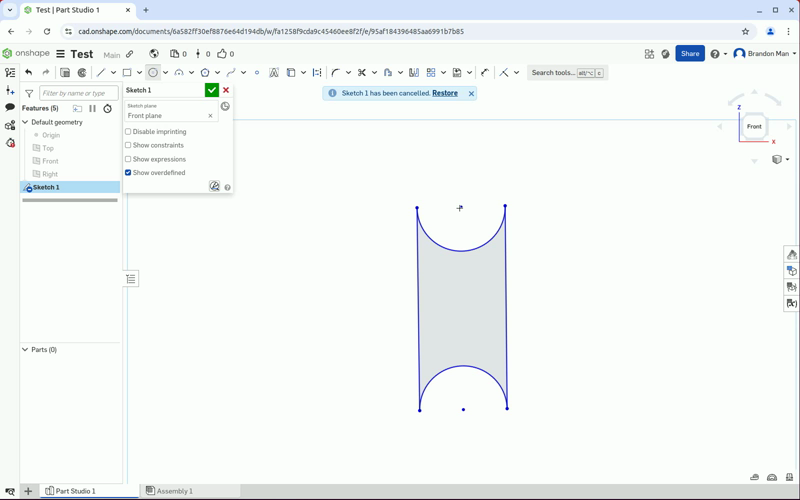
scroll(6)
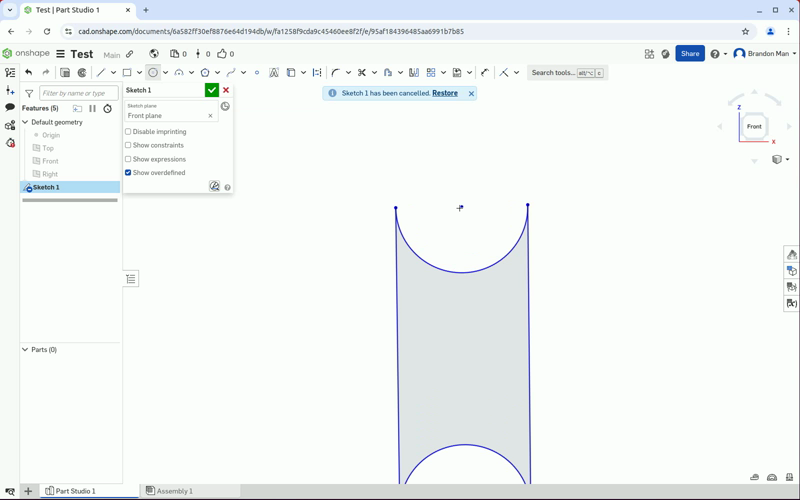
scroll(6)
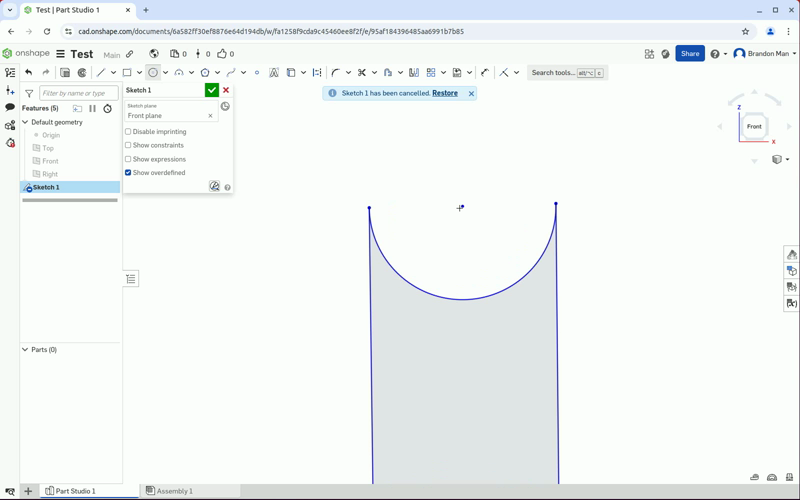
scroll(6)
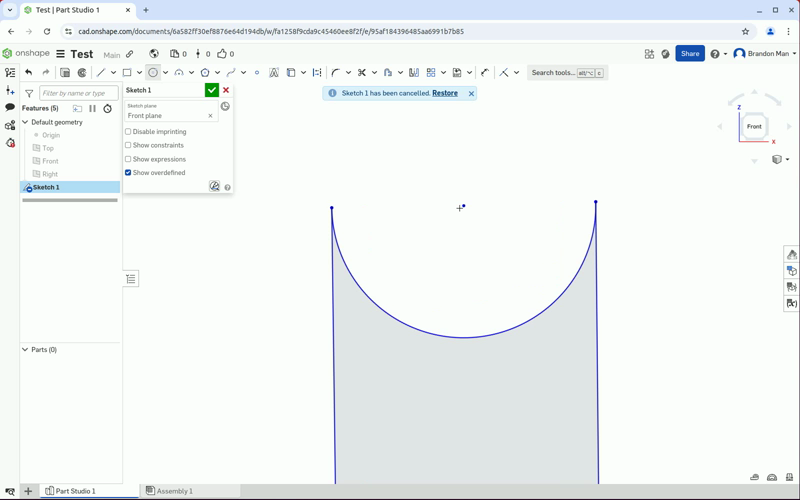
scroll(6)
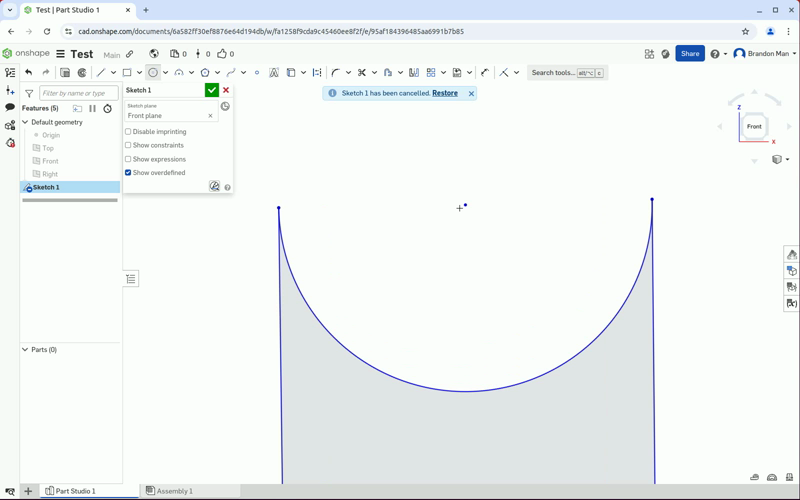
scroll(6)
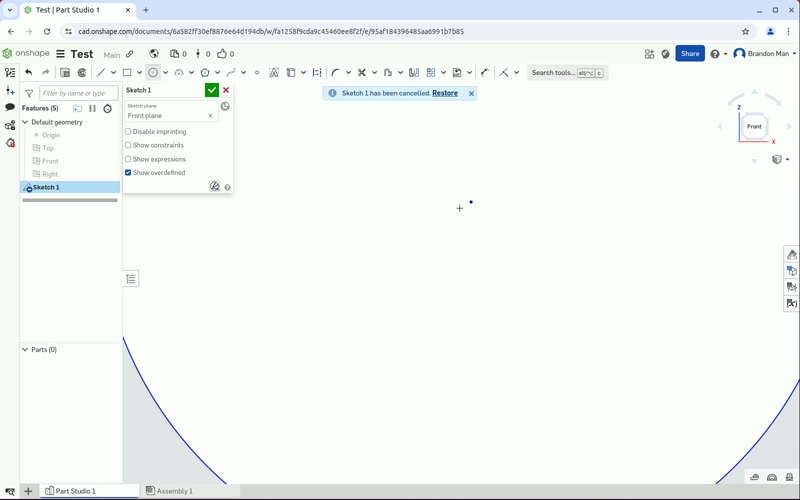
click(459, 207)
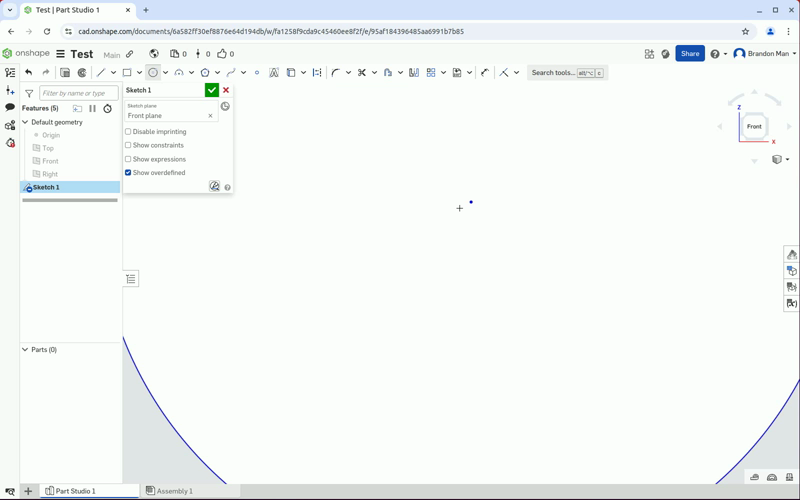
scroll(-6)
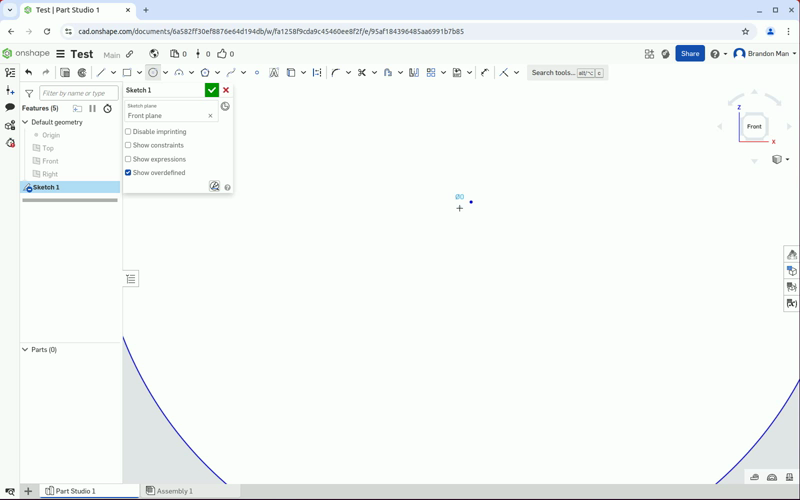
scroll(-6)
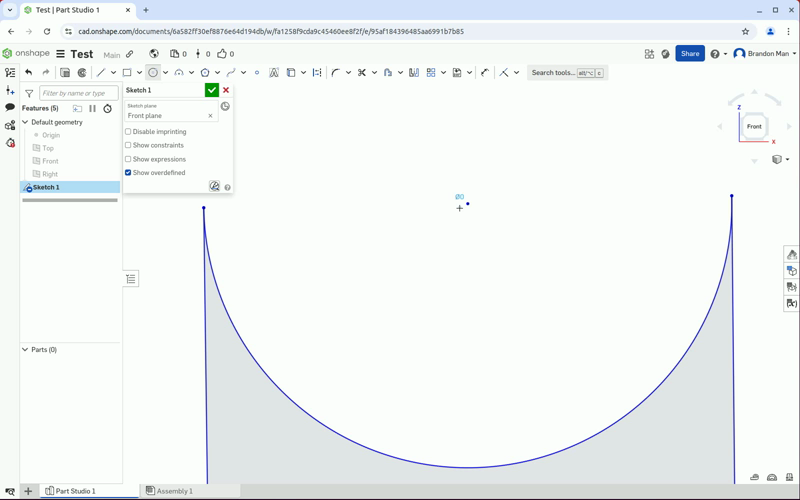
scroll(-6)
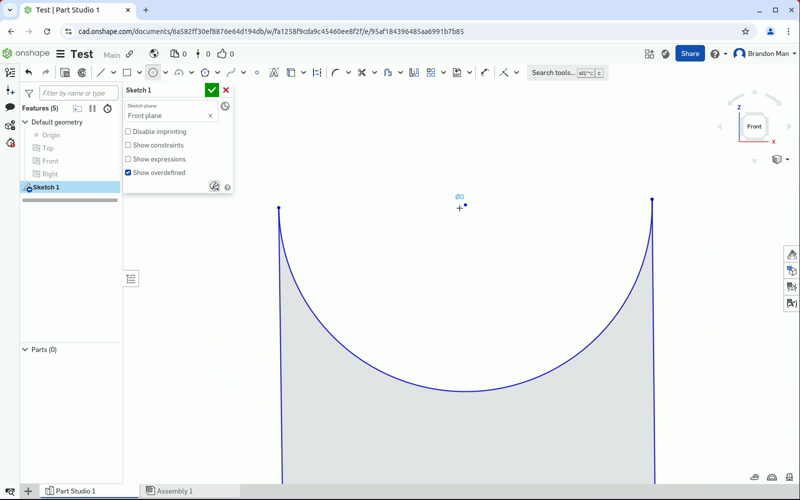
scroll(-6)
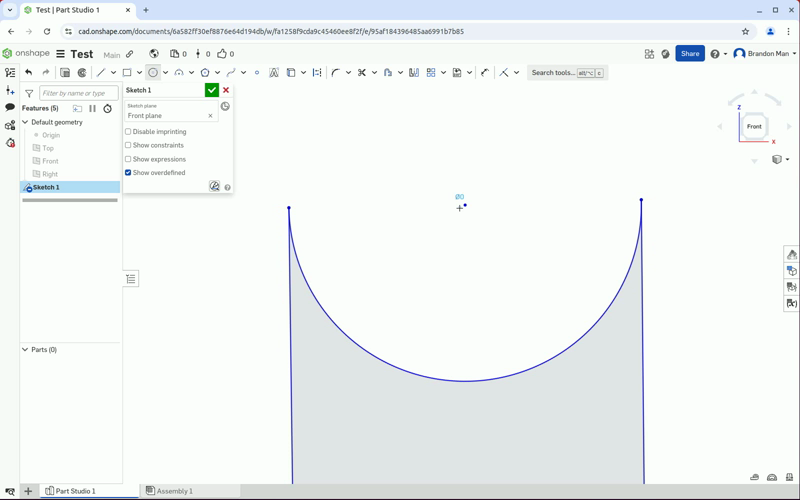
scroll(-6)
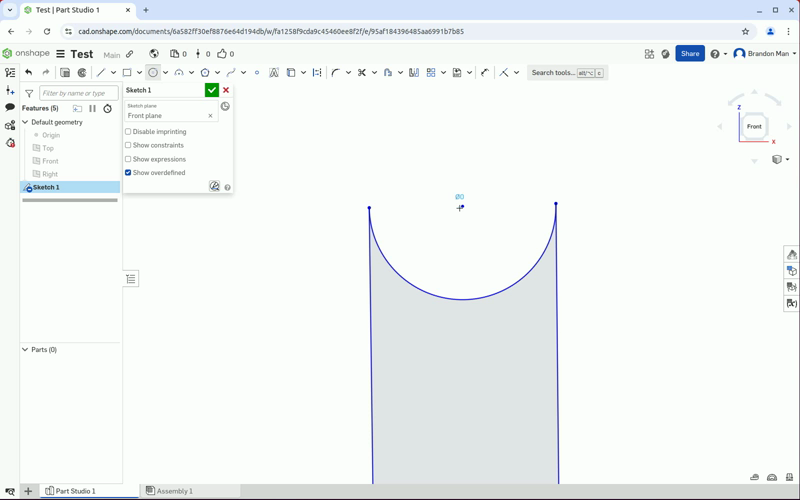
scroll(-6)
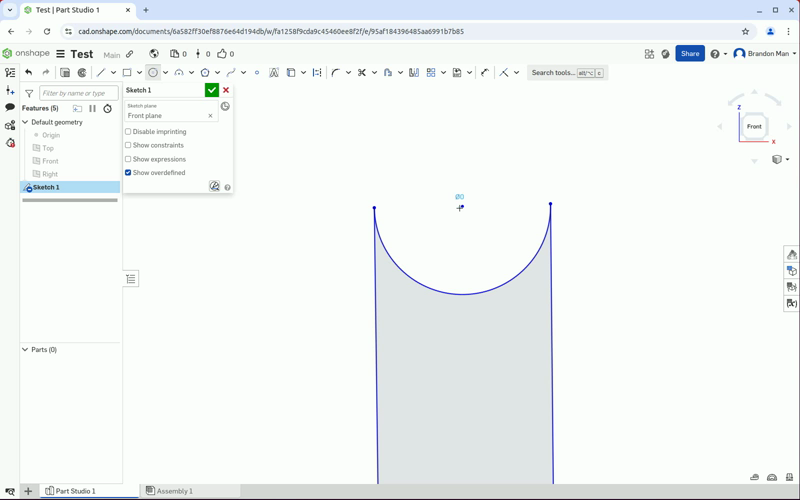
scroll(-6)
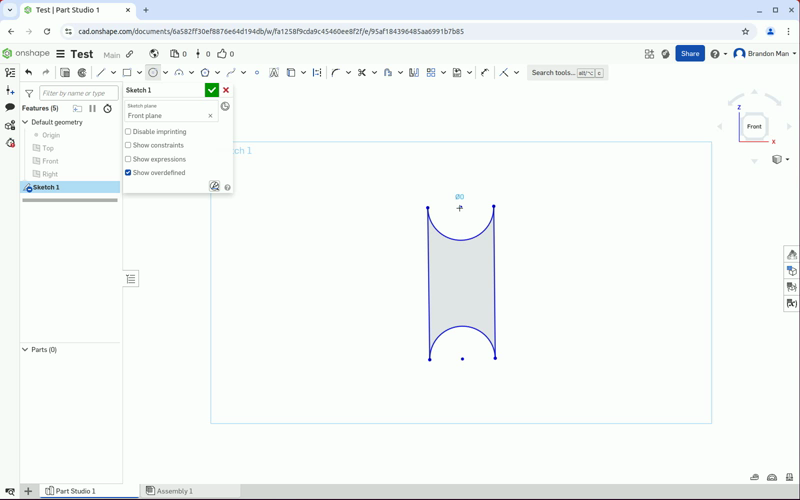
key_up(shift)
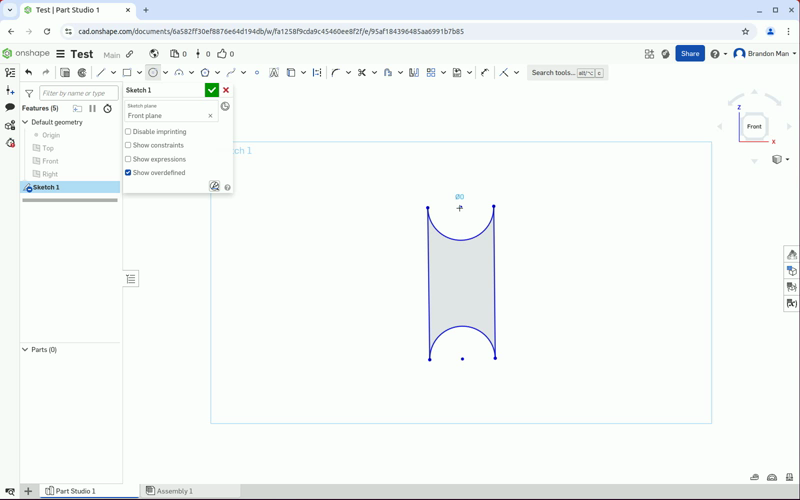
mouse_move(474, 207)
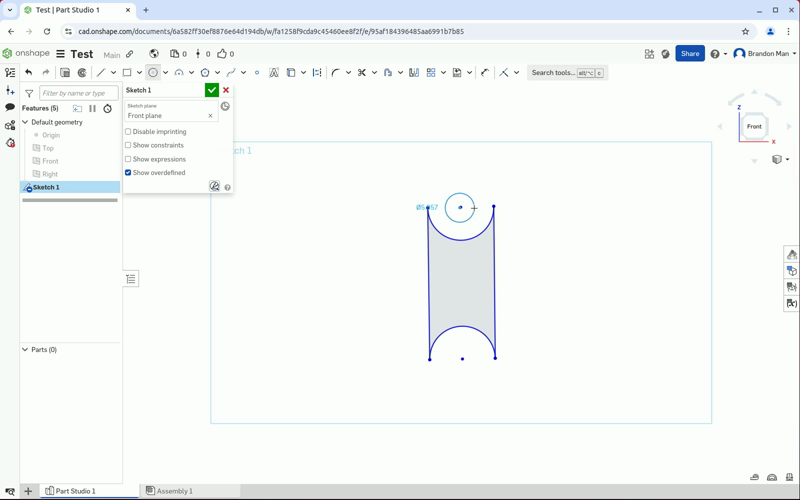
click(474, 207)
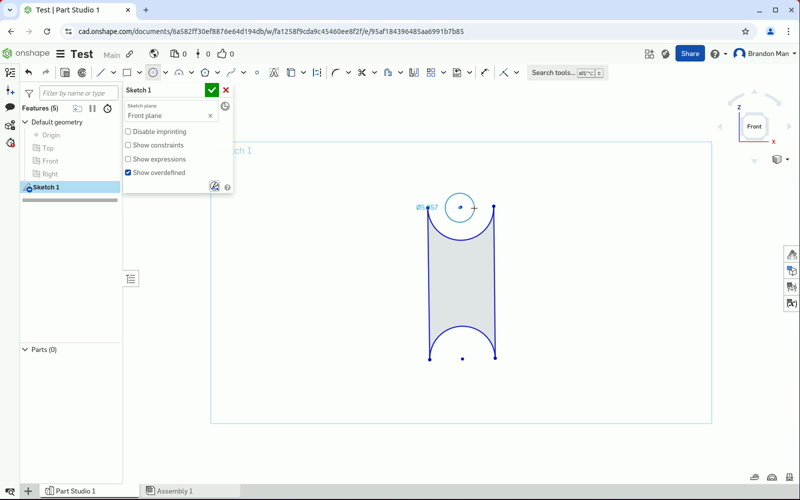
key(esc)
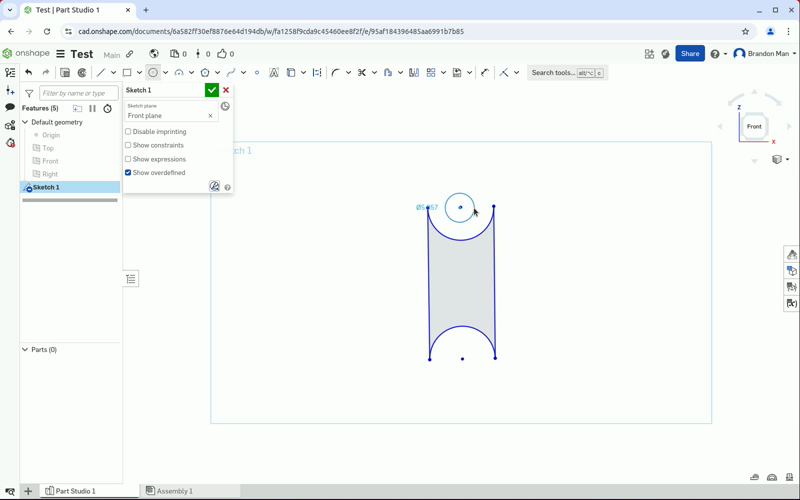
mouse_move(478, 323)
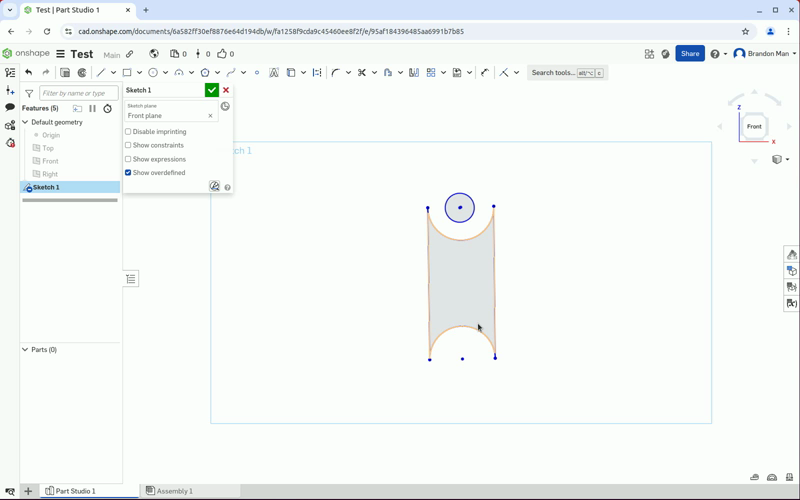
click(478, 323)
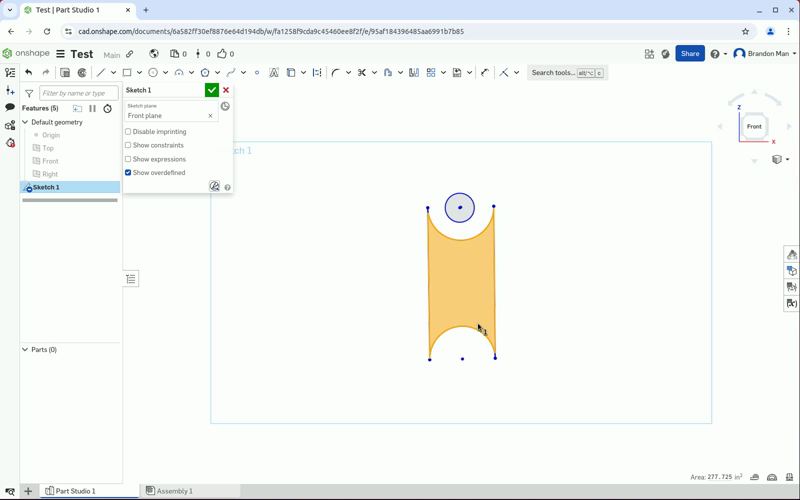
mouse_move(73, 352)
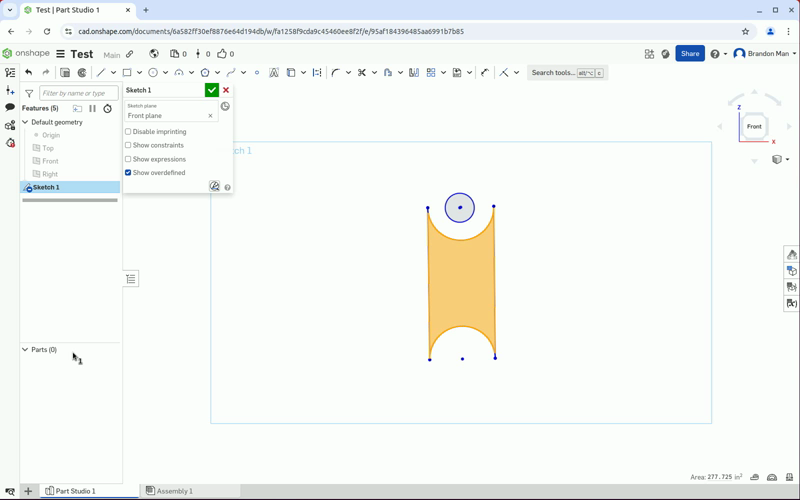
key(shift+y)
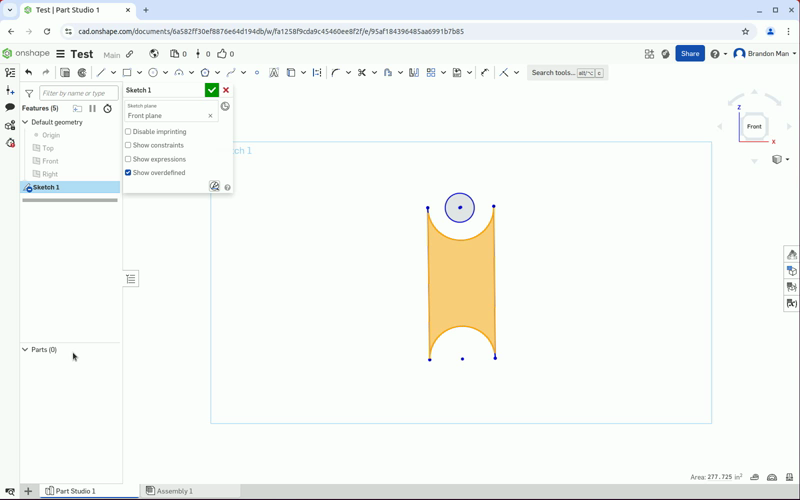
key(shift+e)
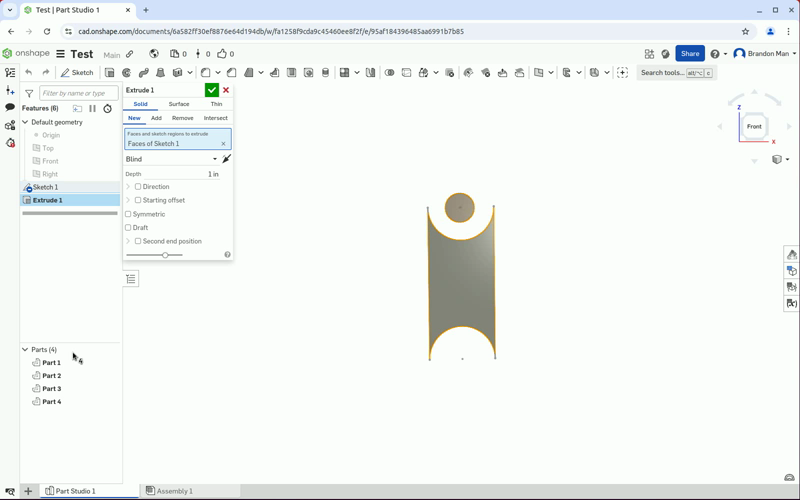
mouse_move(143, 106)
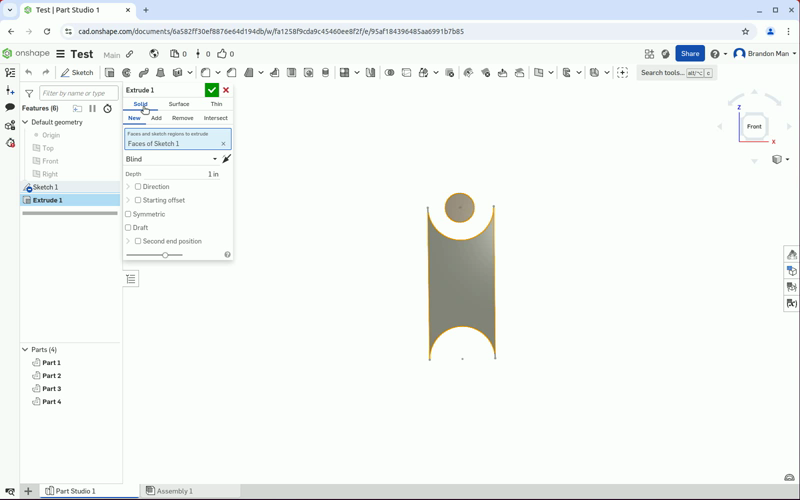
click(143, 106)
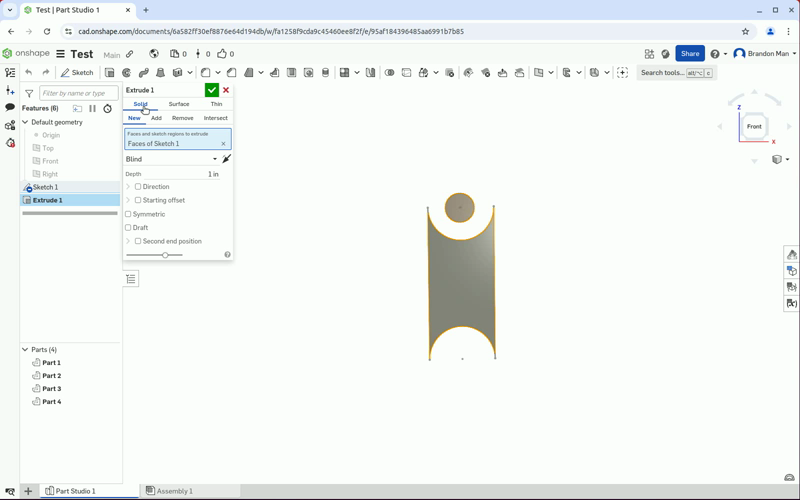
mouse_move(137, 120)
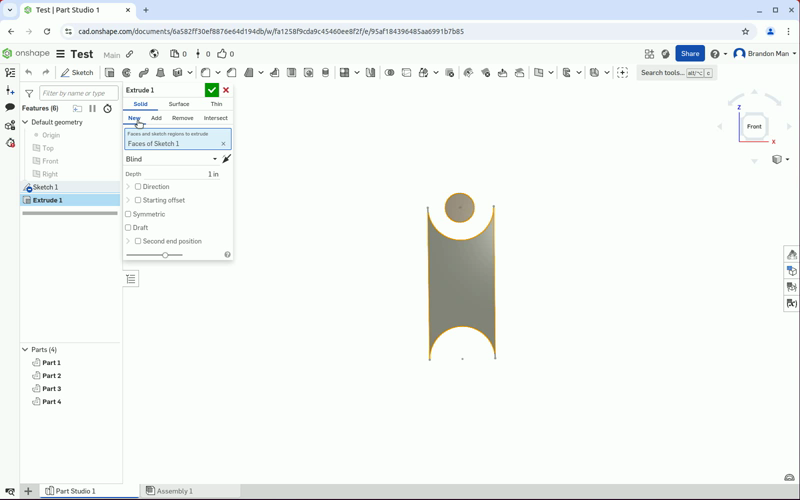
click(137, 120)
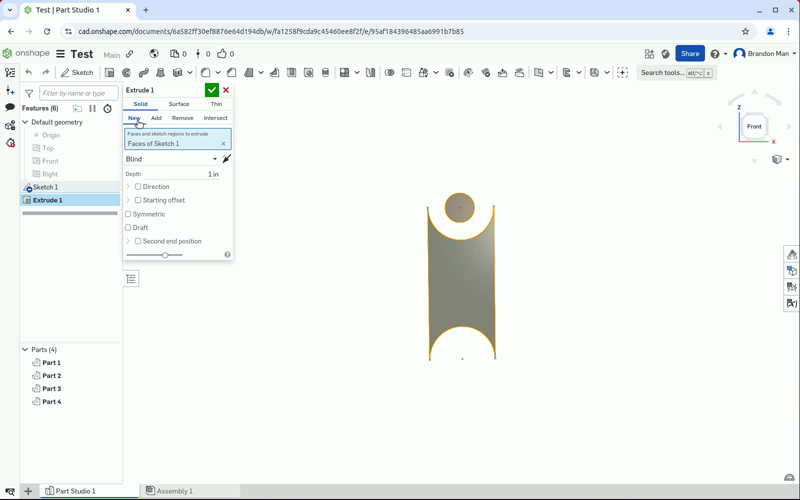
key(tab, 4)
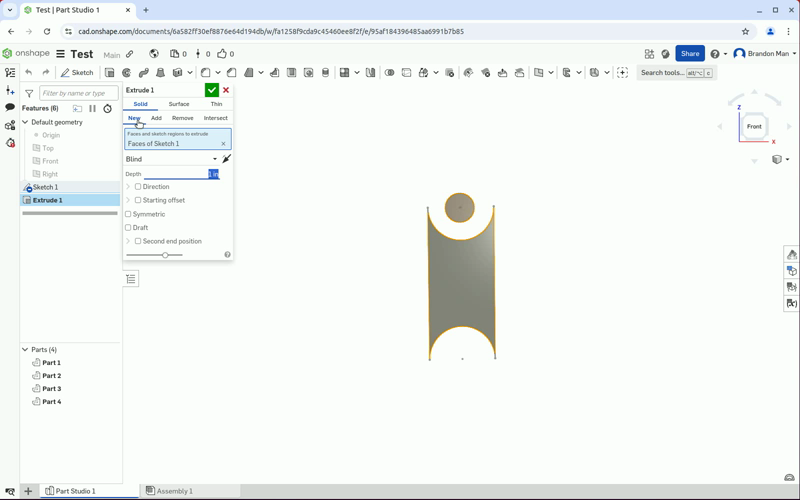
text(46.216)
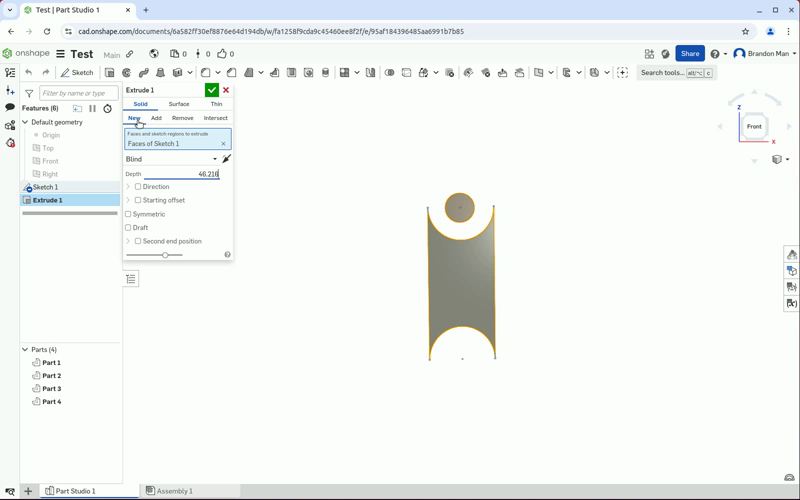
key(tab, 3)
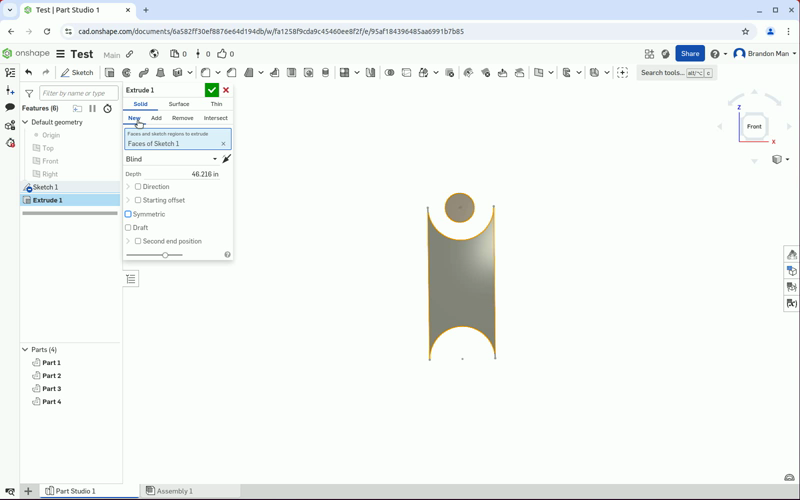
key(space)
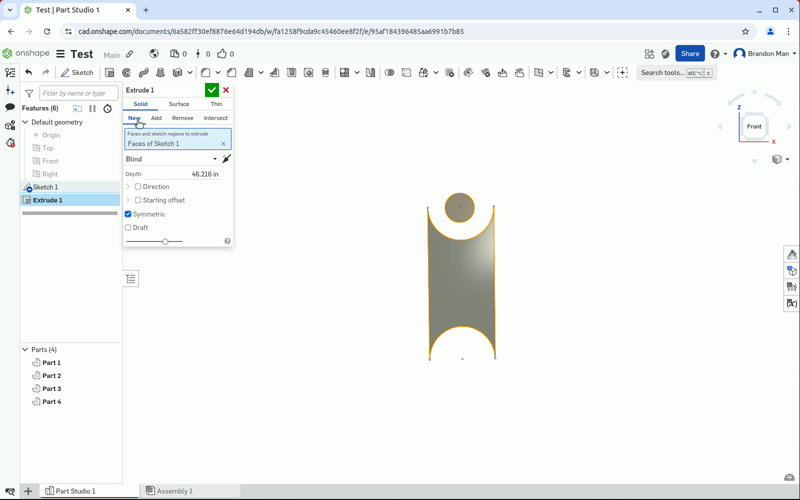
key(enter)
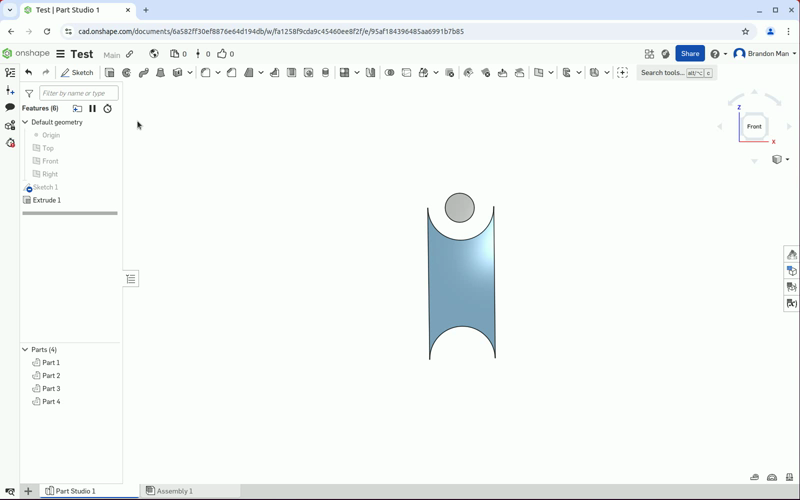
key(shift+h)
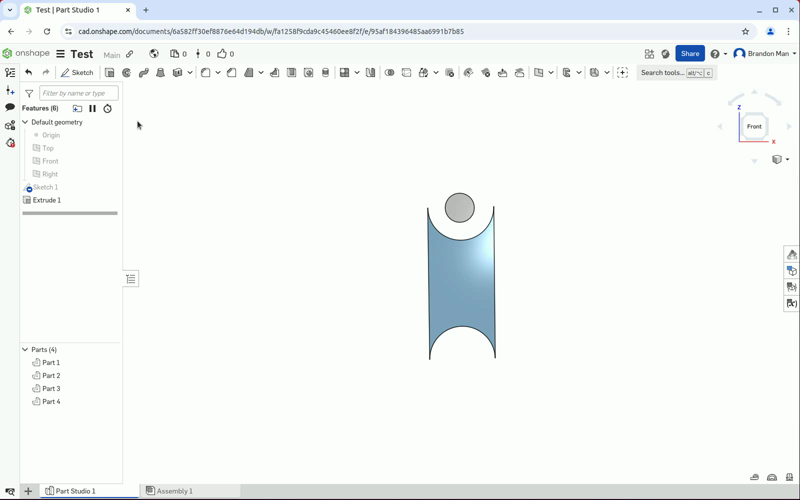
key(shift+h)
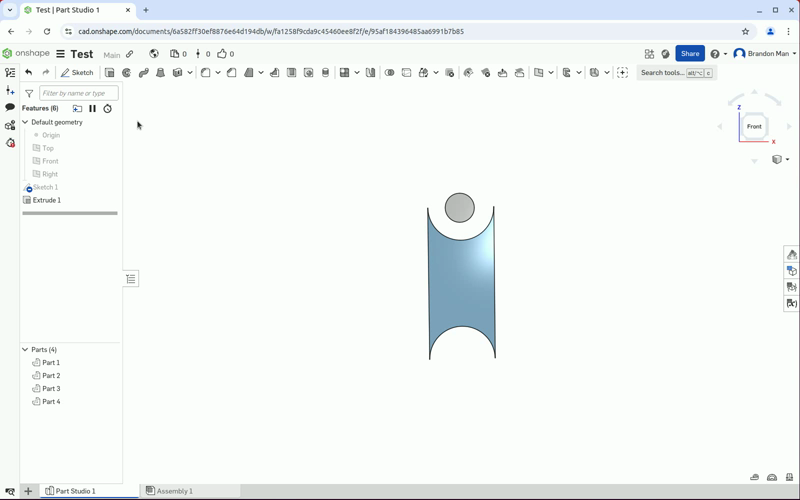
mouse_move(73, 189)
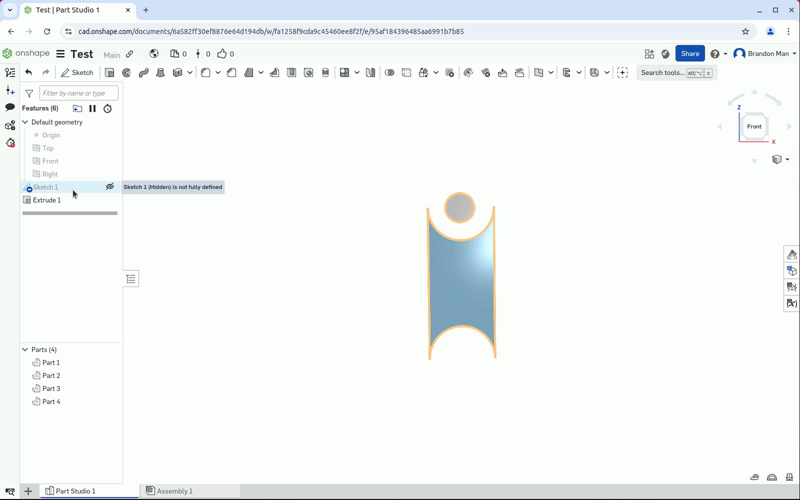
click(73, 189)
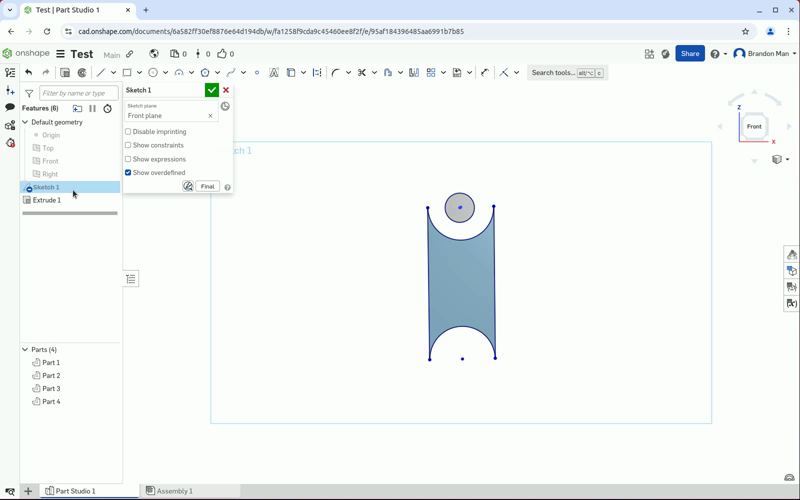
mouse_move(229, 92)
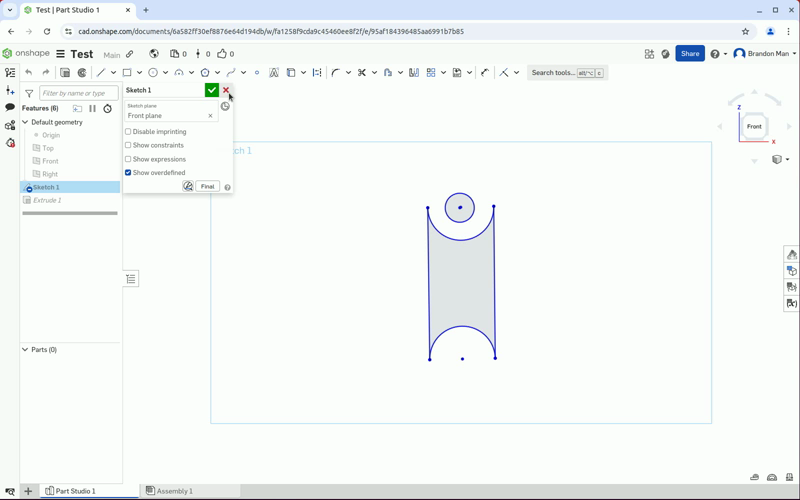
click(229, 92)
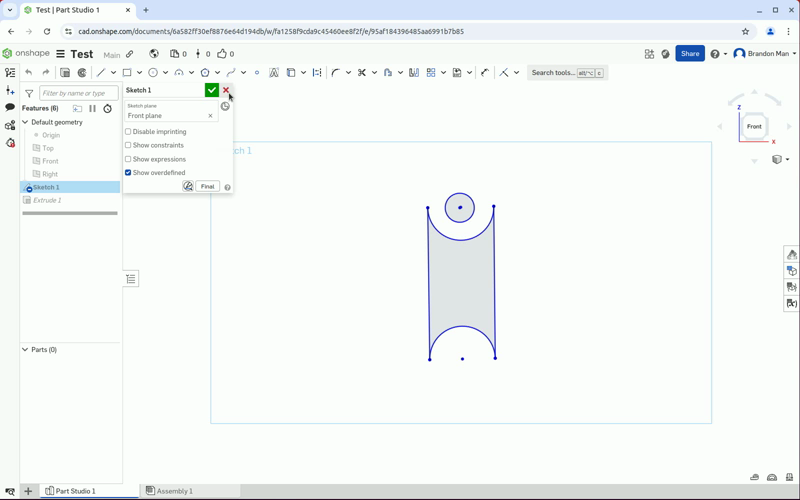
key(shift+s)
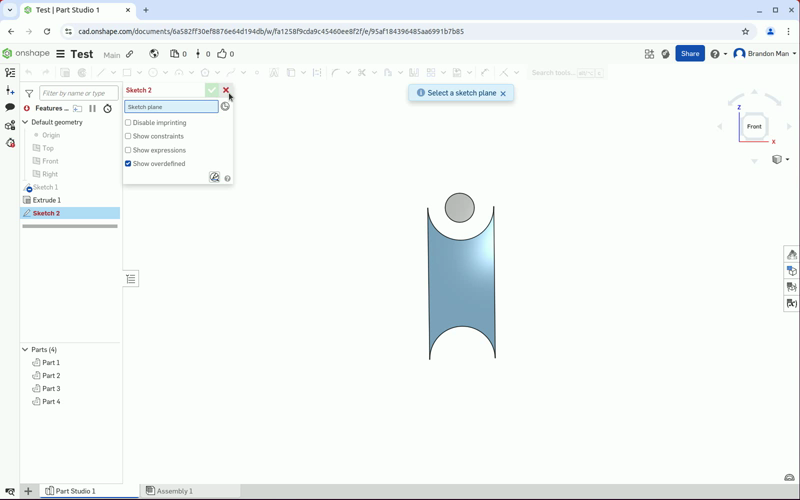
mouse_move(73, 163)
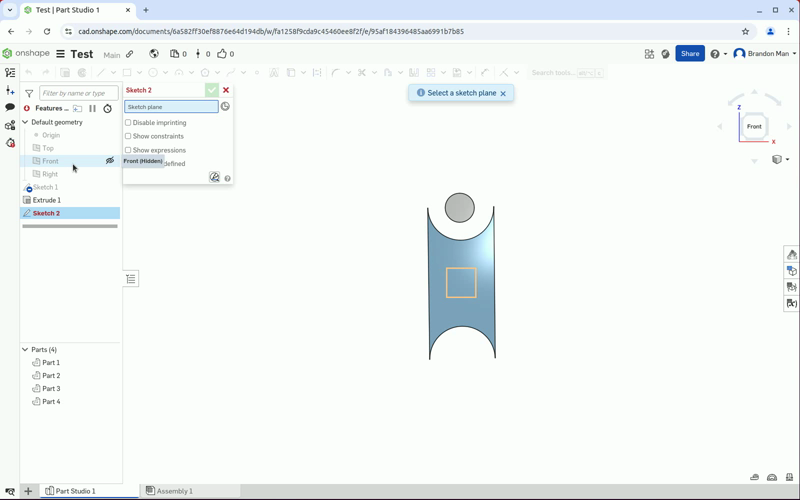
click(73, 163)
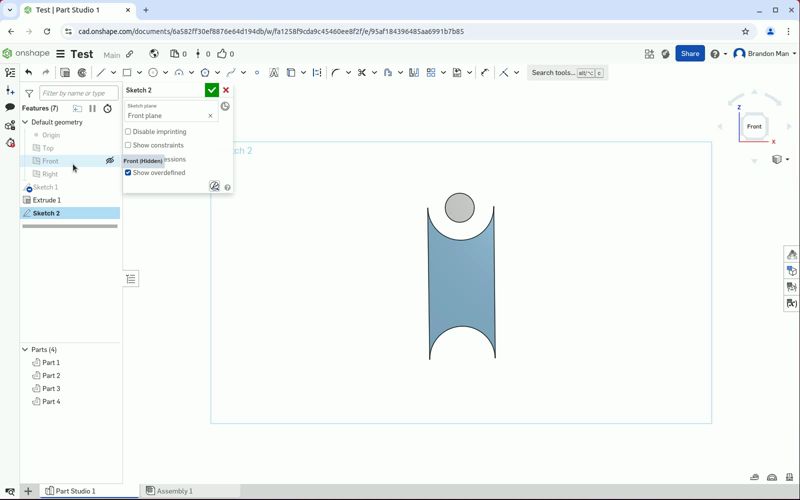
mouse_move(73, 352)
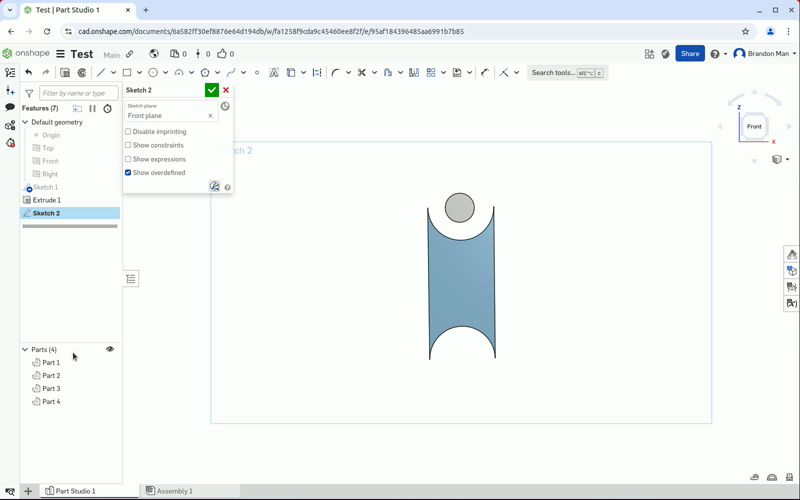
key(y)
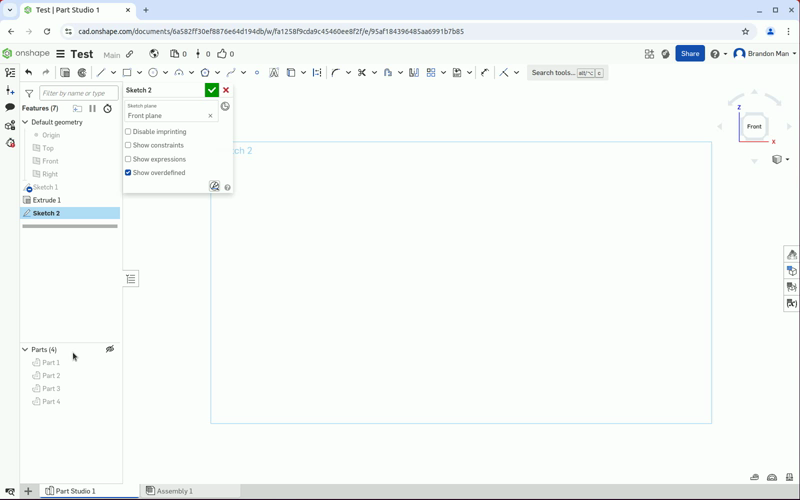
key(c)
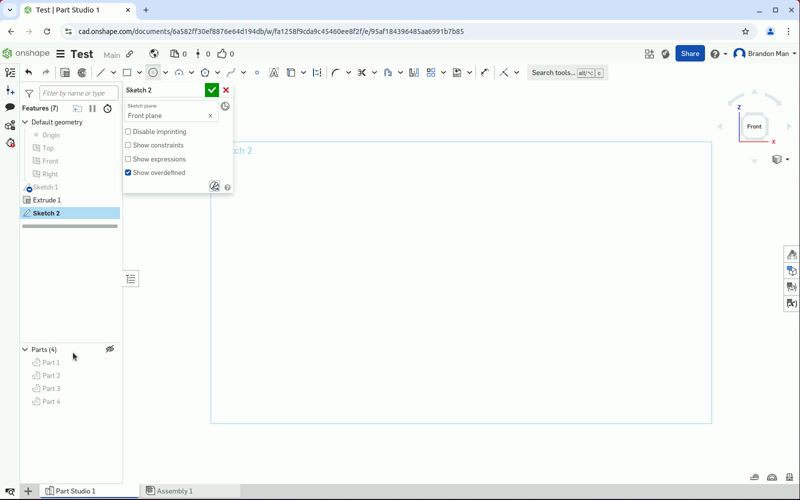
key_down(shift)
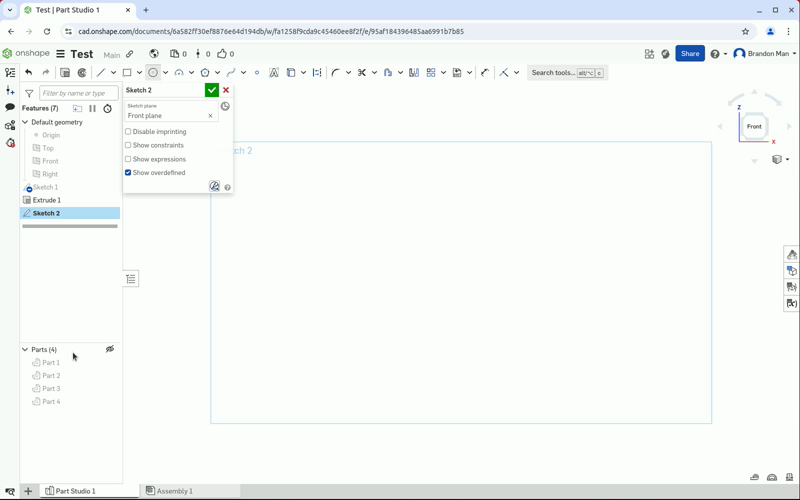
mouse_move(463, 360)
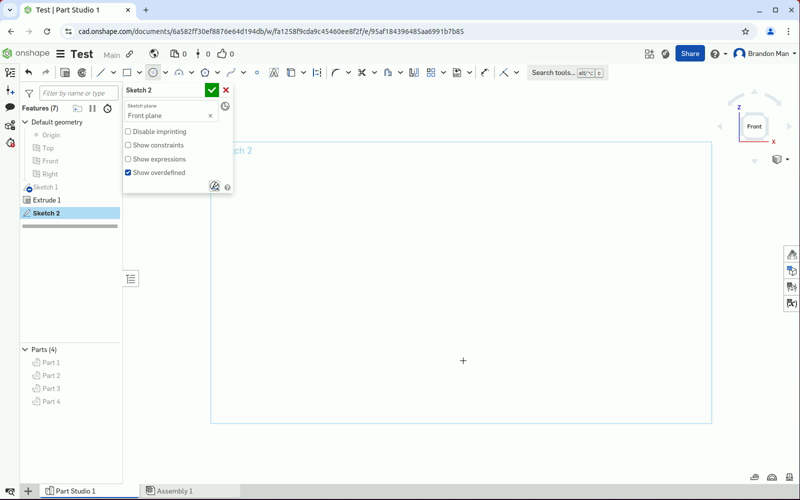
click(463, 360)
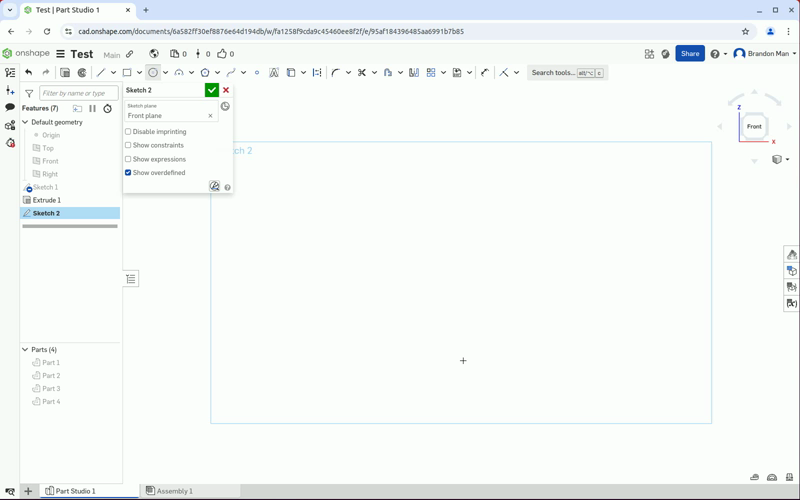
key_up(shift)
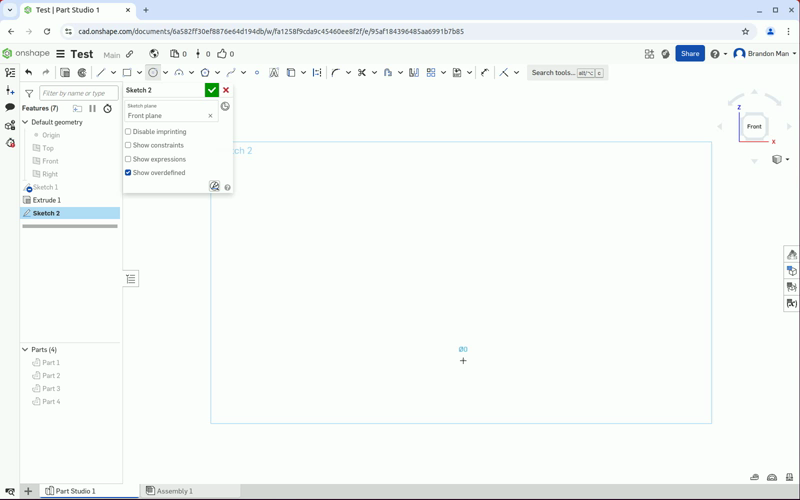
mouse_move(495, 360)
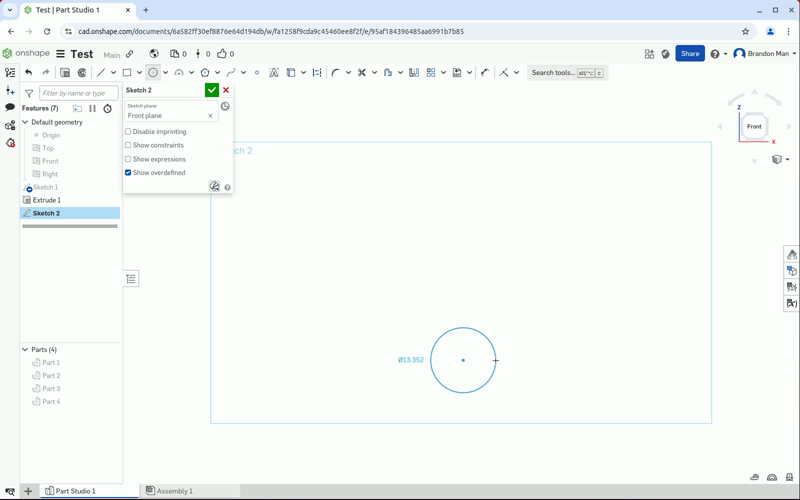
click(495, 360)
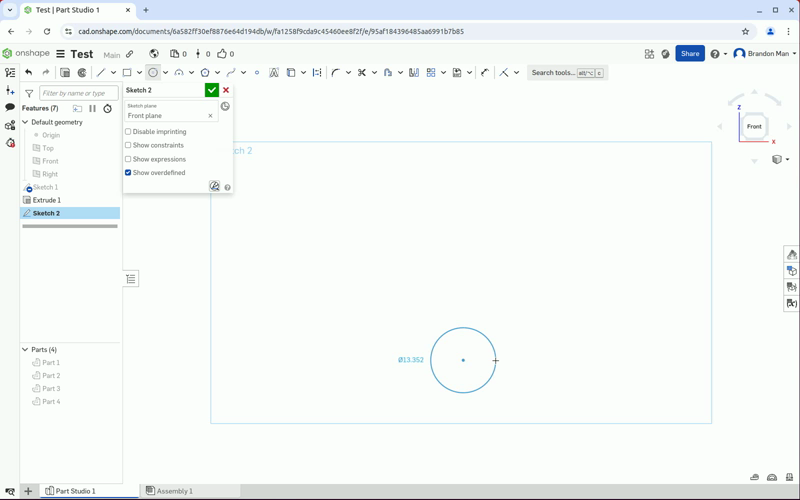
key(esc)
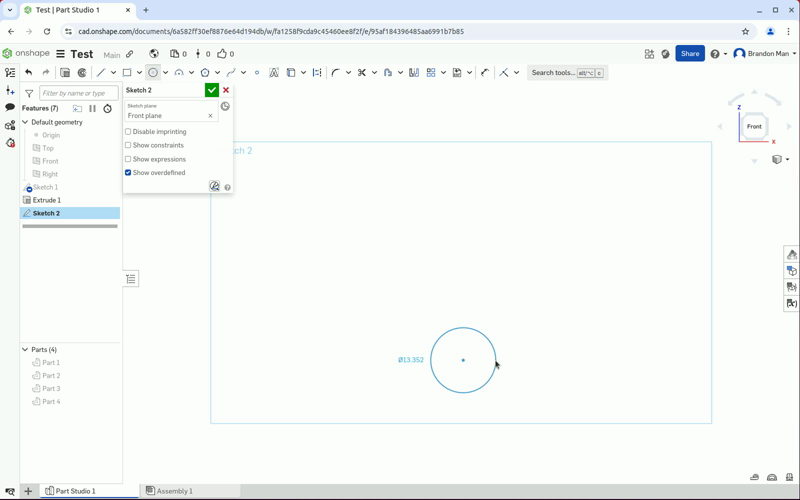
key(c)
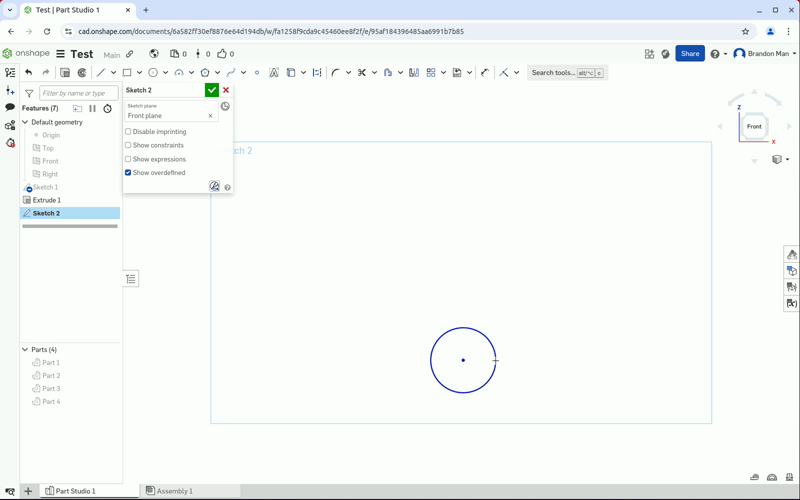
key_down(shift)
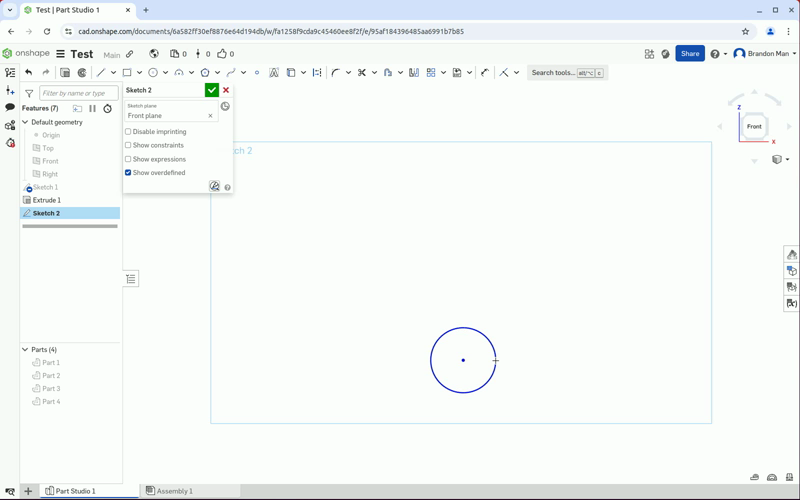
mouse_move(463, 360)
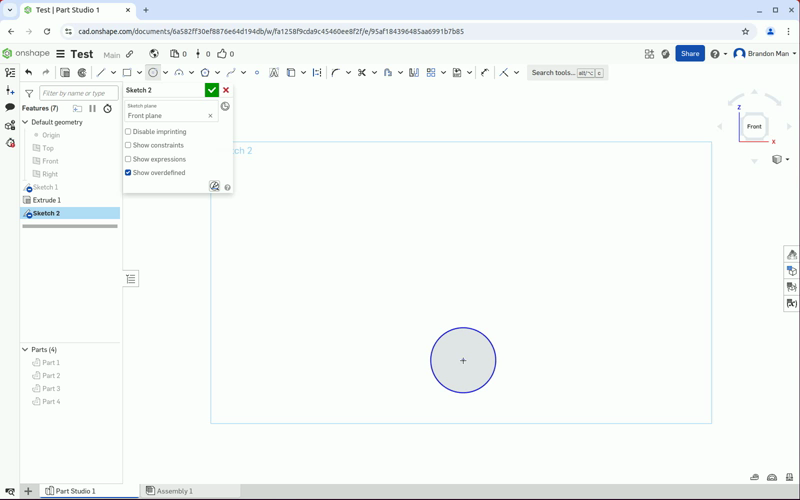
click(463, 360)
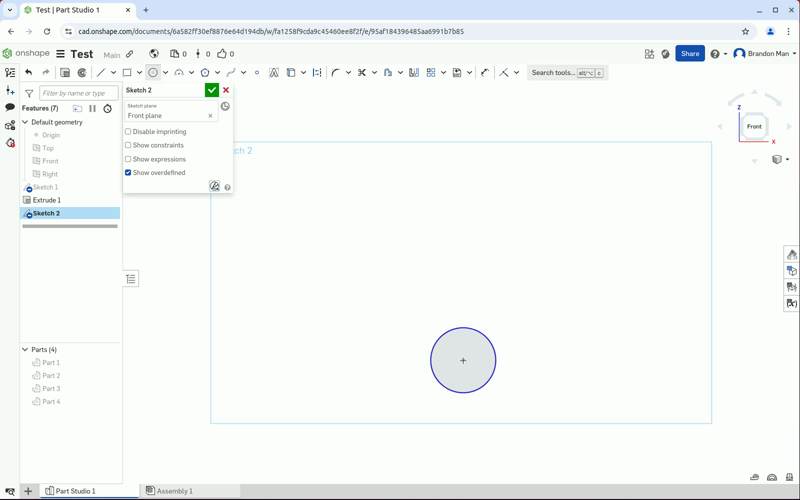
key_up(shift)
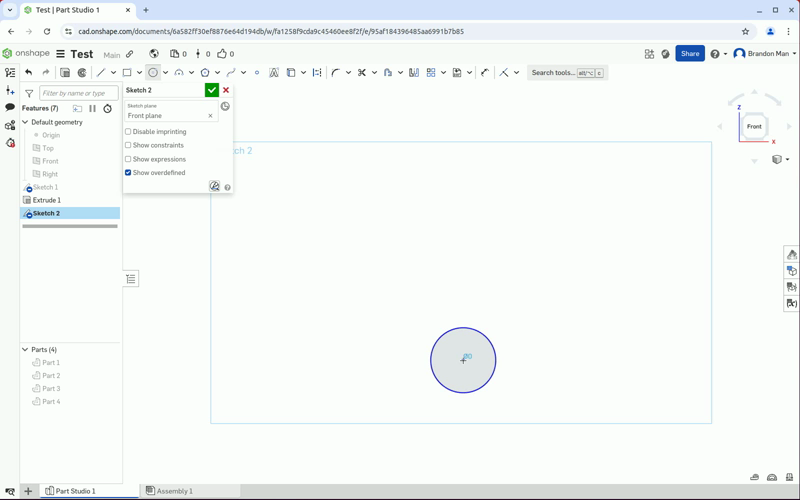
mouse_move(478, 360)
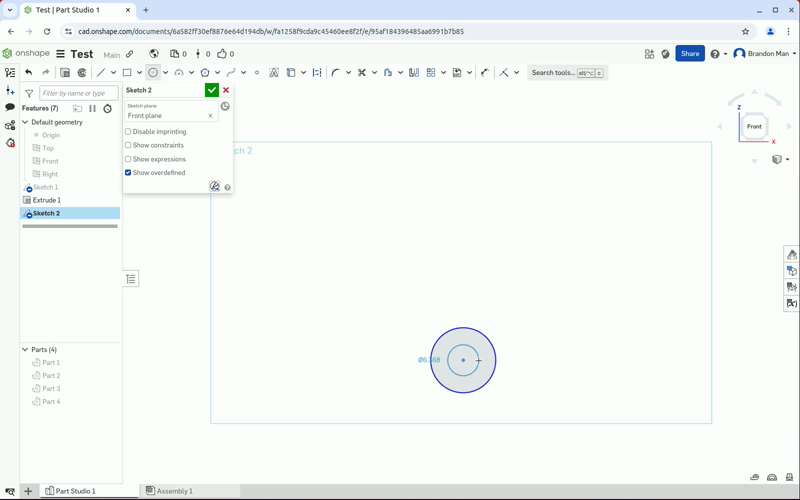
click(478, 360)
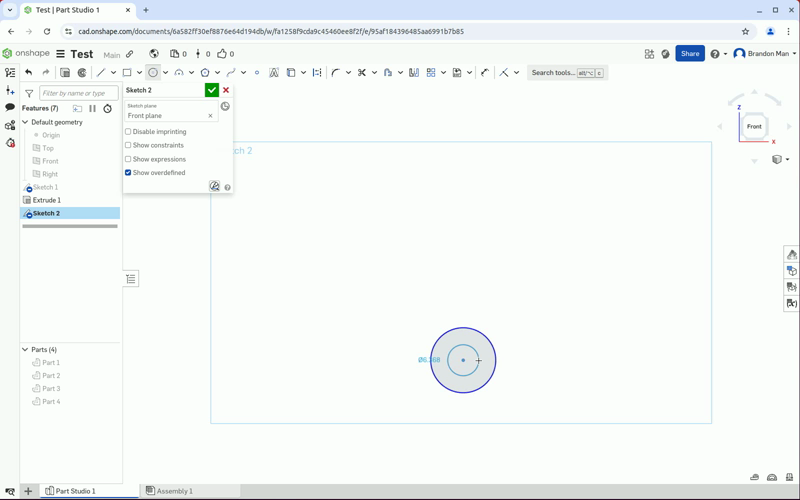
key(esc)
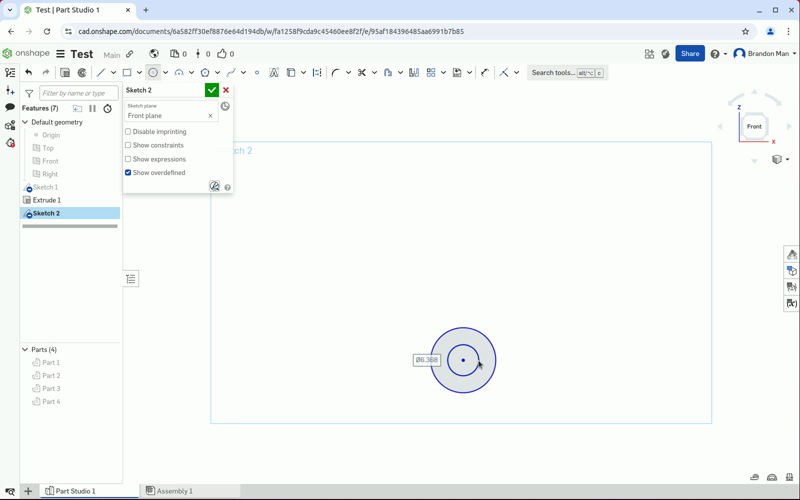
mouse_move(480, 339)
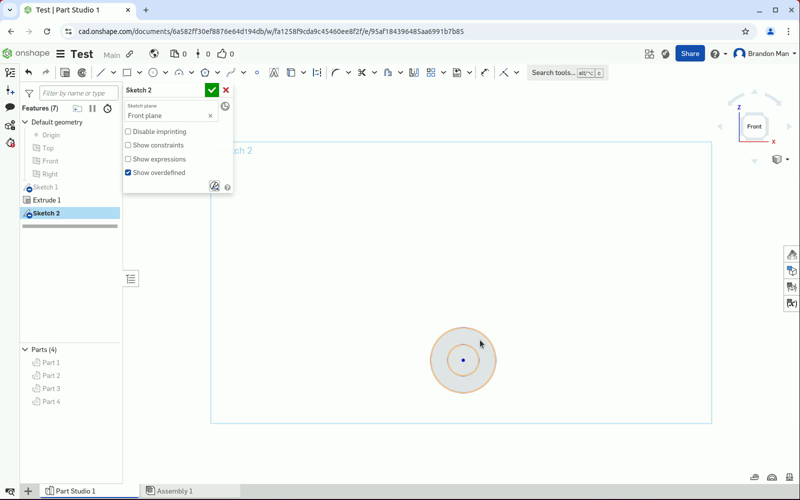
click(480, 339)
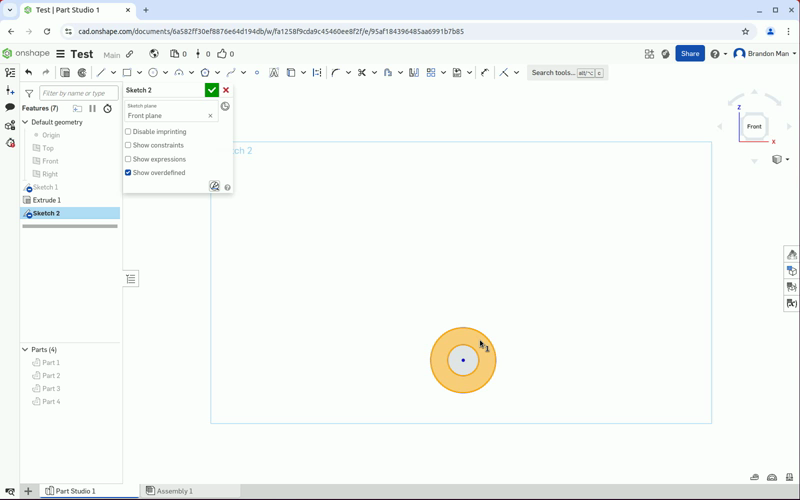
mouse_move(73, 352)
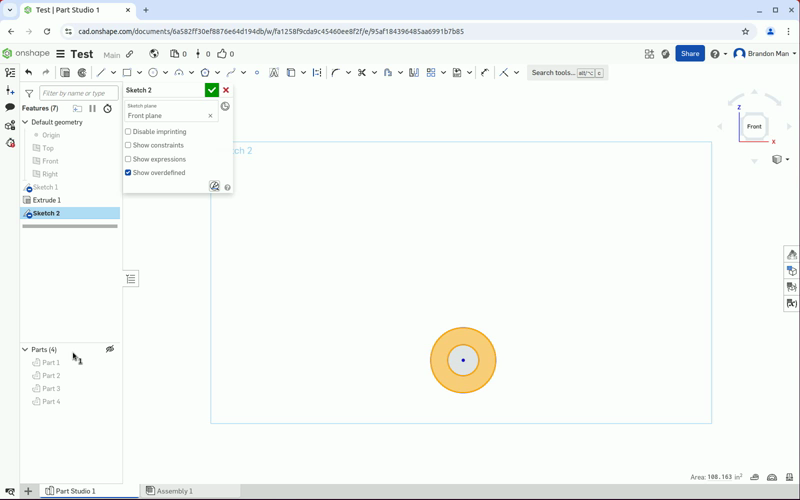
key(shift+y)
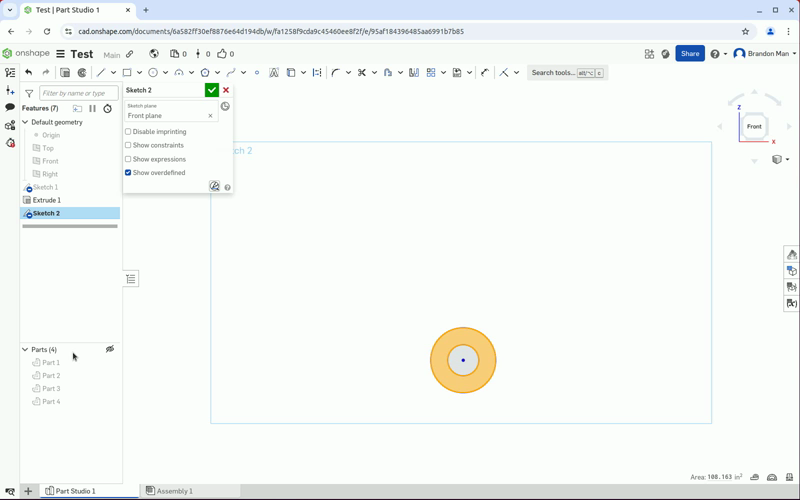
key(shift+e)
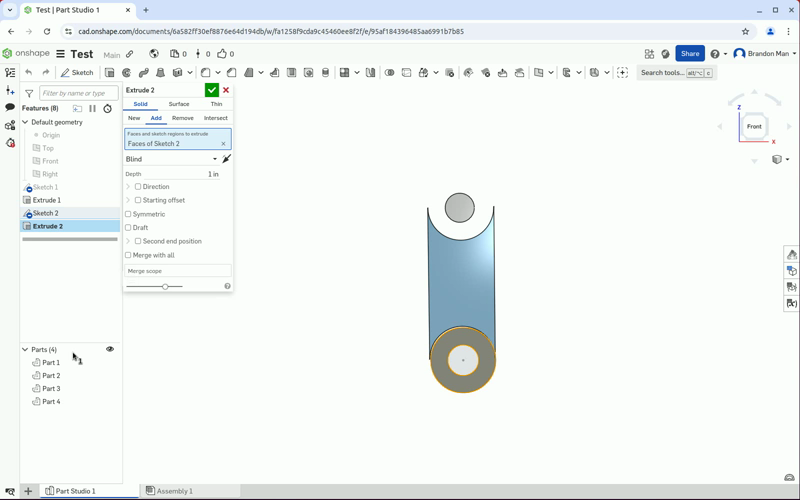
mouse_move(143, 106)
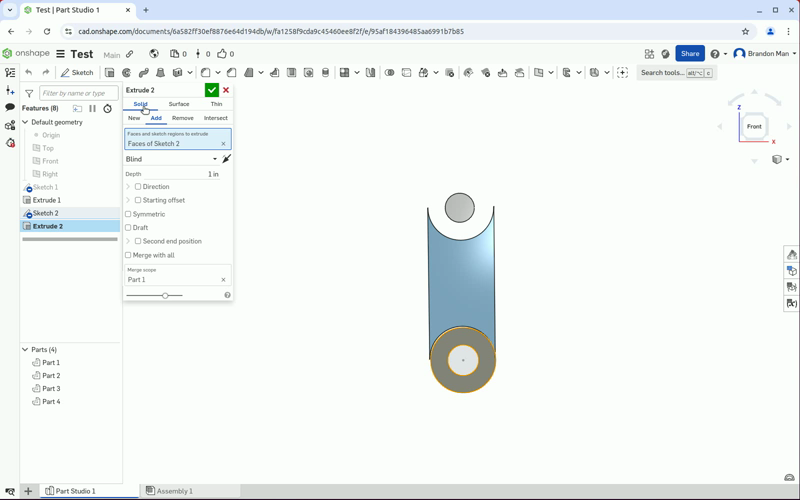
click(143, 106)
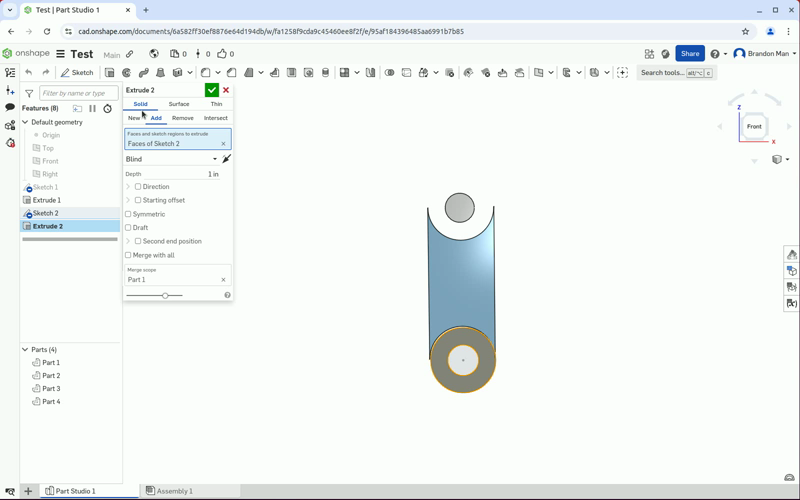
mouse_move(137, 120)
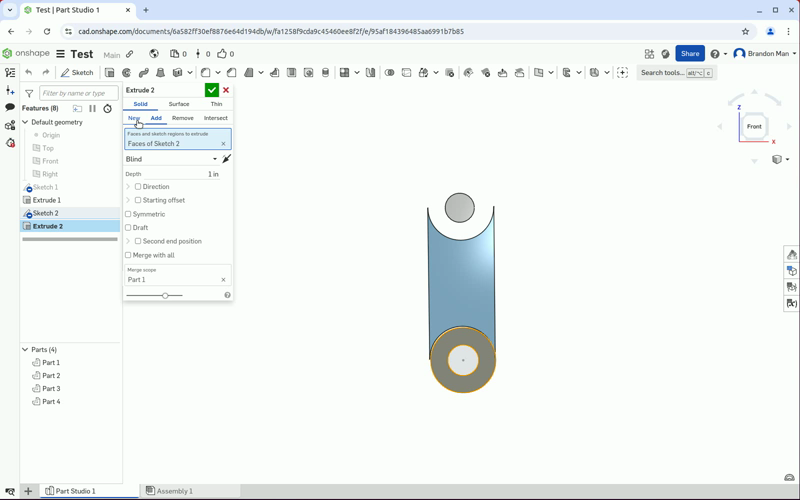
click(137, 120)
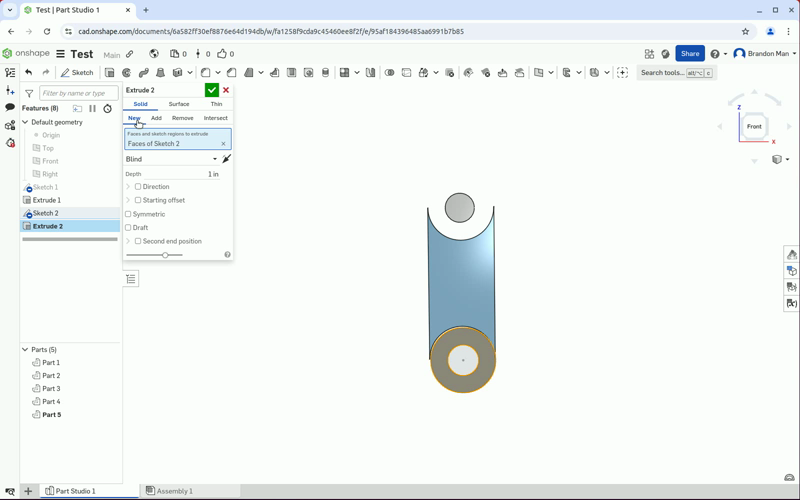
key(tab, 4)
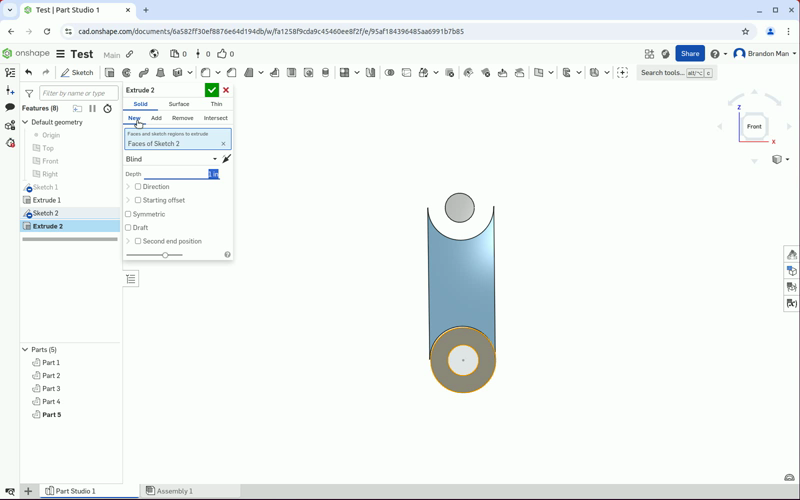
text(46.216)
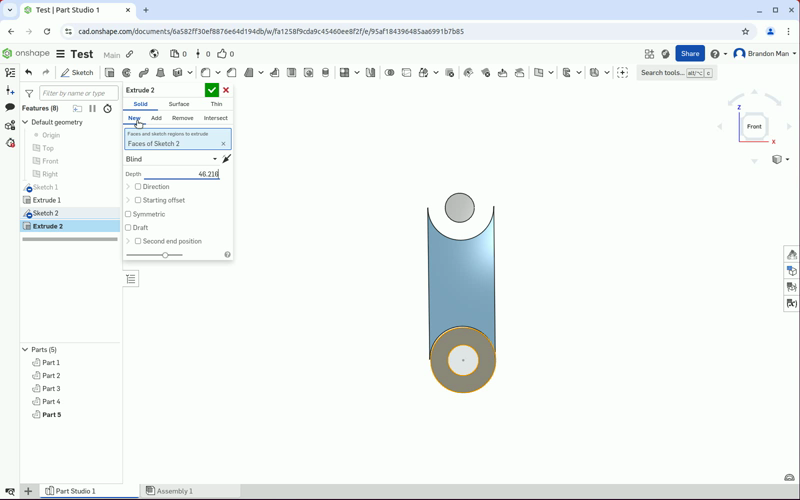
key(tab, 3)
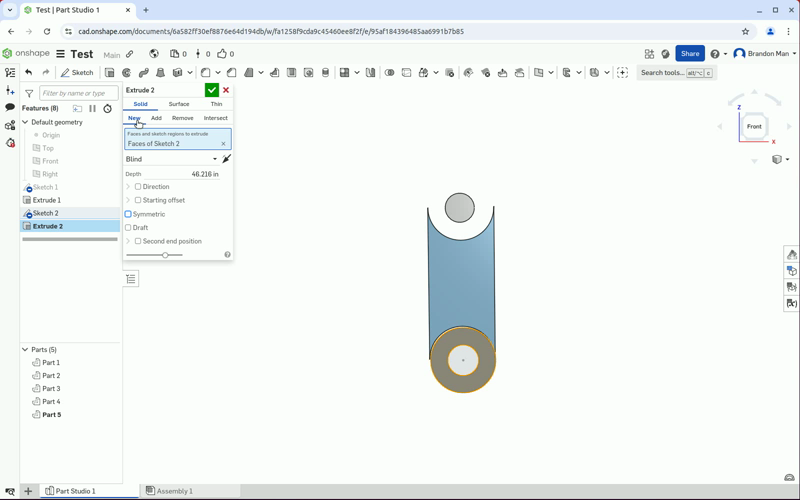
key(space)
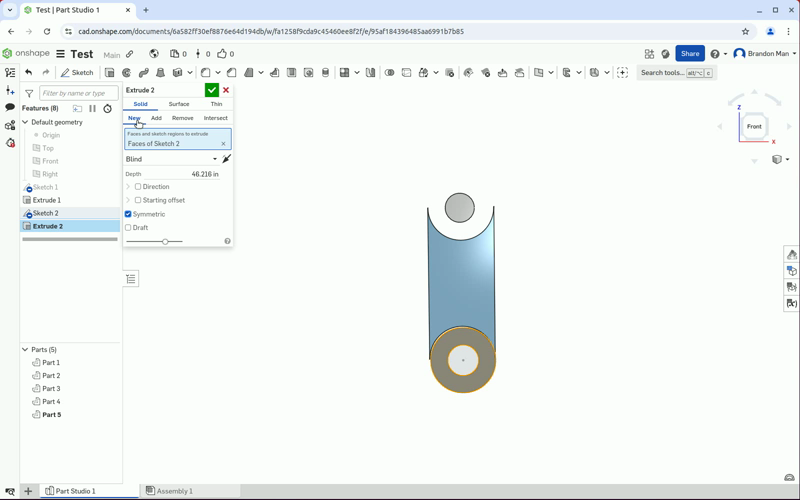
key(enter)
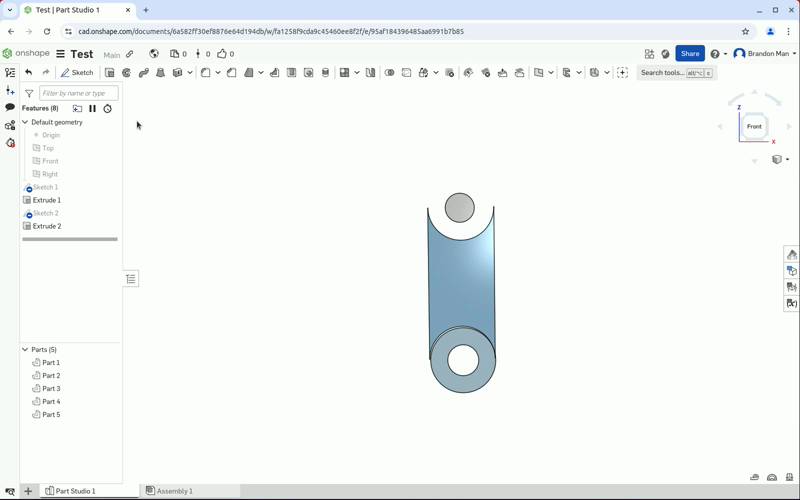
key(shift+h)
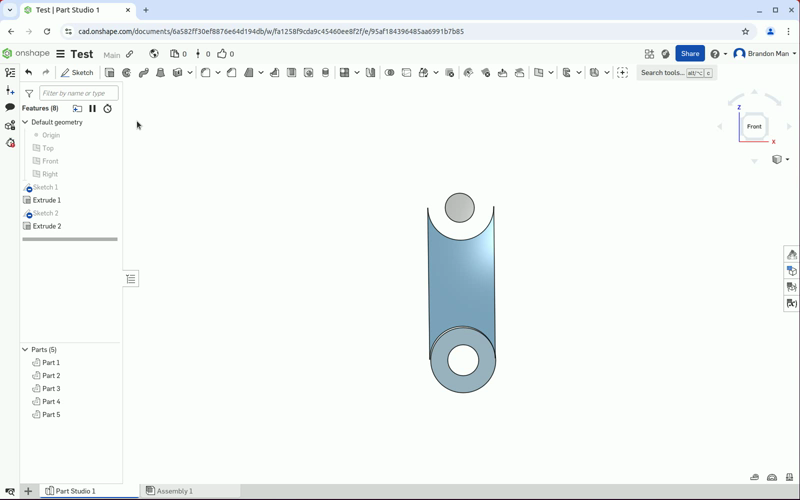
key(shift+h)
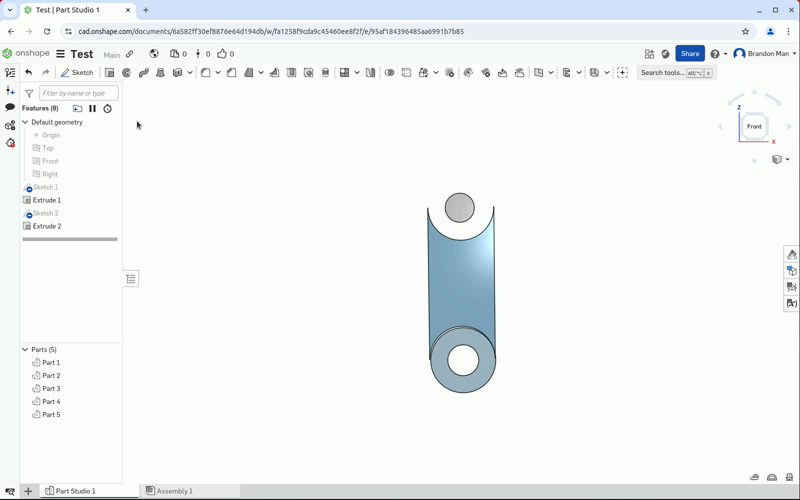
mouse_move(73, 189)
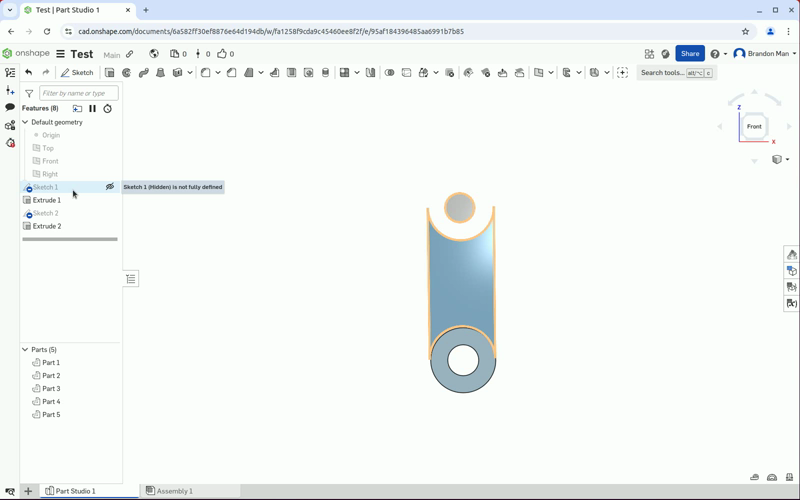
click(73, 189)
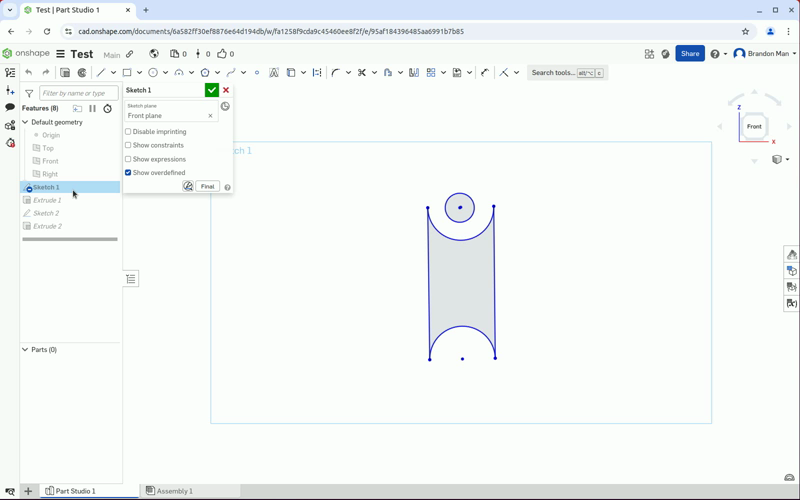
mouse_move(229, 92)
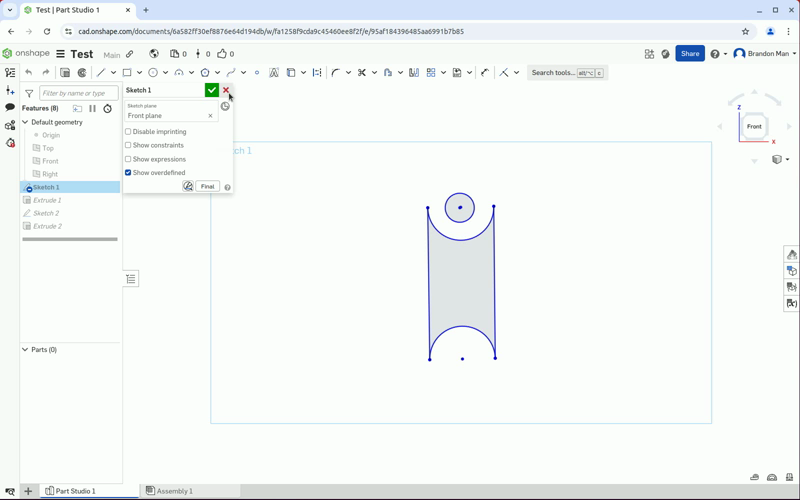
click(229, 92)
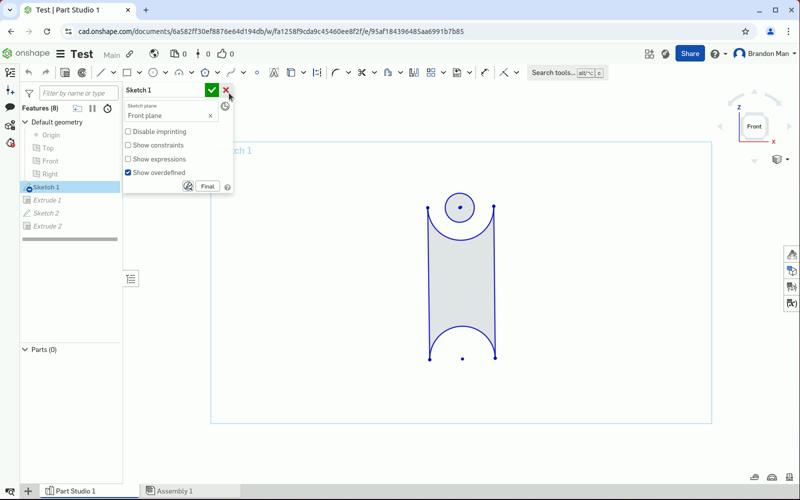
key(shift+s)
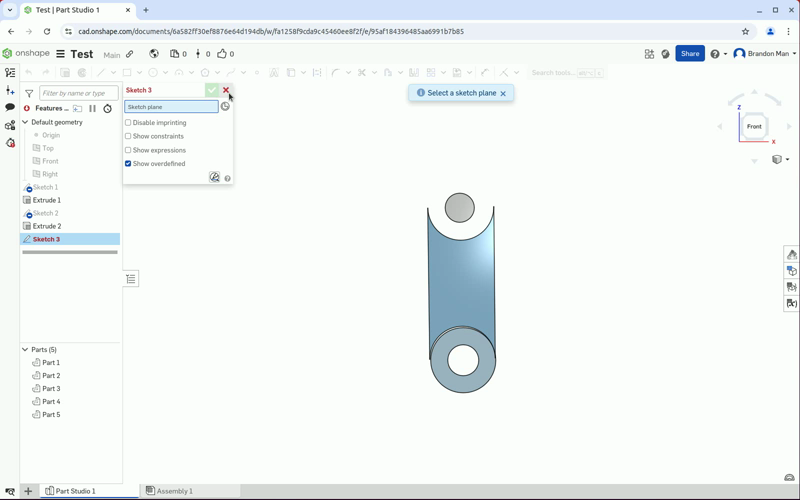
mouse_move(73, 163)
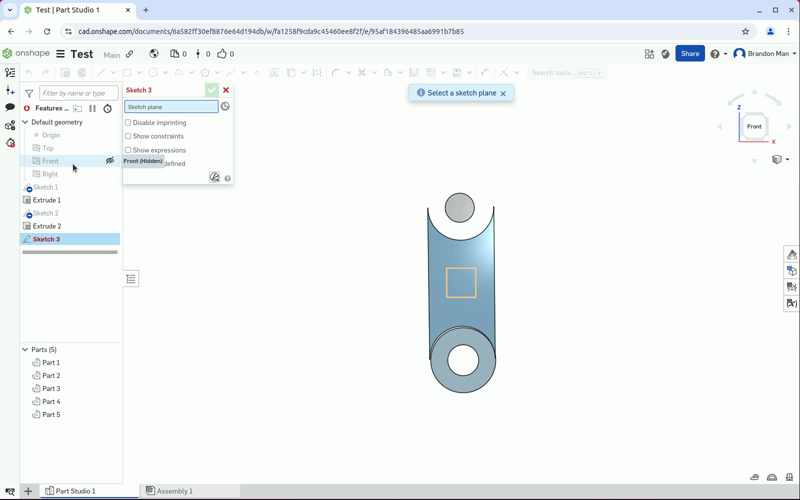
click(73, 163)
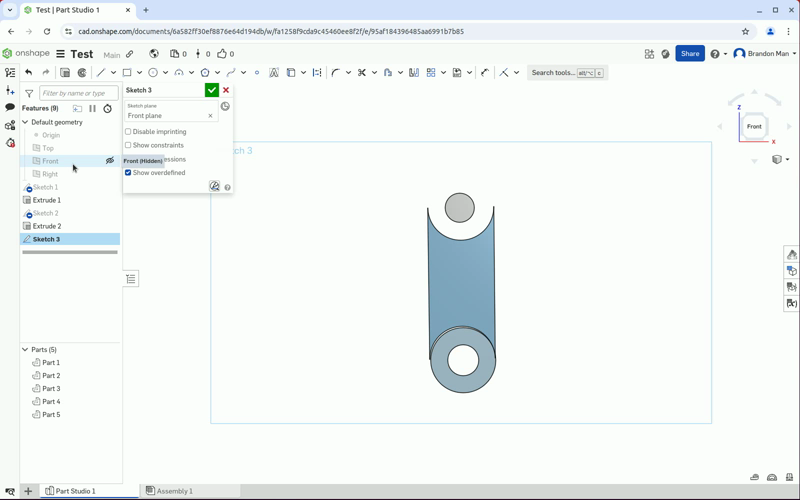
mouse_move(73, 352)
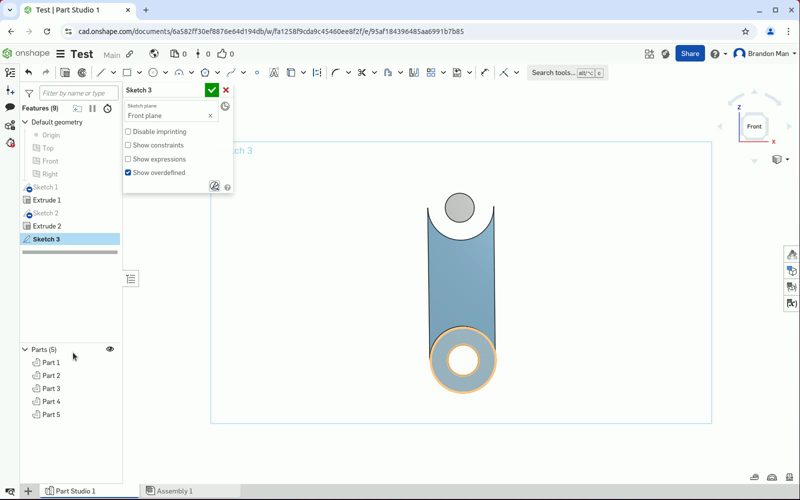
key(y)
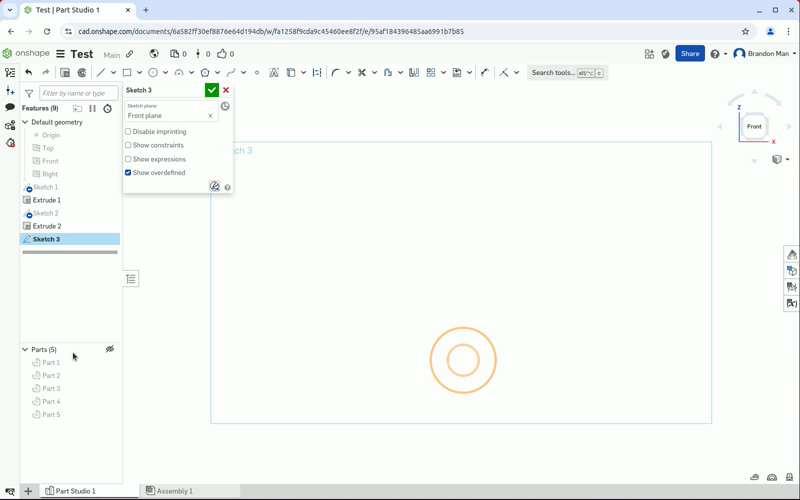
key(l)
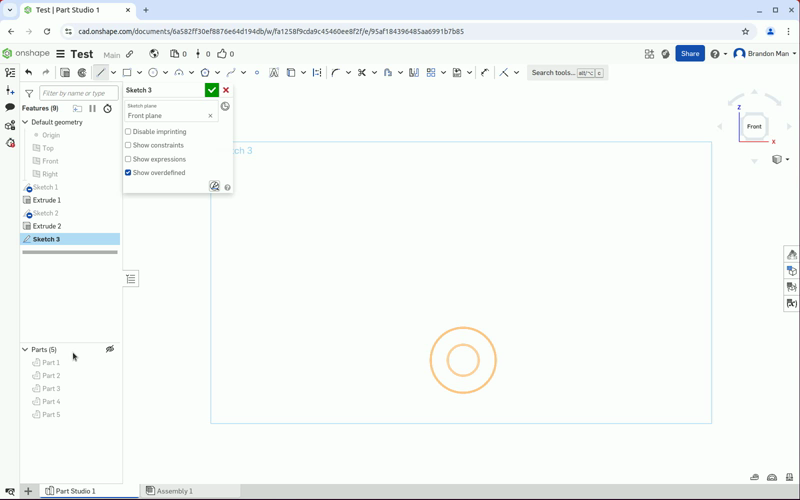
key_down(shift)
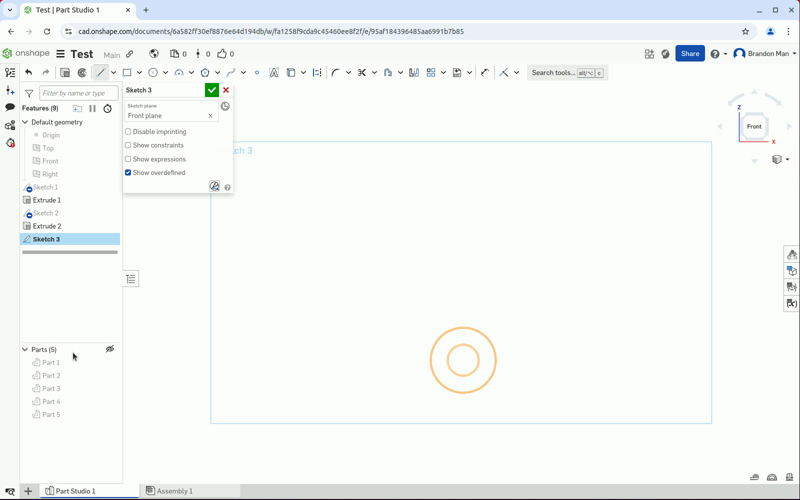
mouse_move(427, 207)
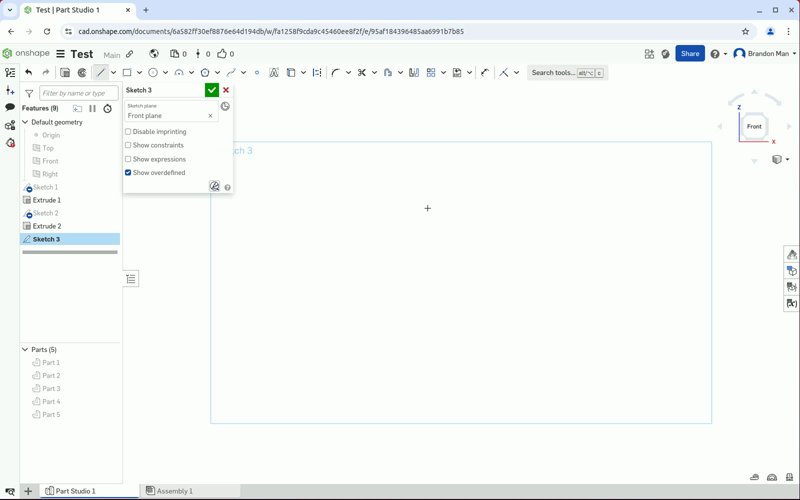
click(427, 207)
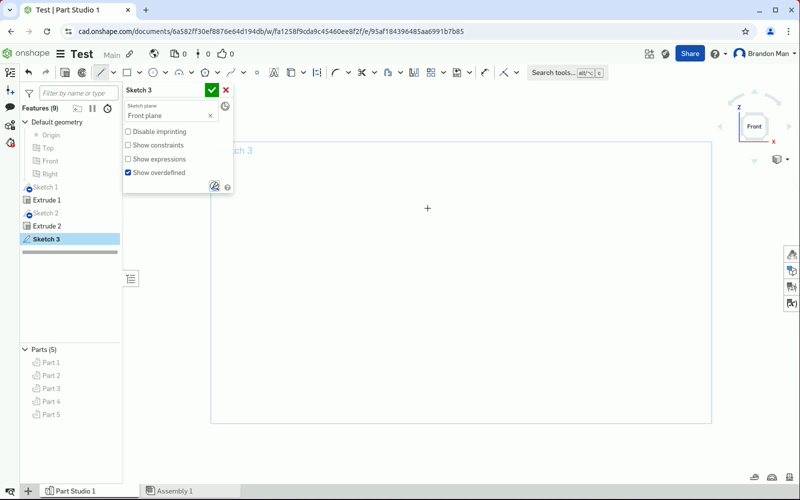
key_up(shift)
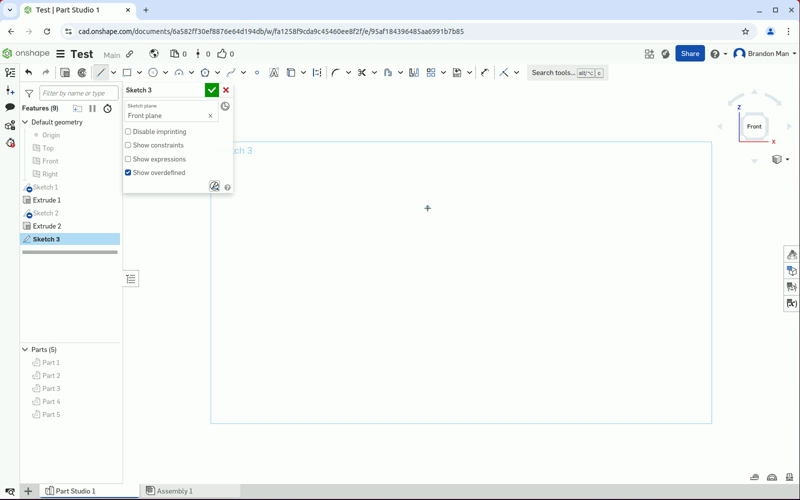
key_down(shift)
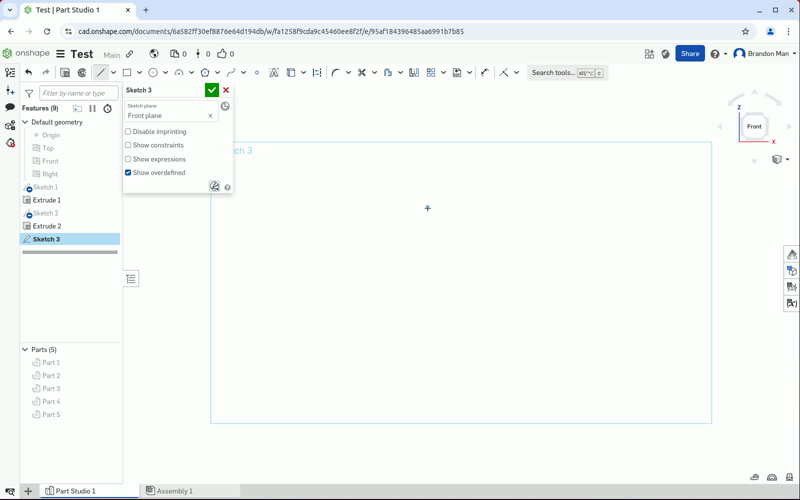
mouse_move(429, 359)
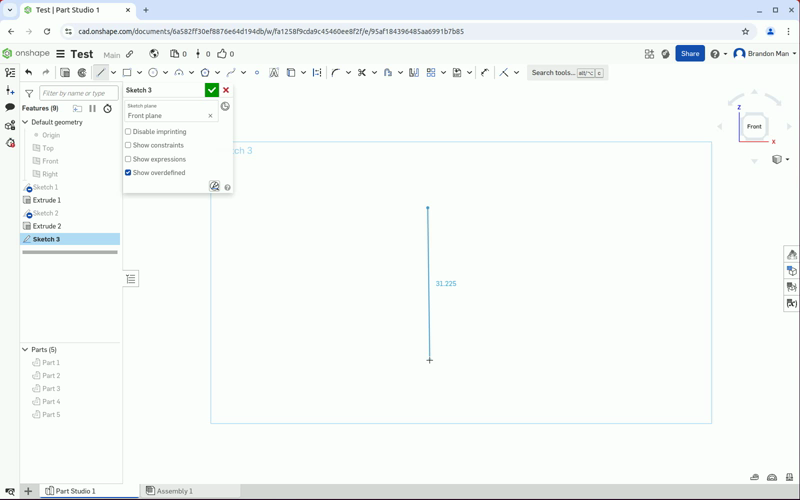
click(429, 359)
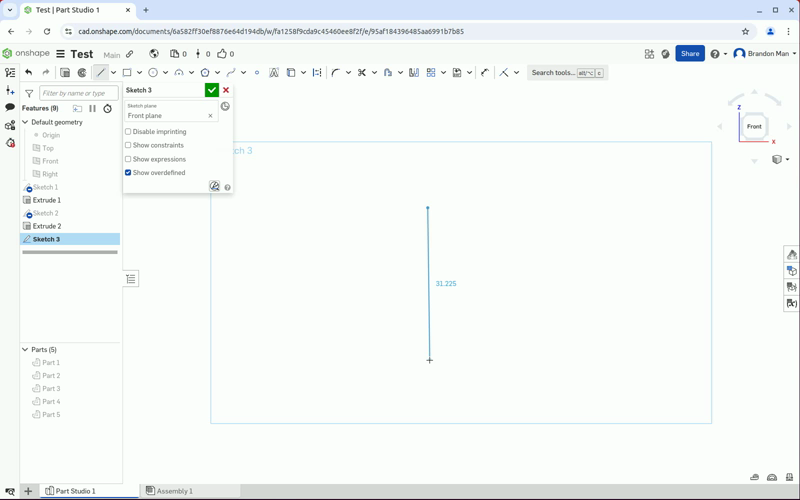
key_up(shift)
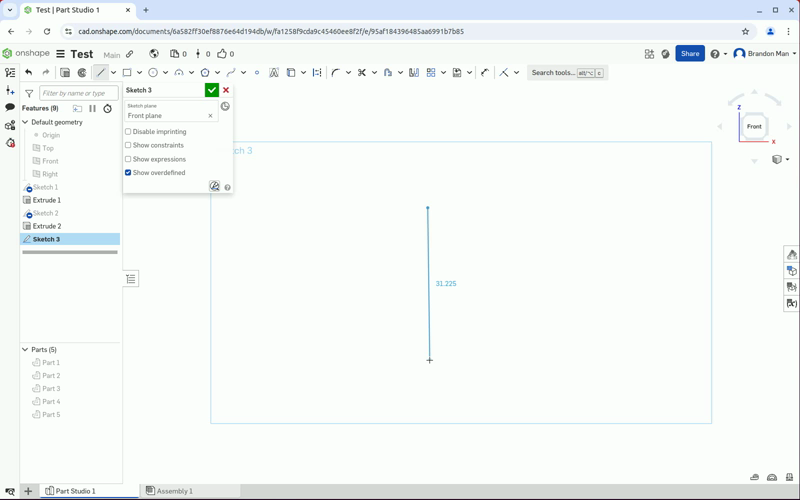
key(esc)
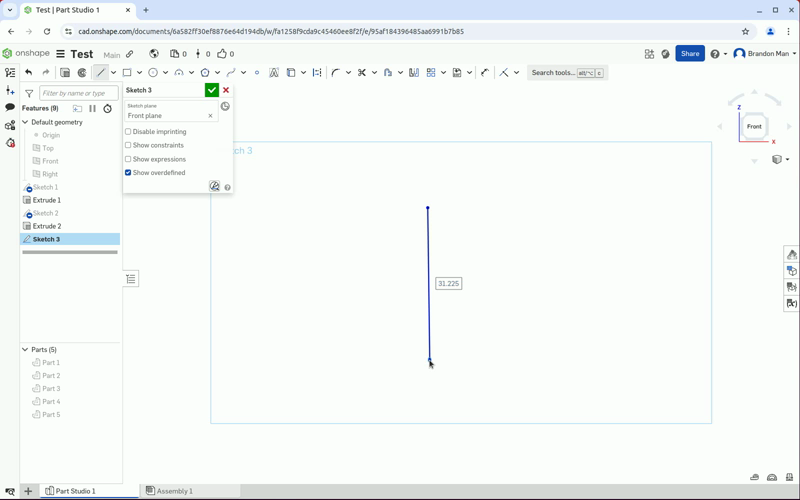
key(a)
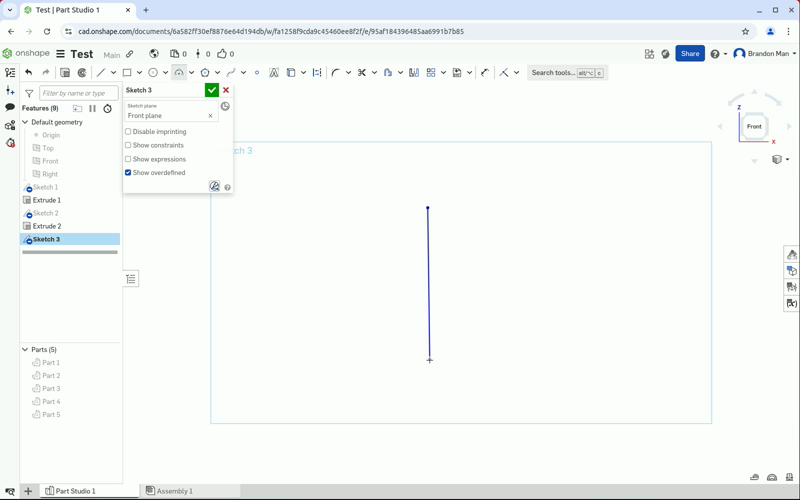
mouse_move(429, 359)
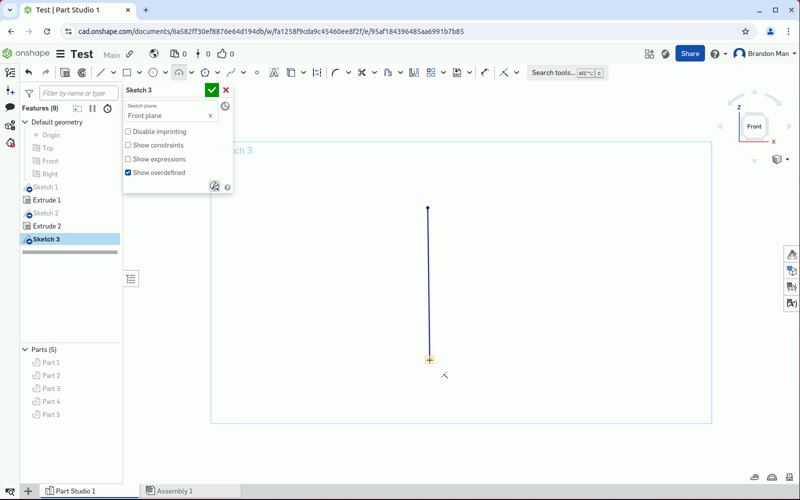
click(429, 359)
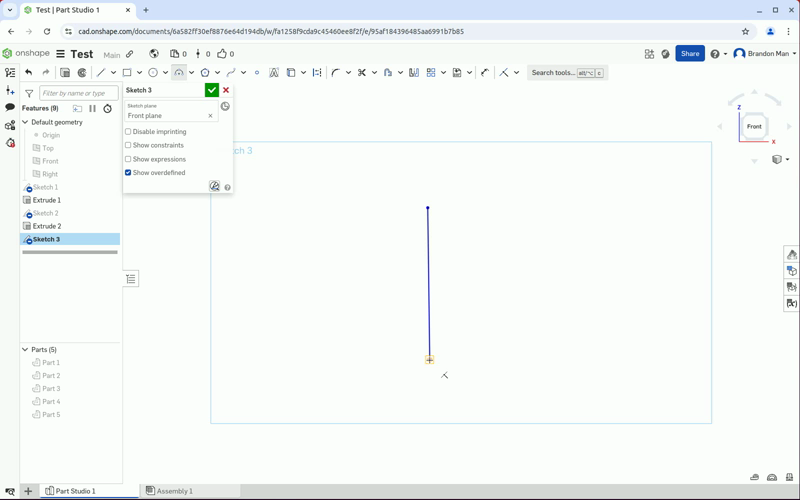
key_down(shift)
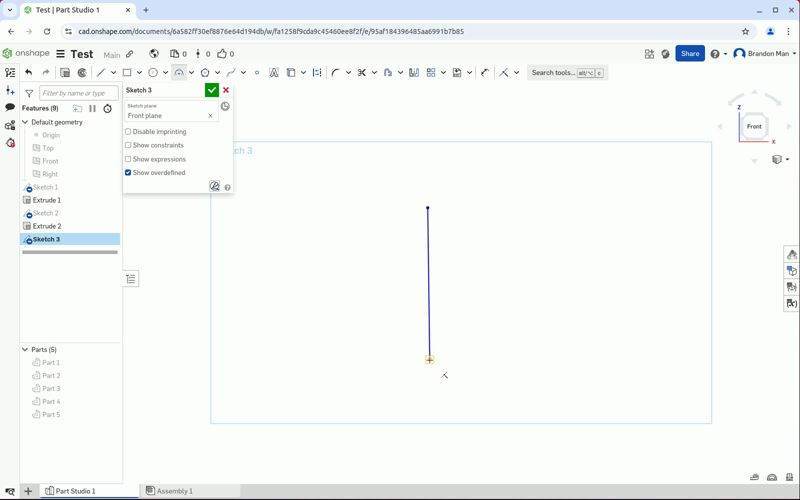
mouse_move(495, 358)
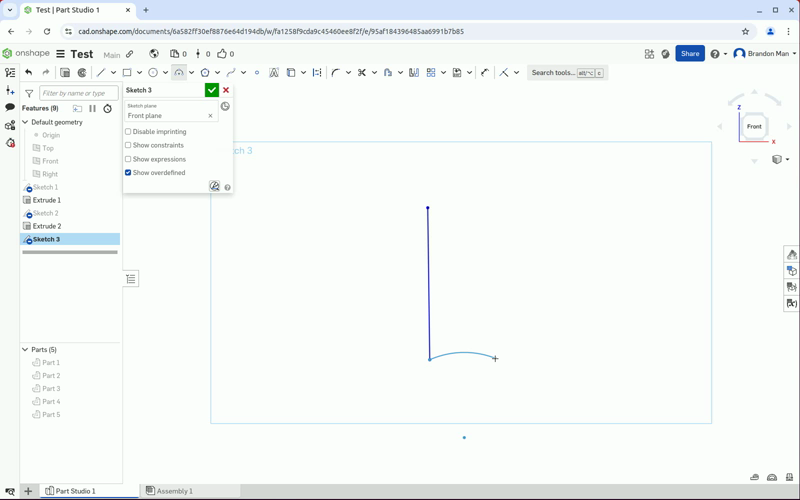
click(495, 358)
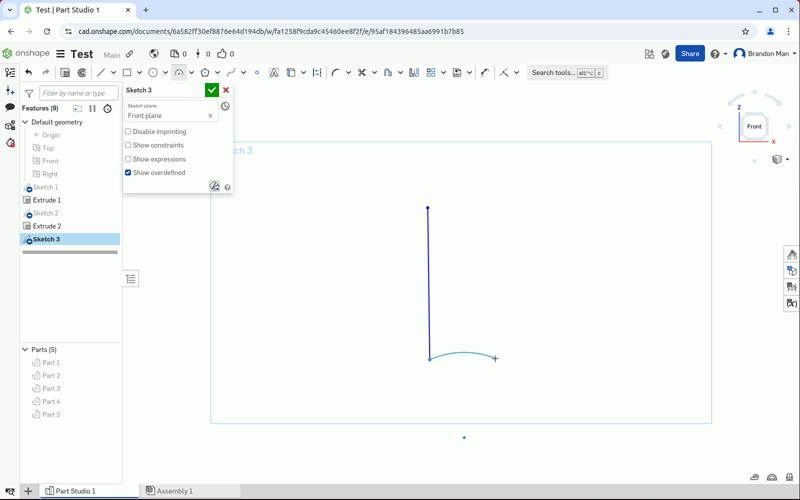
mouse_move(461, 326)
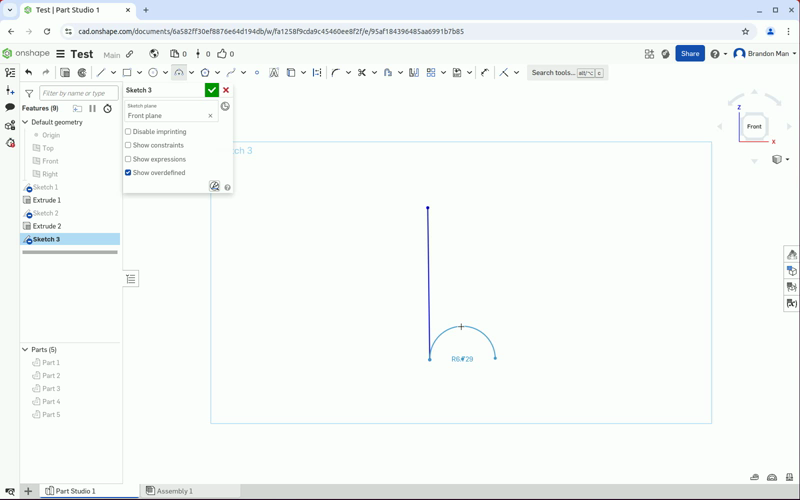
click(461, 326)
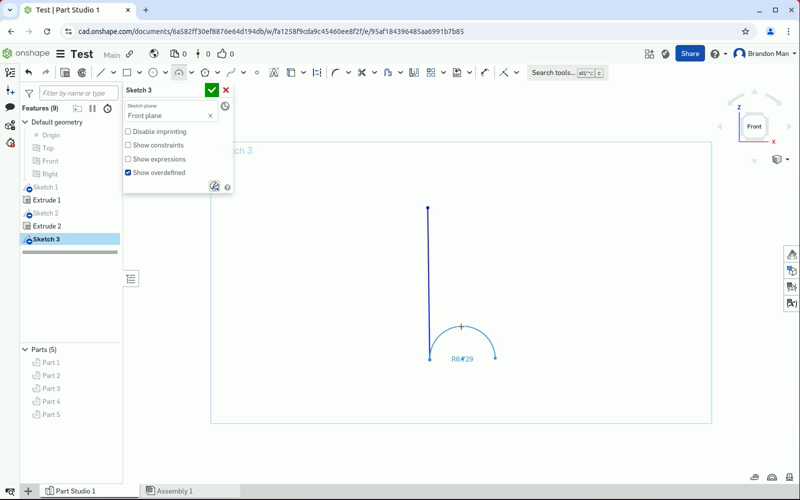
key_up(shift)
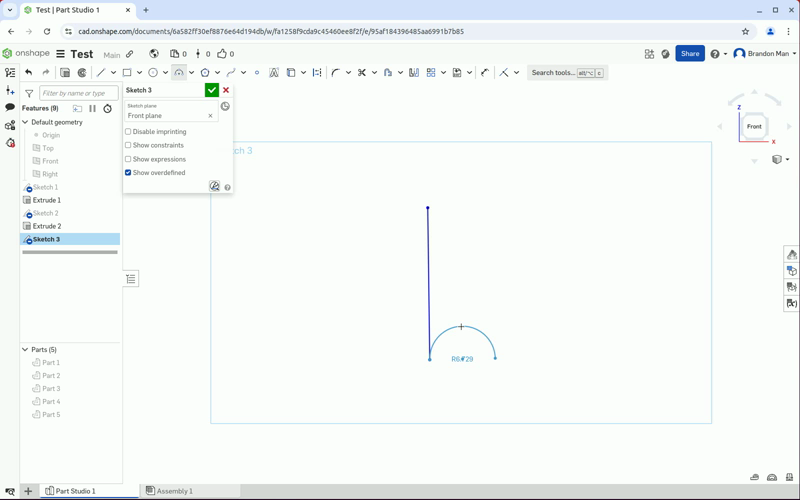
key(esc)
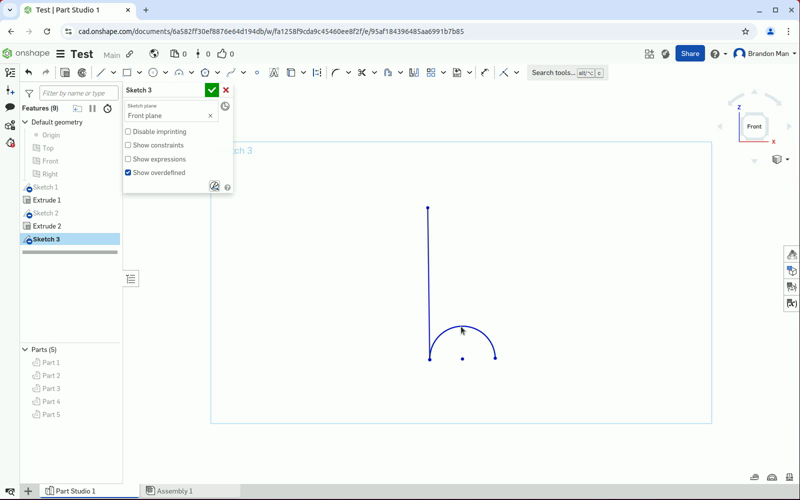
key(l)
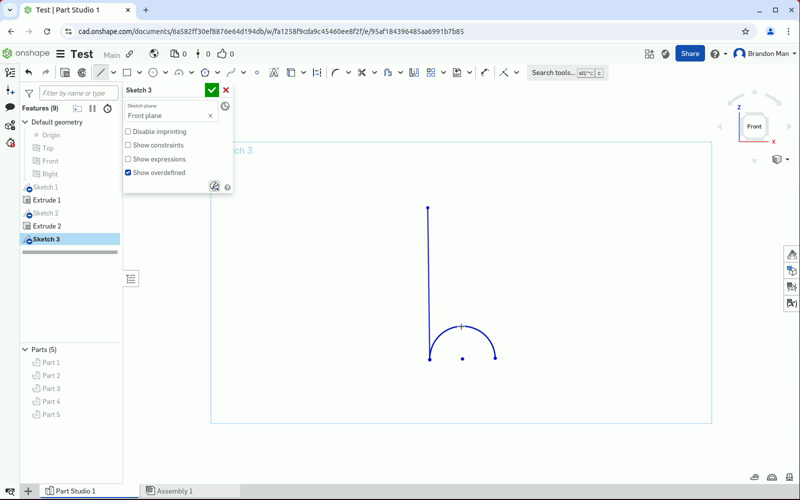
mouse_move(495, 358)
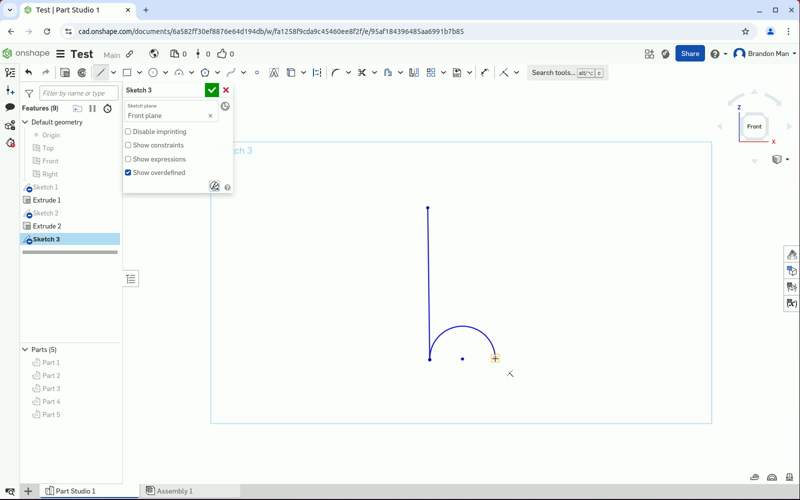
click(495, 358)
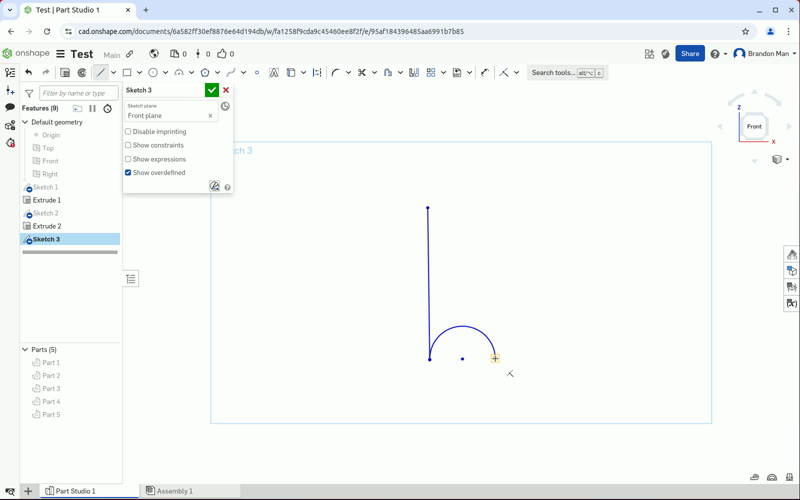
key_down(shift)
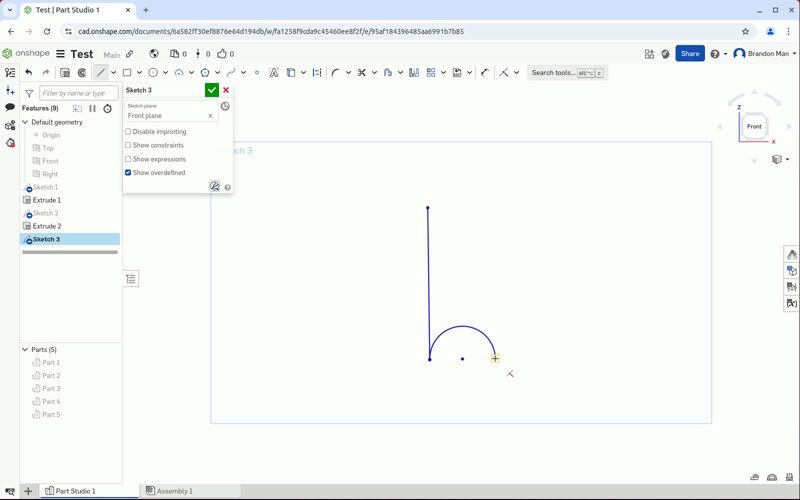
mouse_move(493, 206)
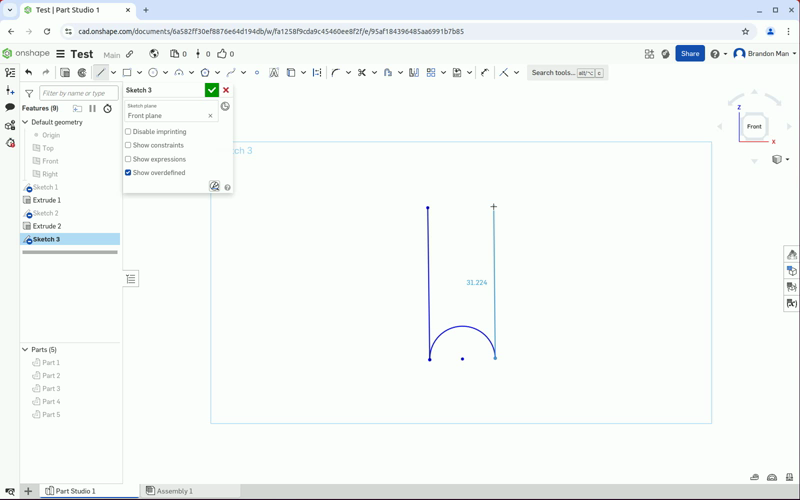
click(493, 206)
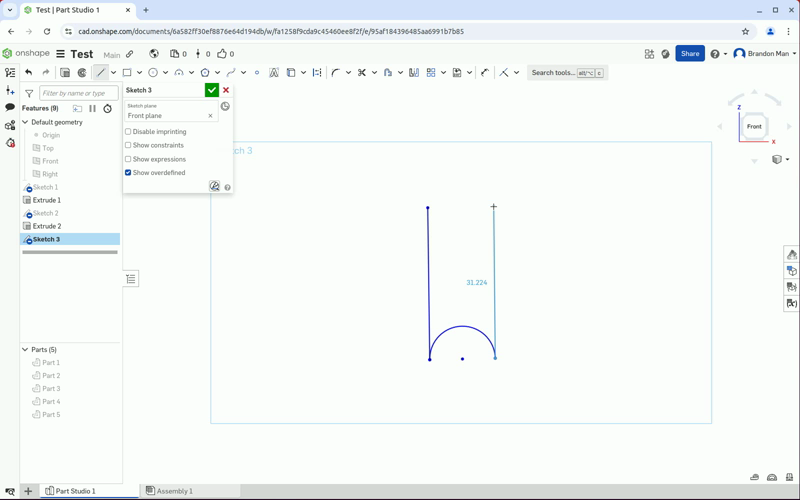
key_up(shift)
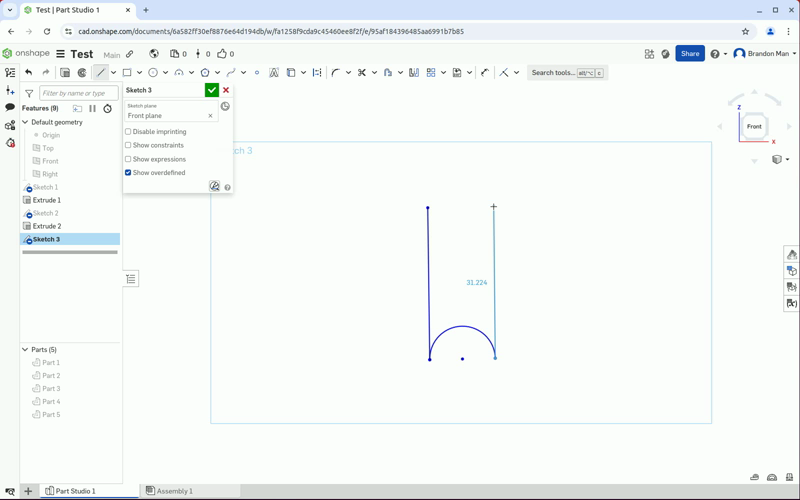
key(esc)
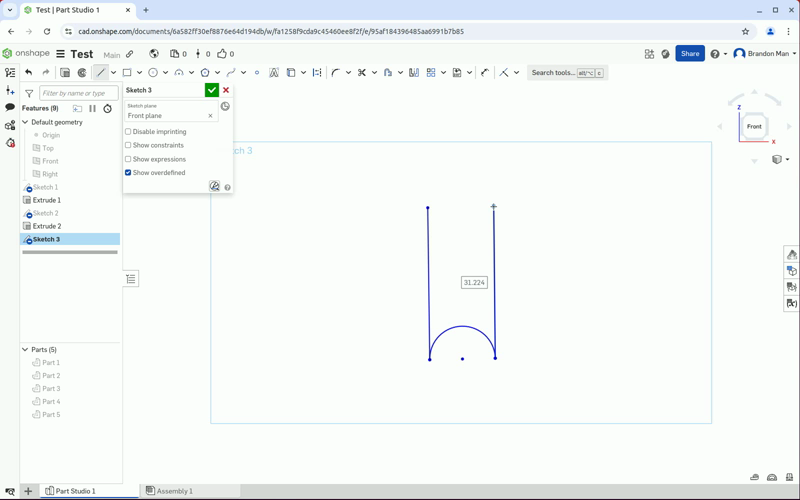
key(a)
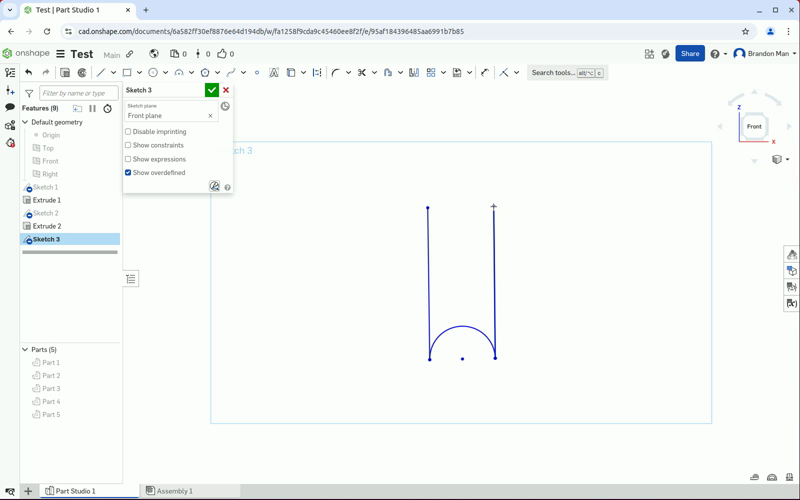
mouse_move(493, 206)
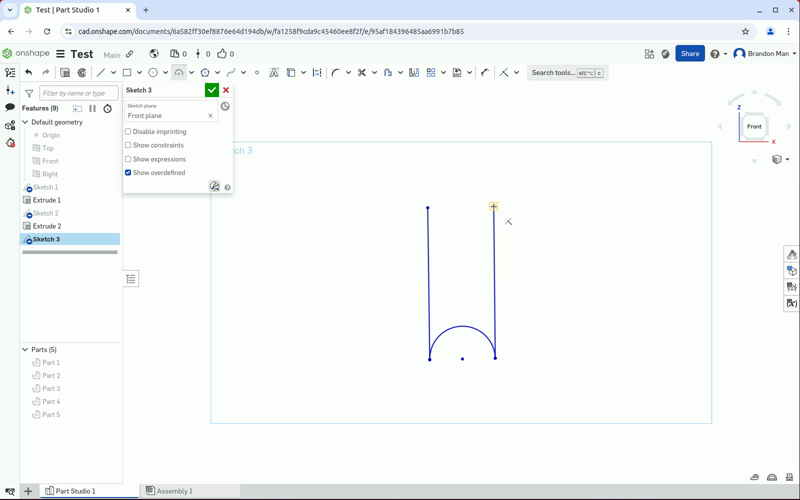
click(493, 206)
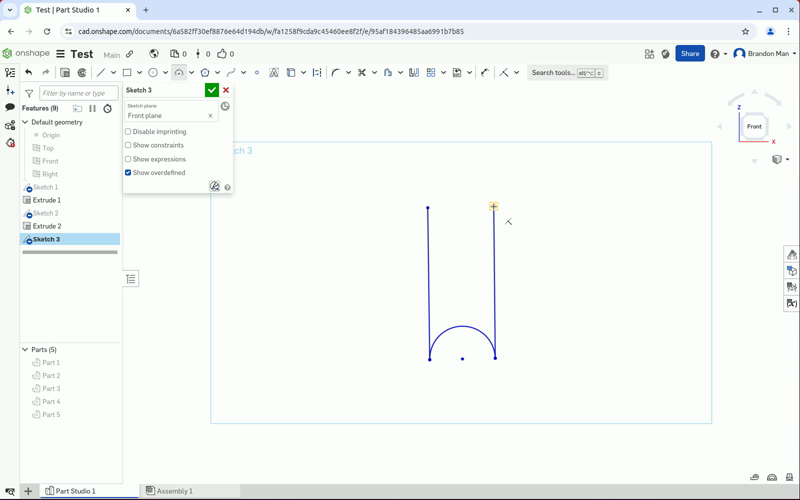
mouse_move(427, 207)
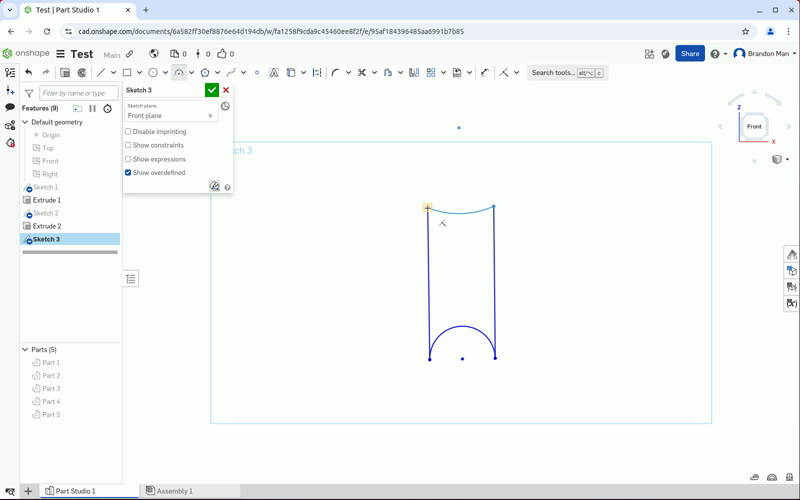
click(427, 207)
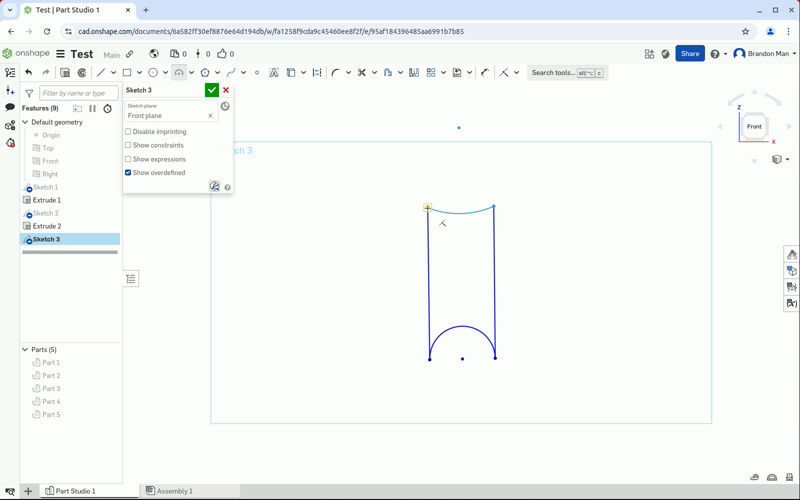
key_down(shift)
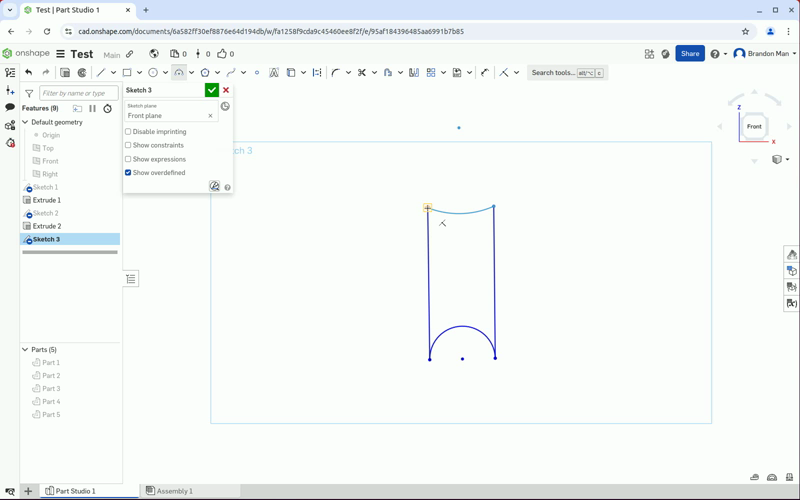
mouse_move(461, 240)
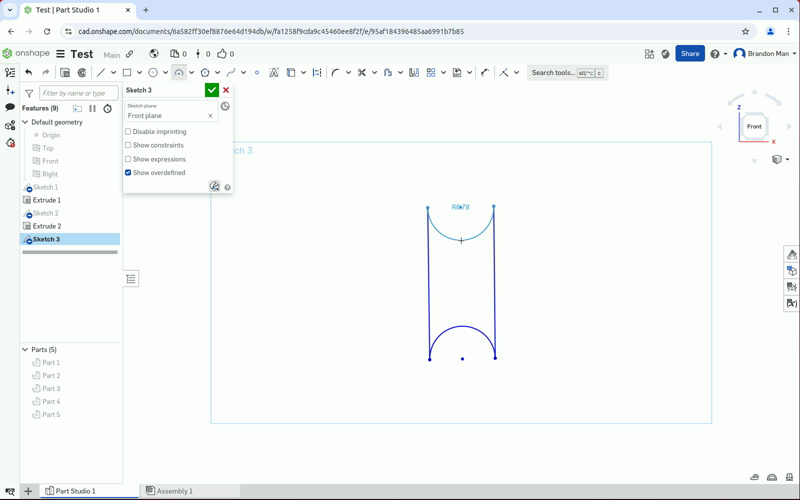
click(461, 240)
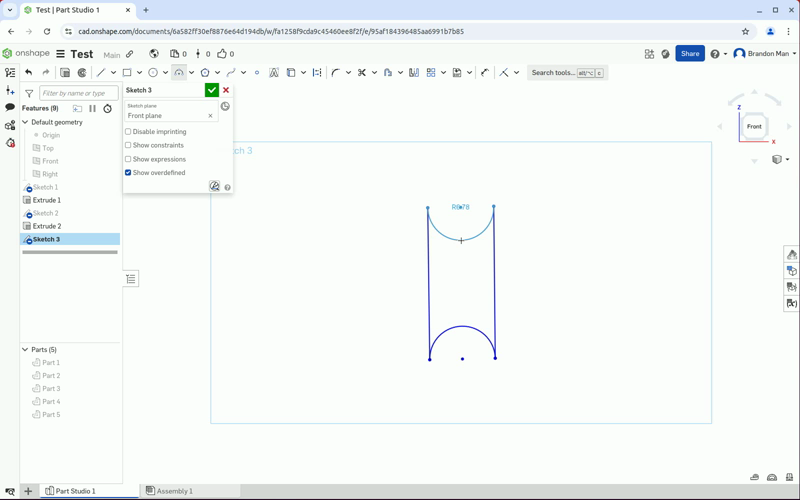
key_up(shift)
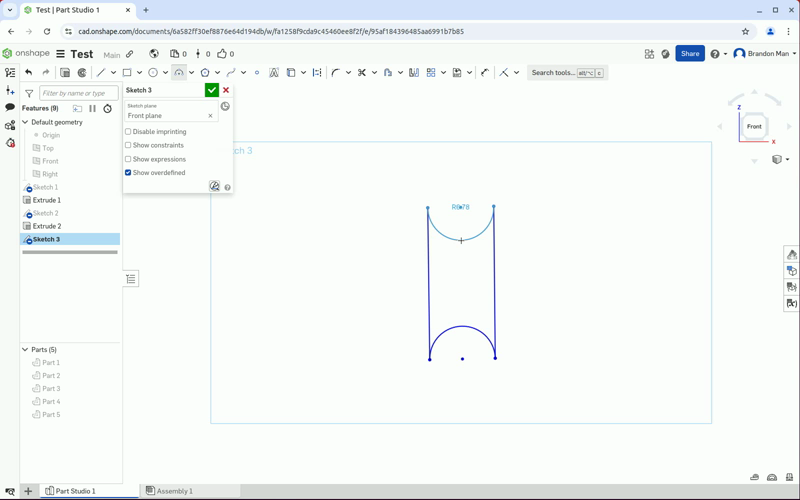
key(esc)
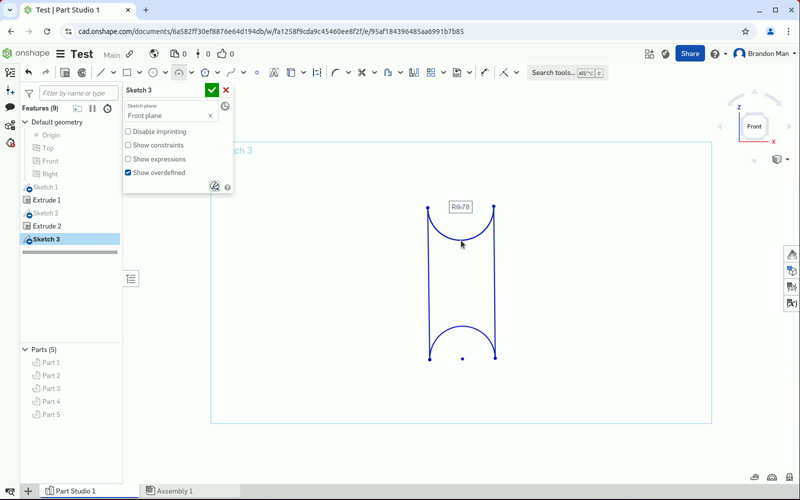
key(c)
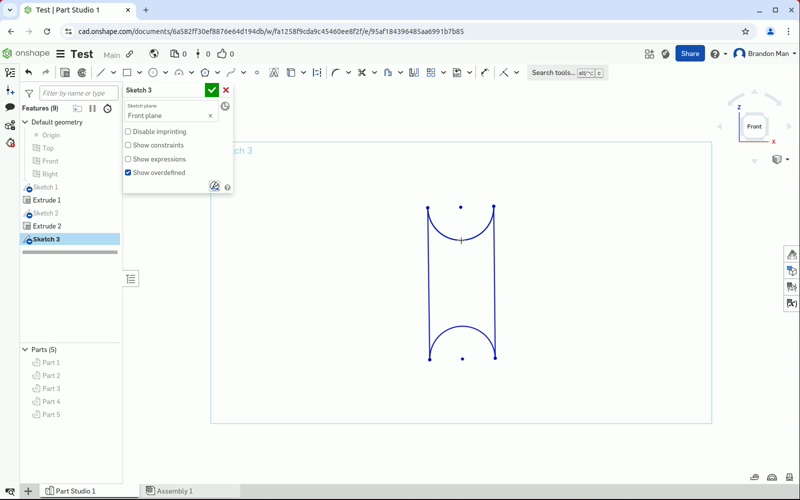
key_down(shift)
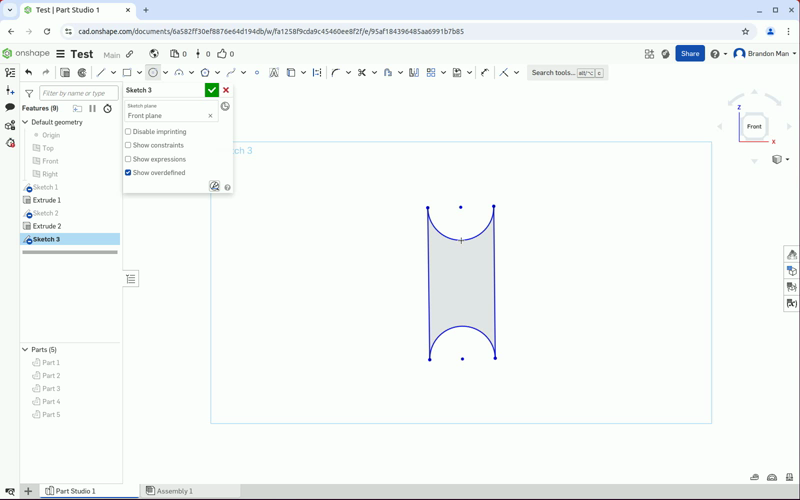
mouse_move(459, 207)
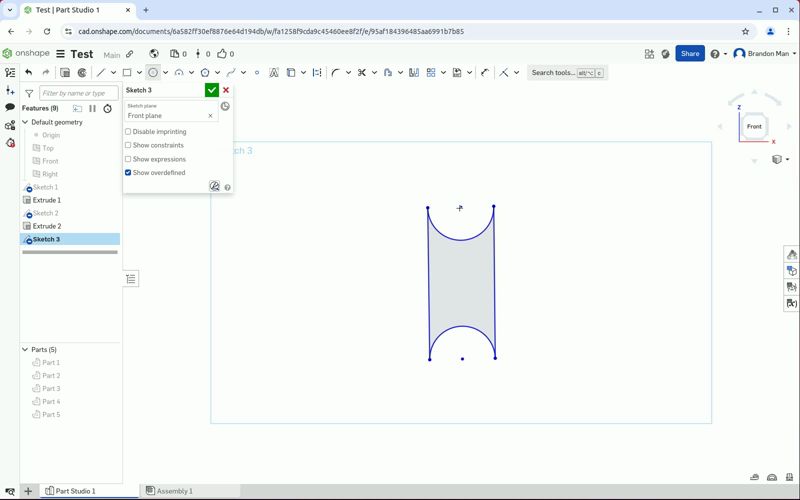
scroll(6)
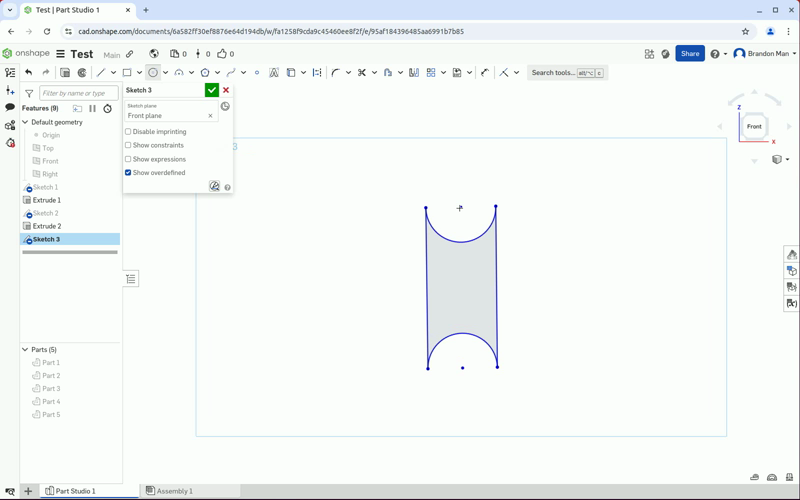
scroll(6)
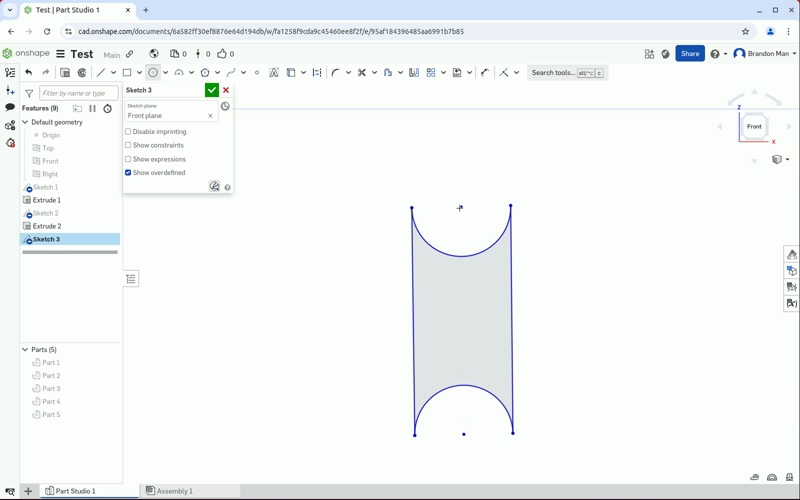
scroll(6)
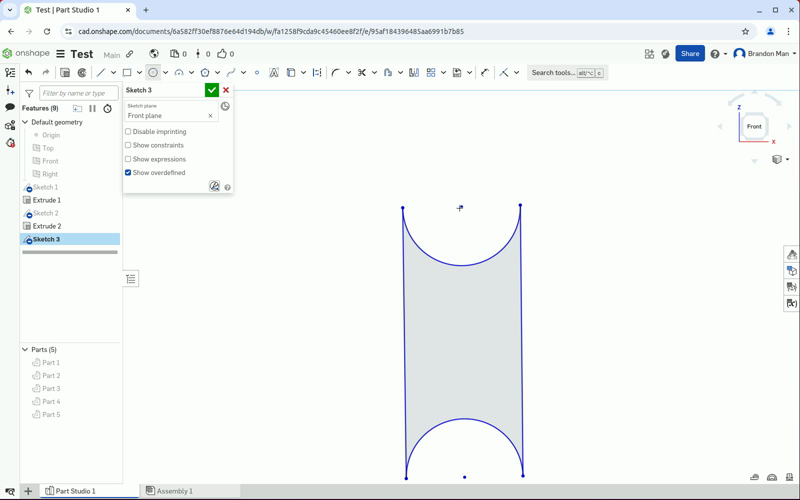
scroll(6)
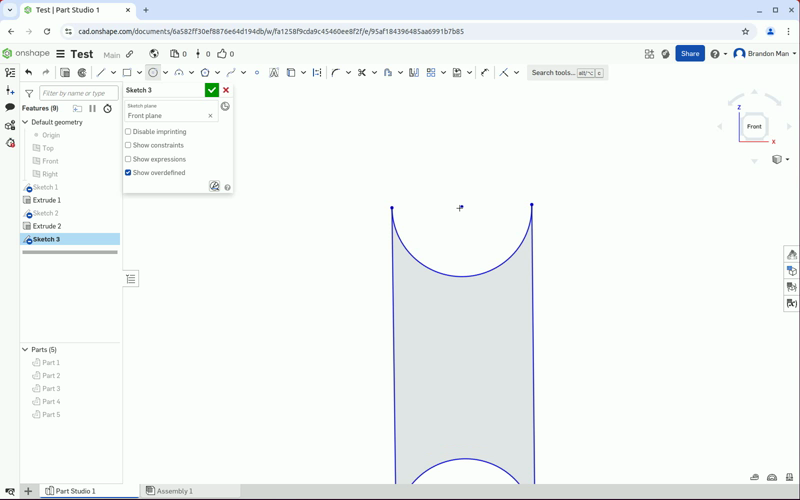
scroll(6)
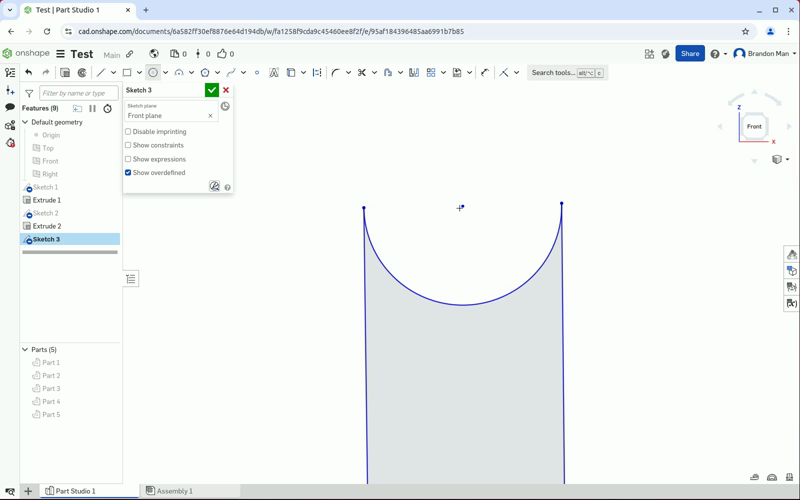
scroll(6)
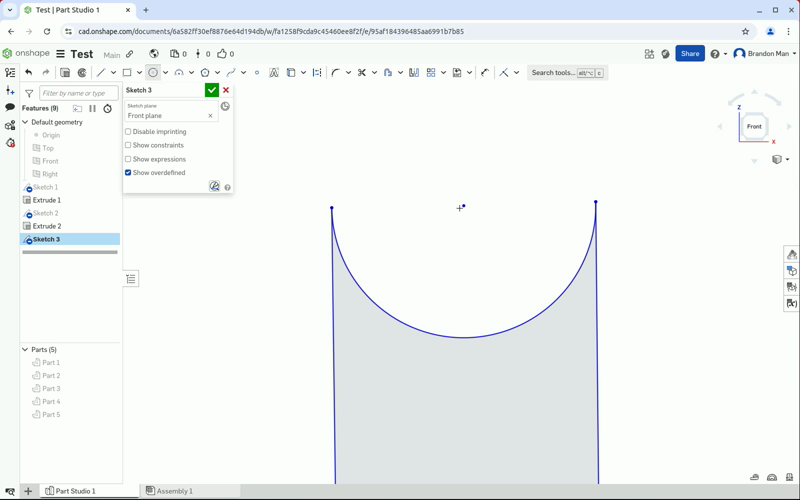
scroll(6)
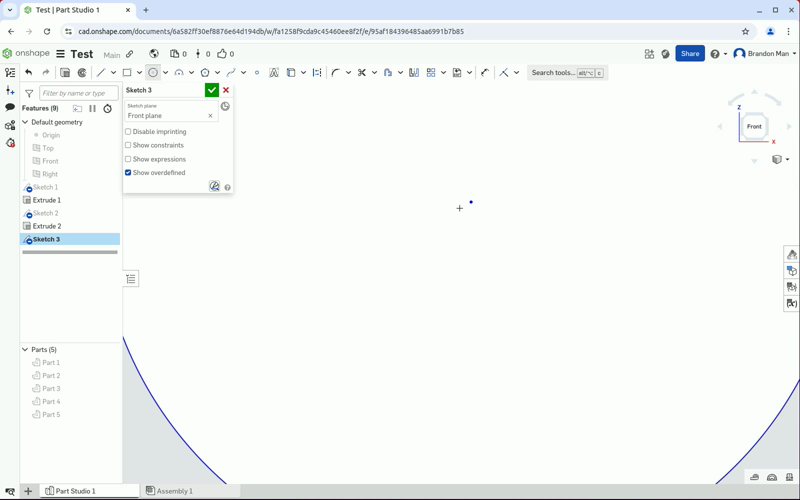
click(459, 207)
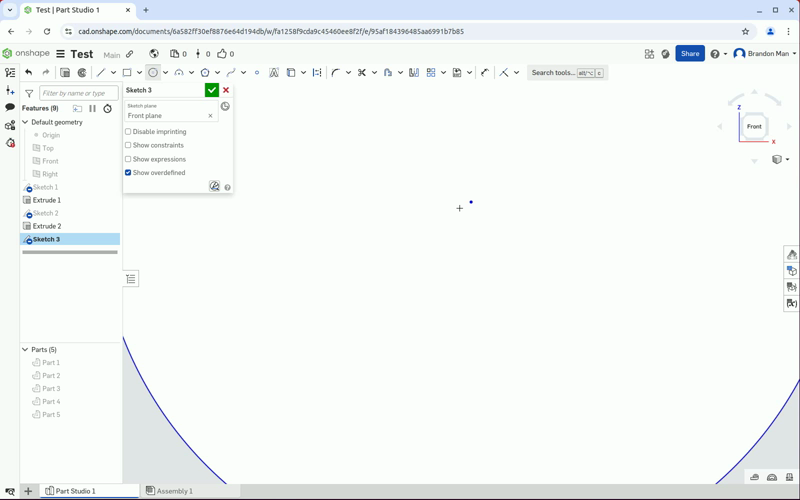
scroll(-6)
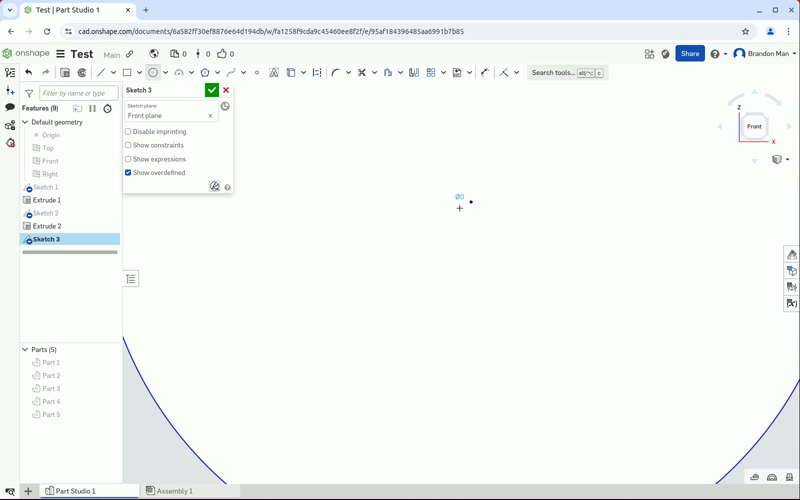
scroll(-6)
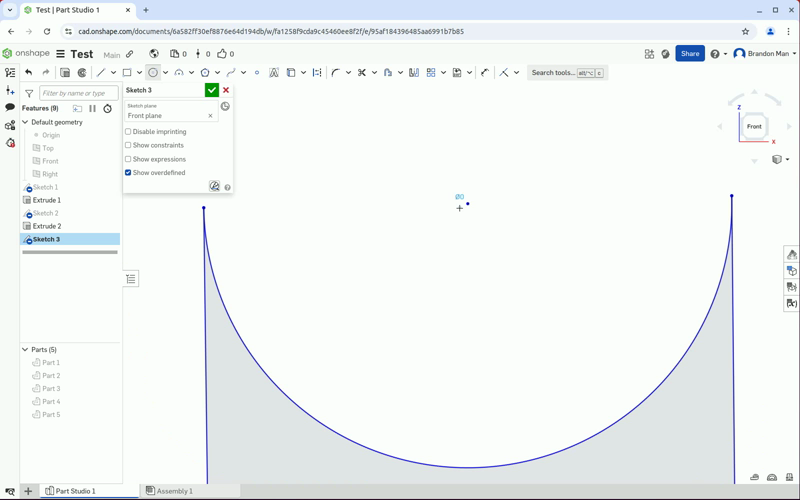
scroll(-6)
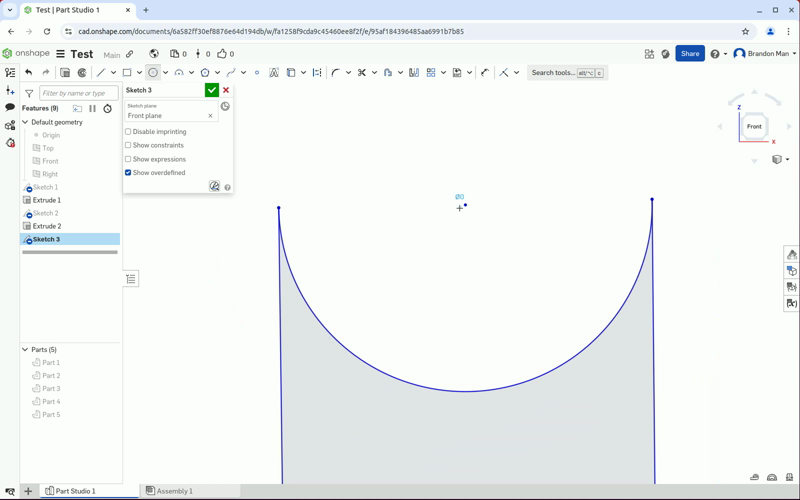
scroll(-6)
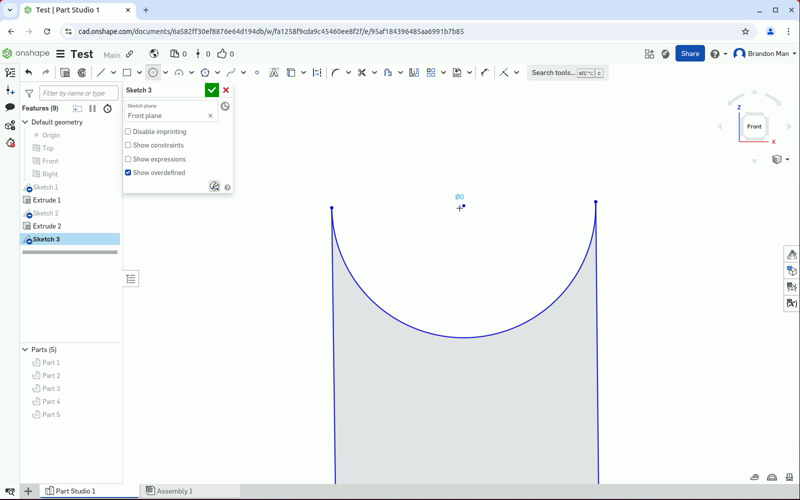
scroll(-6)
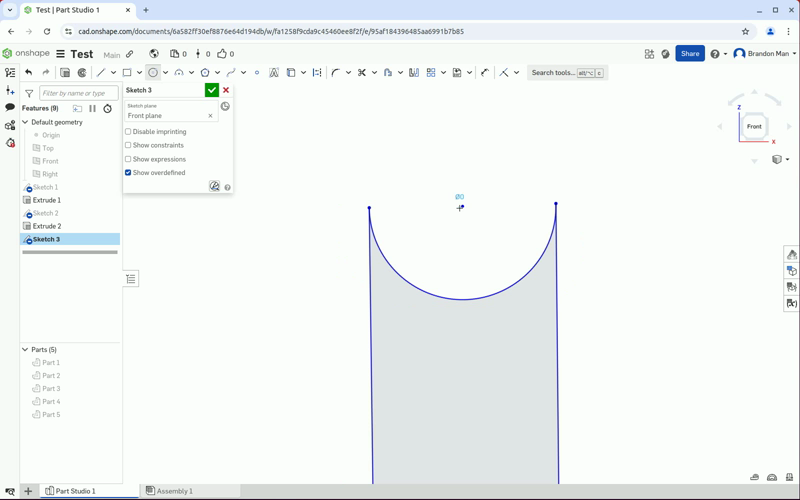
scroll(-6)
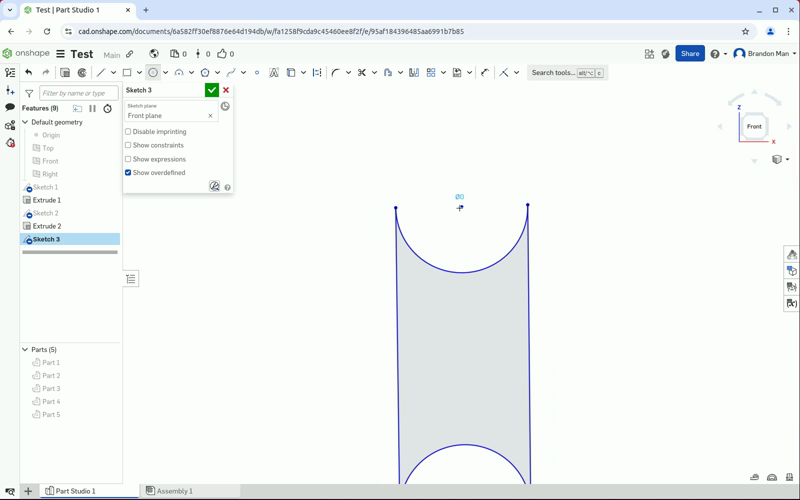
scroll(-6)
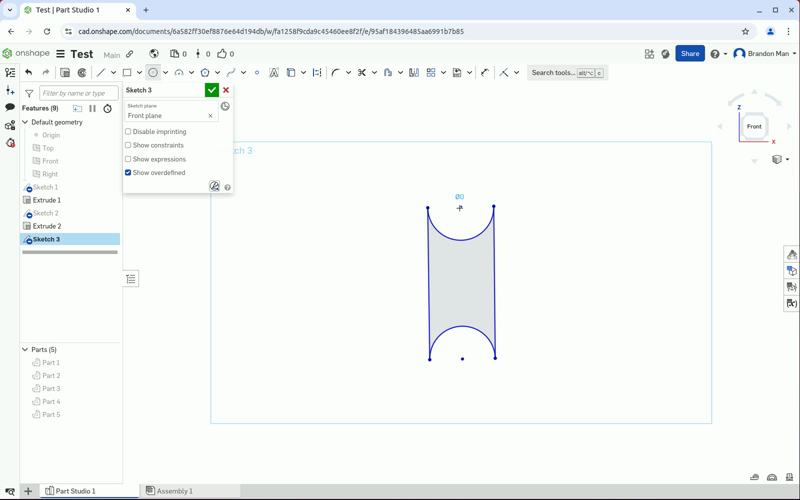
key_up(shift)
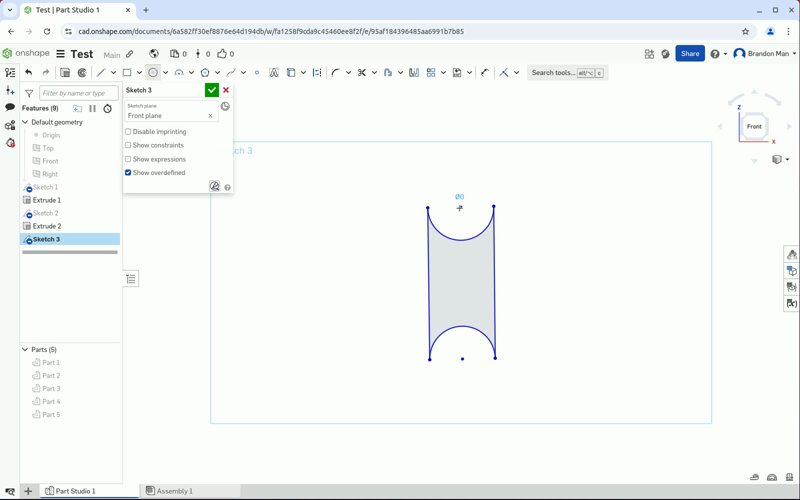
mouse_move(474, 207)
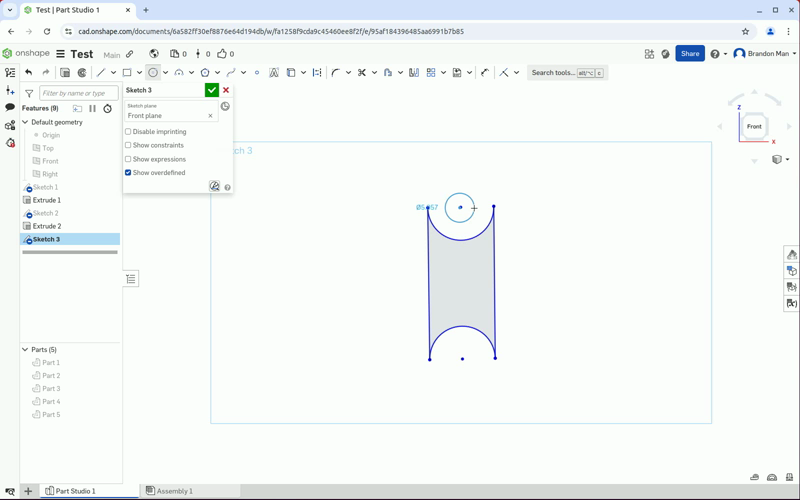
click(474, 207)
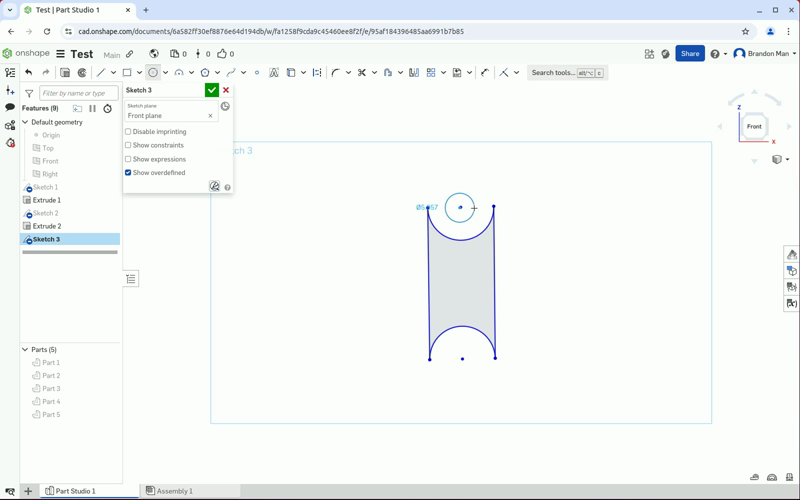
key(esc)
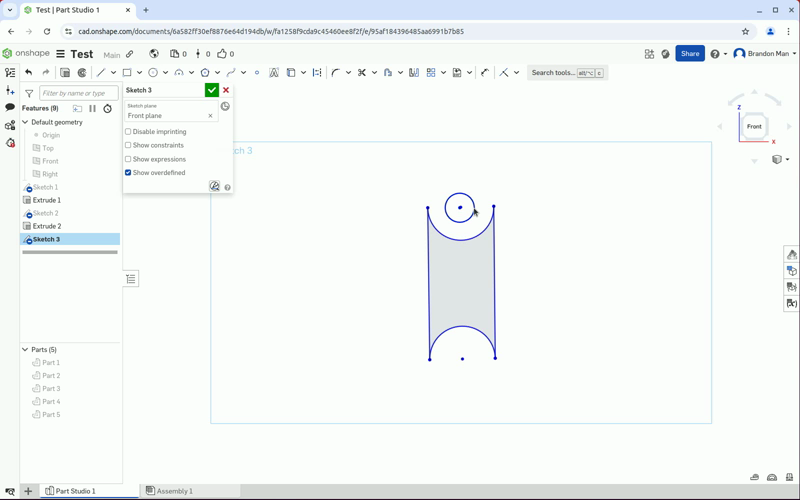
mouse_move(474, 269)
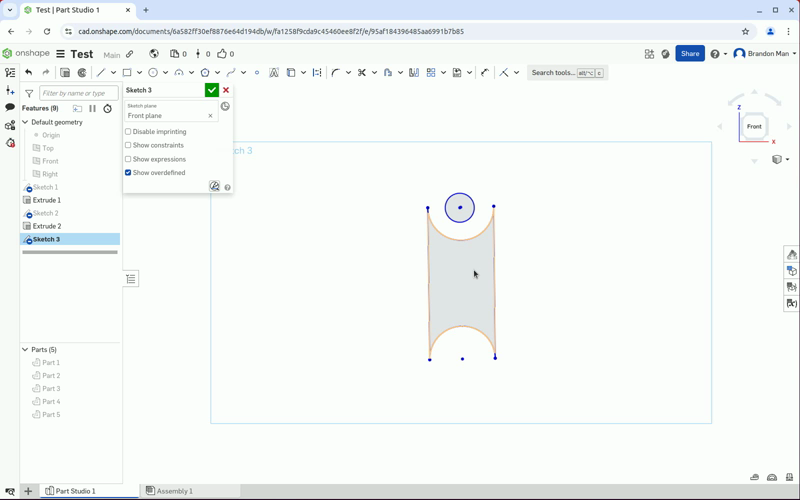
click(474, 269)
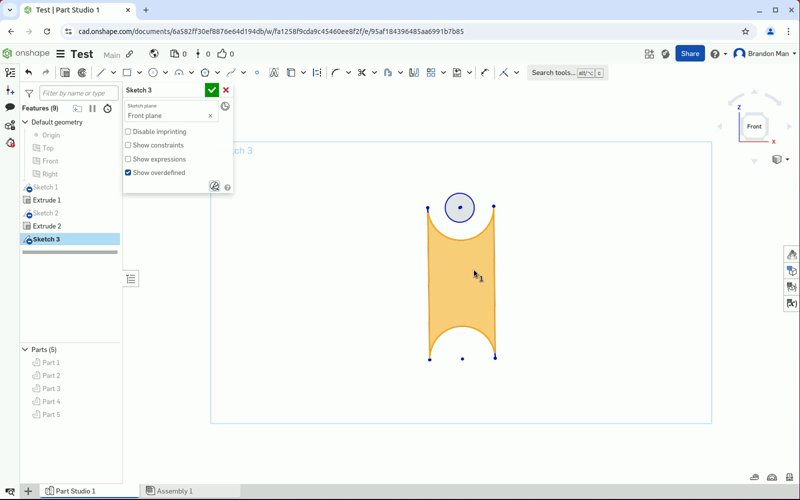
mouse_move(73, 352)
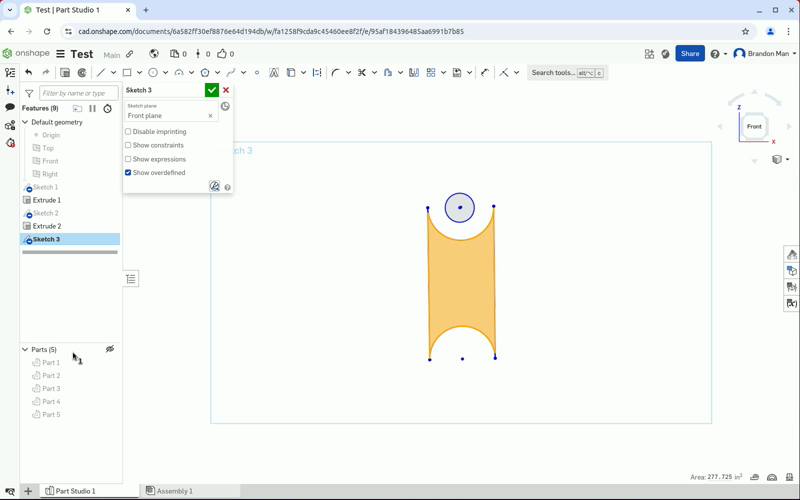
key(shift+y)
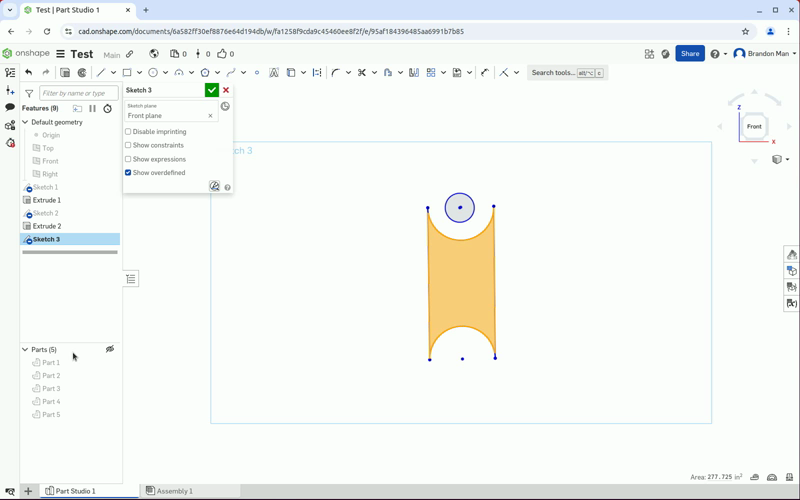
key(shift+e)
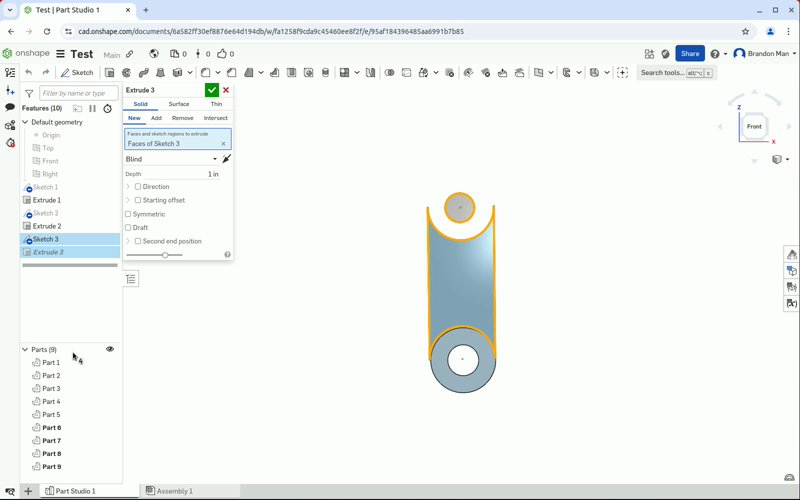
mouse_move(143, 106)
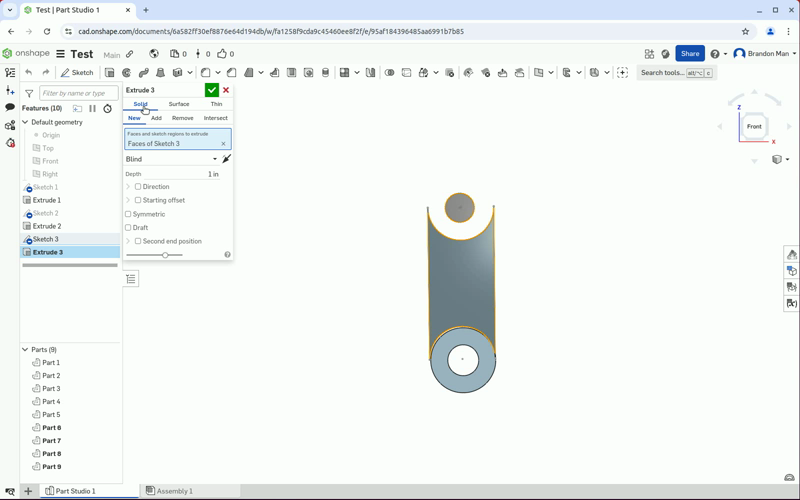
click(143, 106)
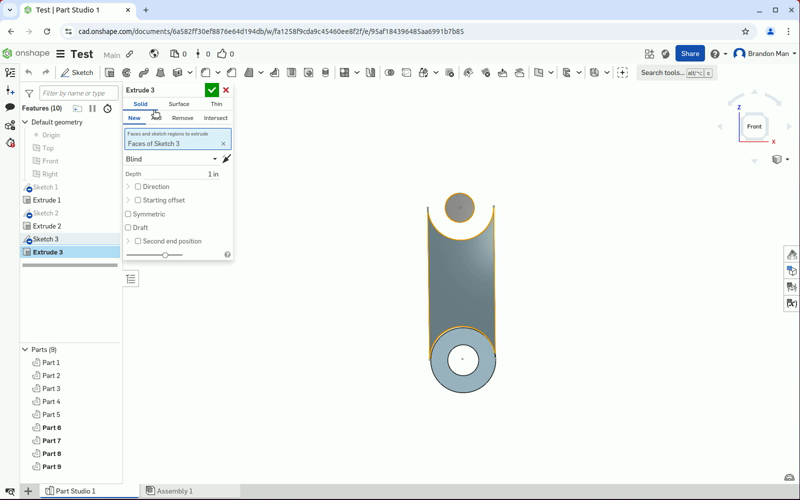
mouse_move(186, 120)
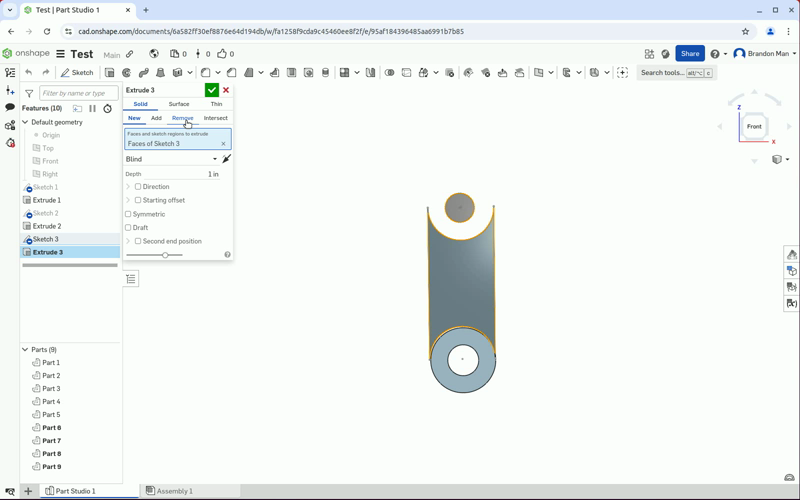
click(186, 120)
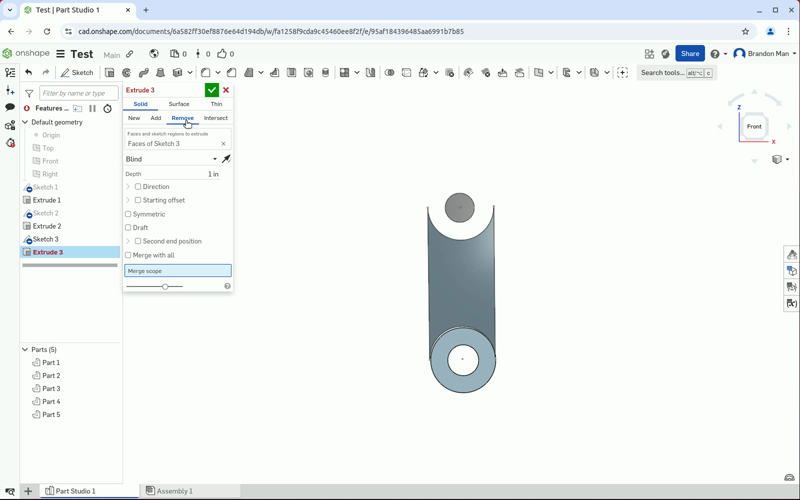
key(tab, 4)
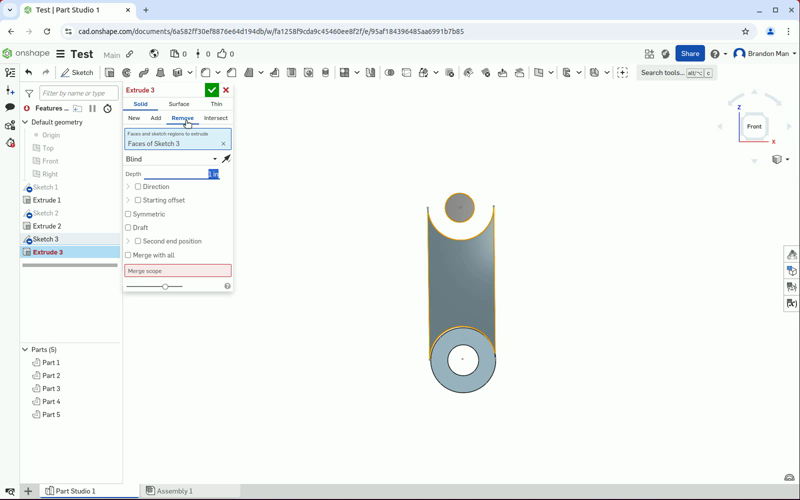
text(-29.366)
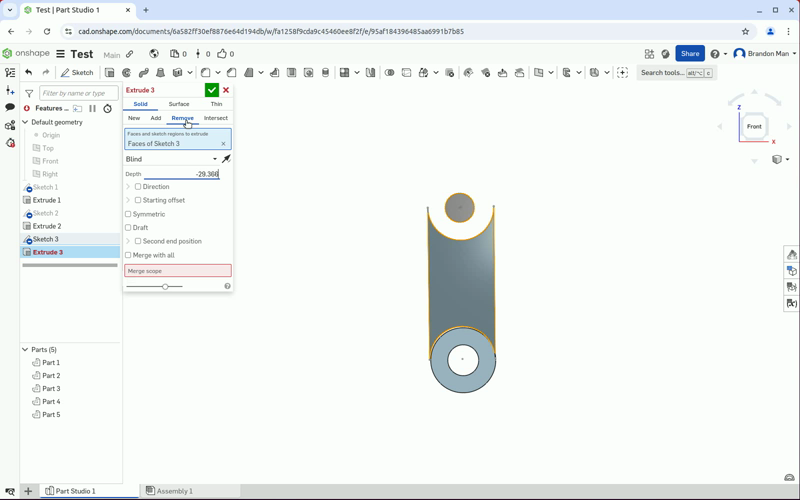
key(tab, 3)
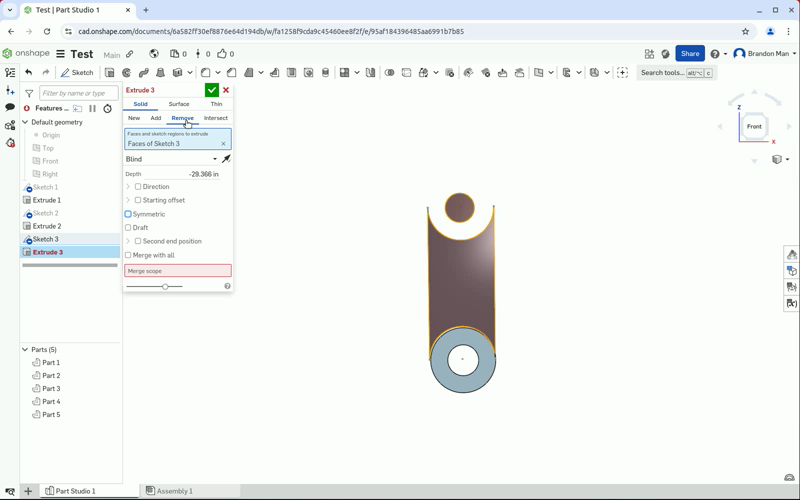
key(space)
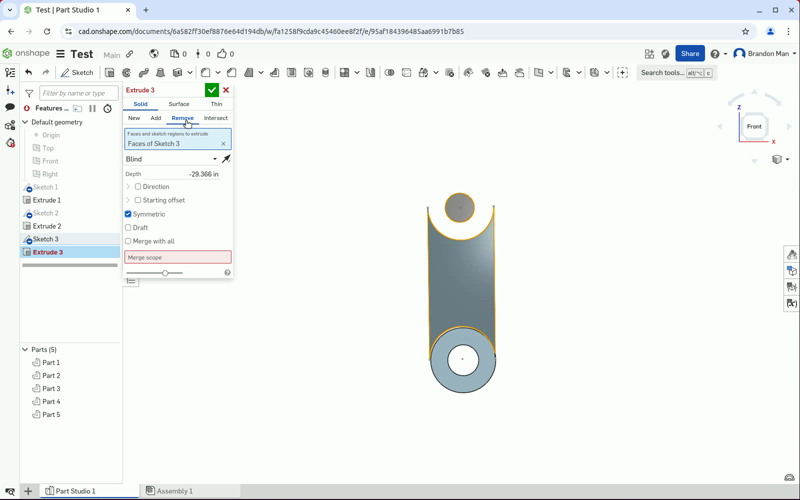
key(tab, 2)
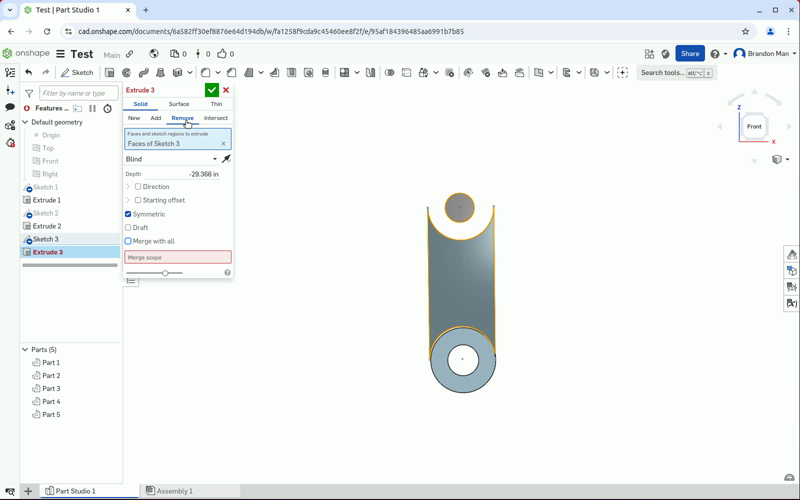
key(space)
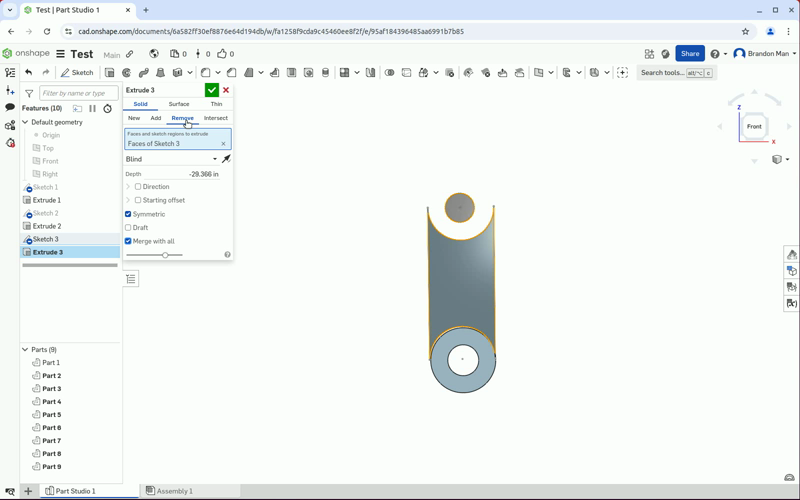
key(enter)
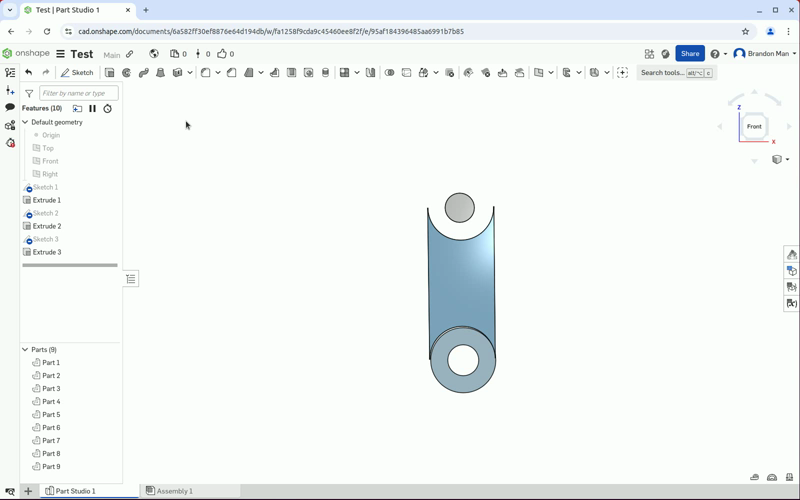
key(shift+h)
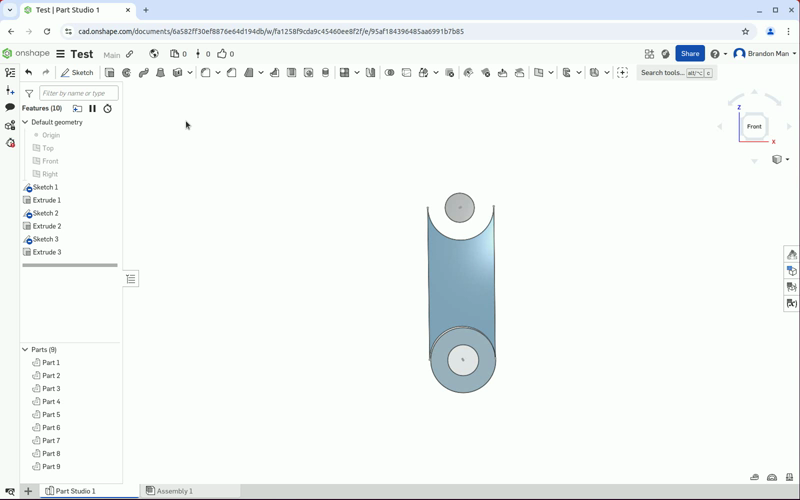
key(shift+h)
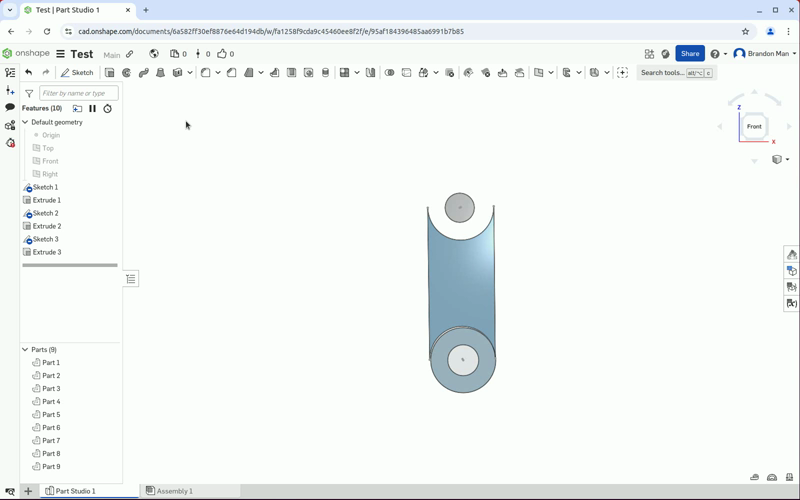
key(shift+7)
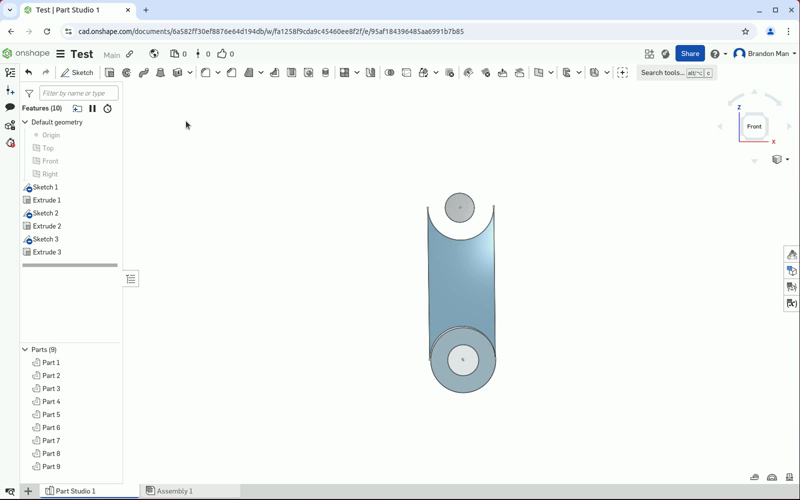
key(left, 2)
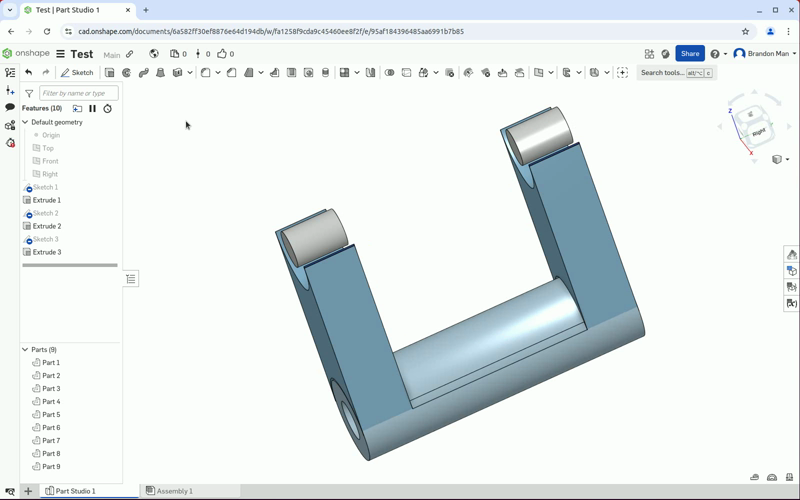
key(down, 2)
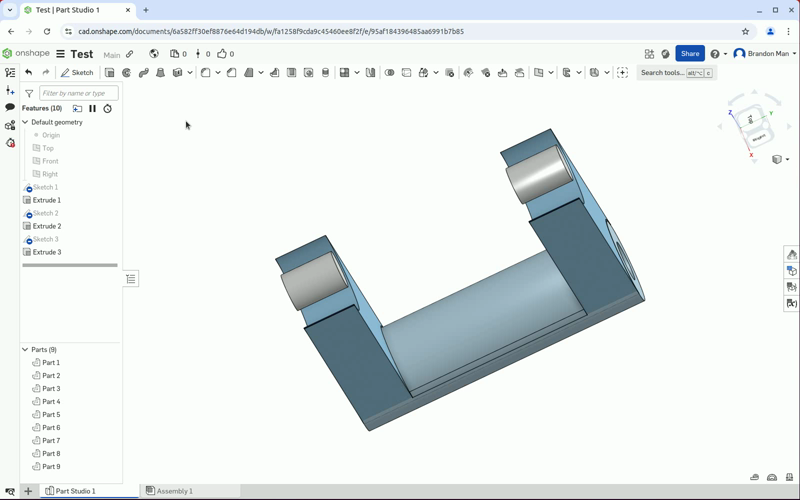
key(up, 2)
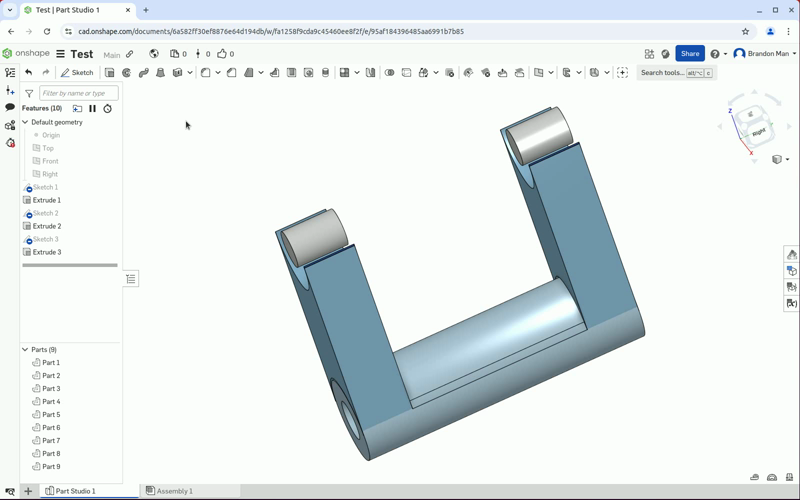
key(right, 2)
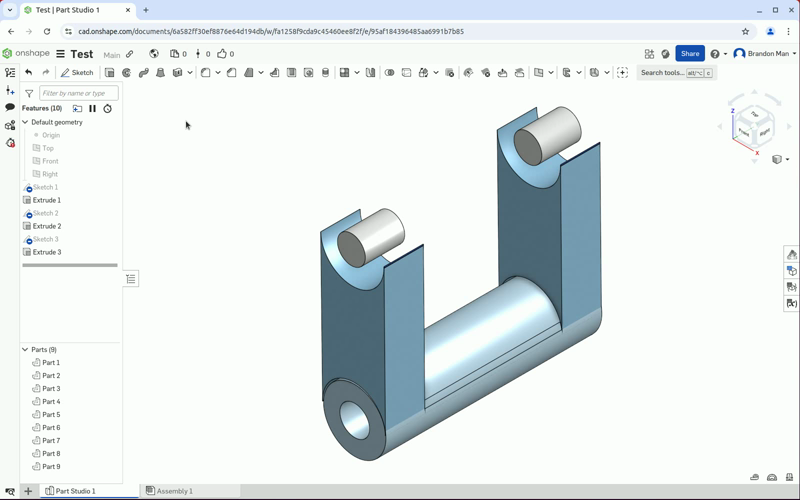
mouse_move(73, 189)
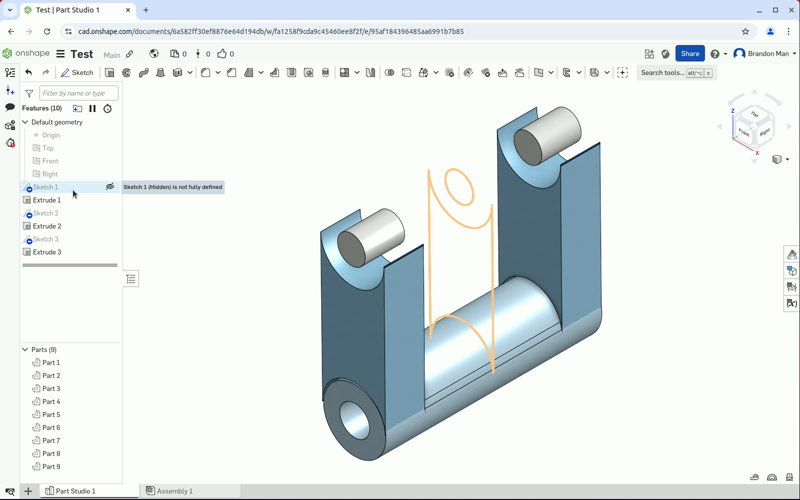
click(73, 189)